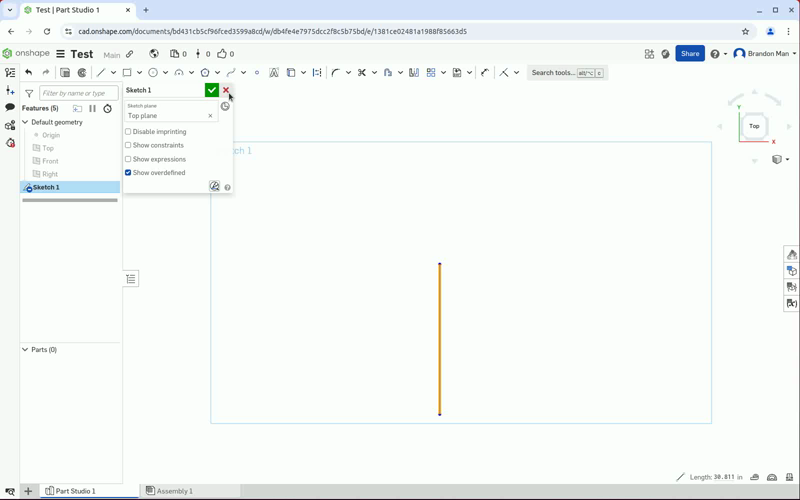
key(shift+h)
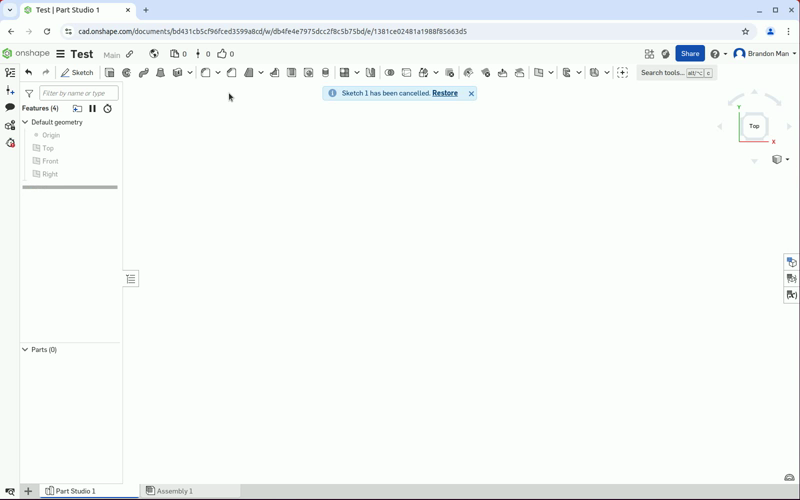
mouse_move(73, 352)
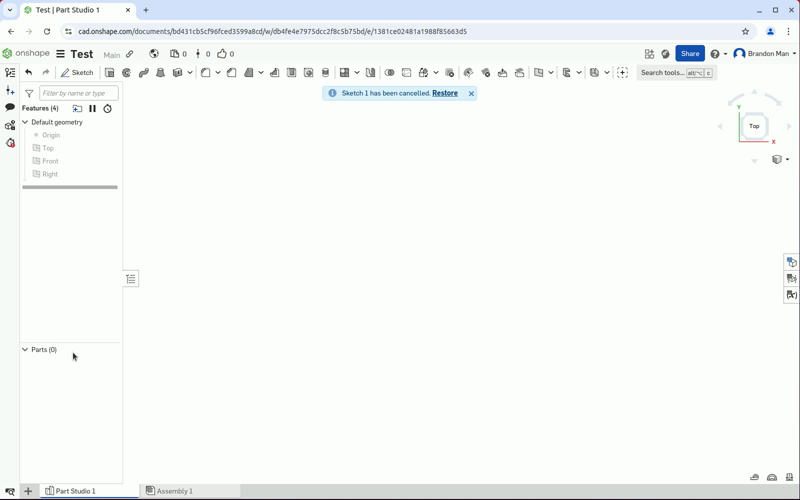
key(y)
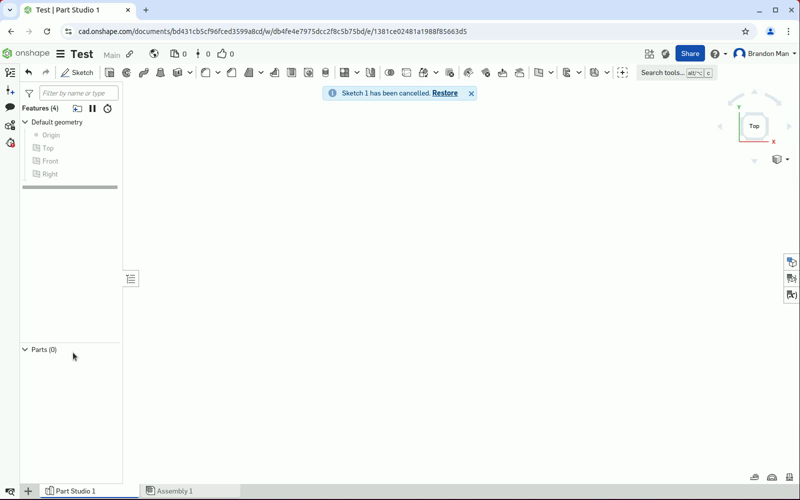
key(shift+p)
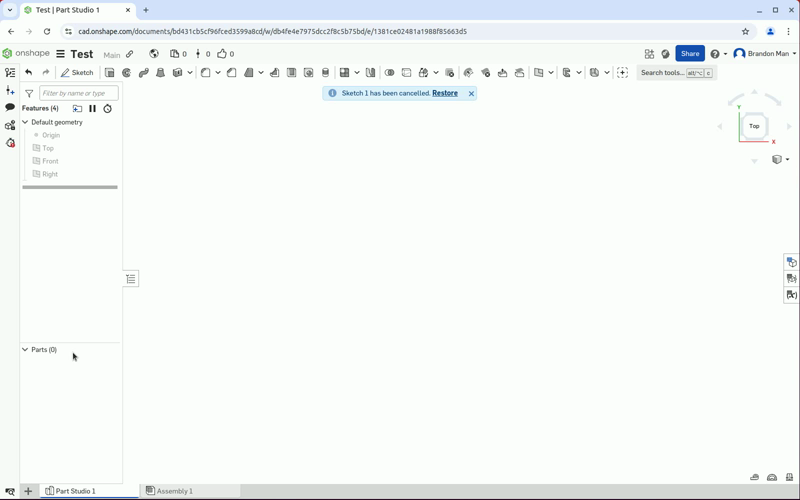
key(space)
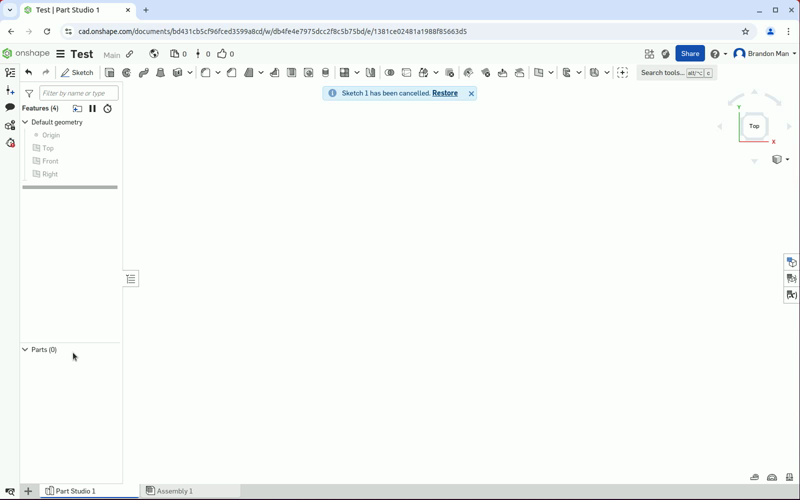
key_down(shift)
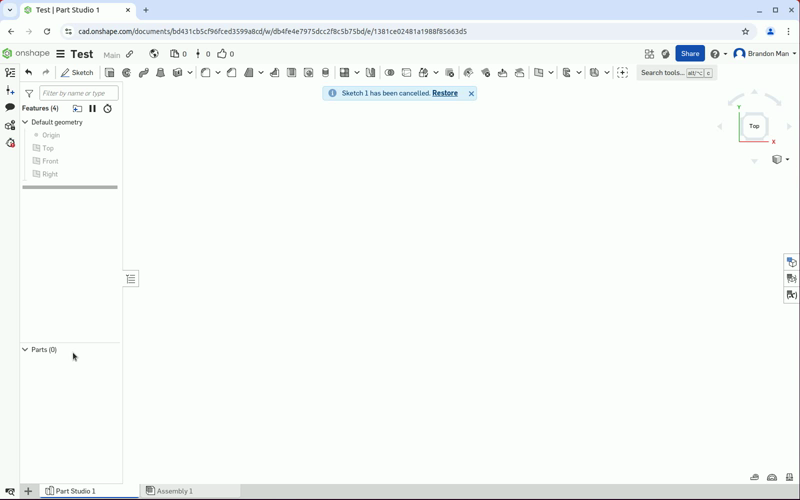
key(up)
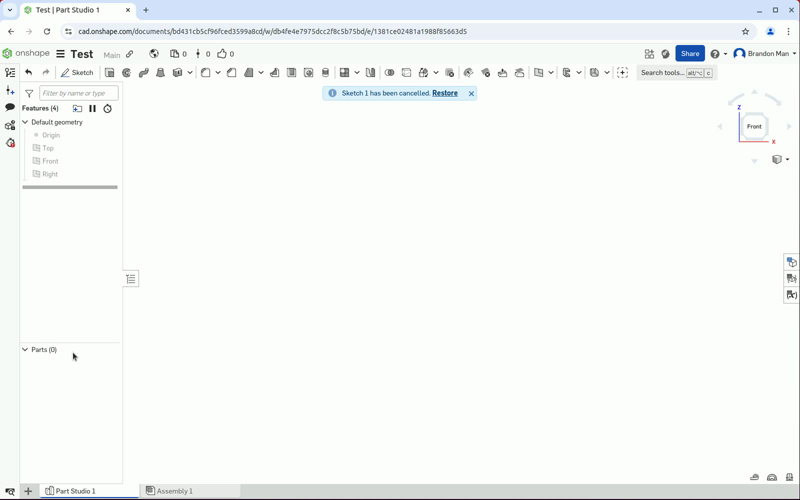
key_up(shift)
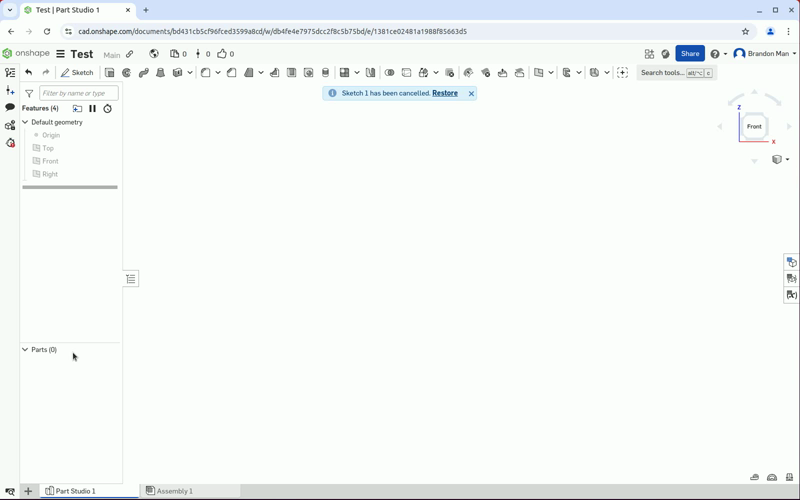
mouse_move(73, 352)
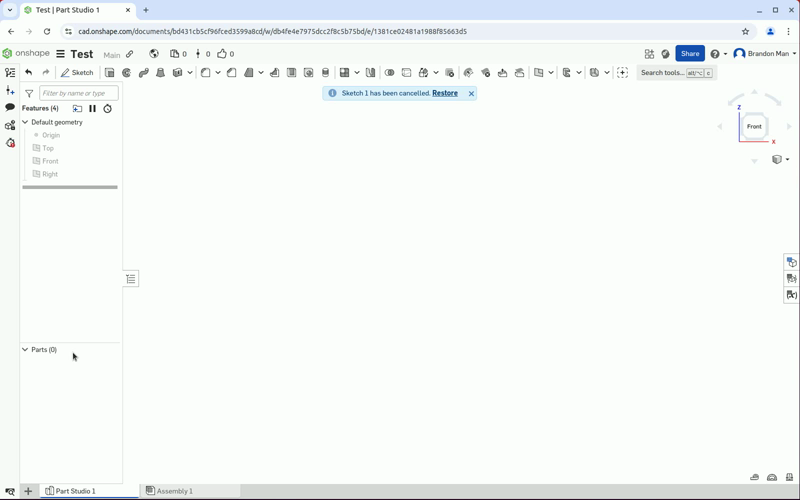
key(shift+y)
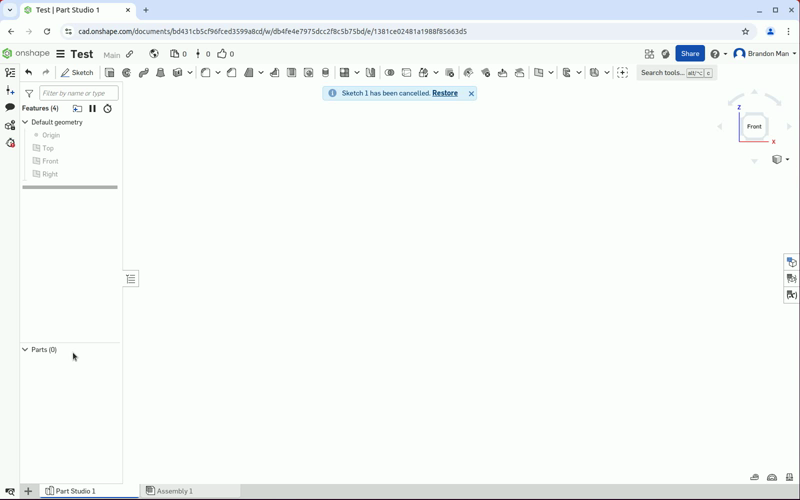
key(shift+s)
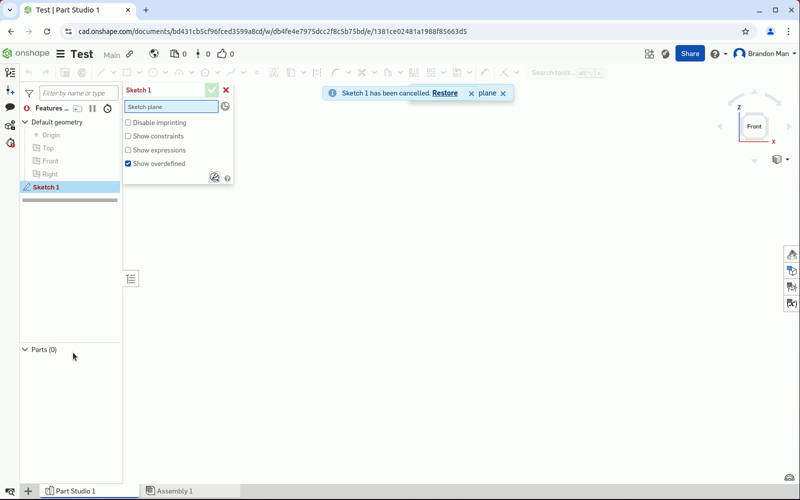
mouse_move(73, 163)
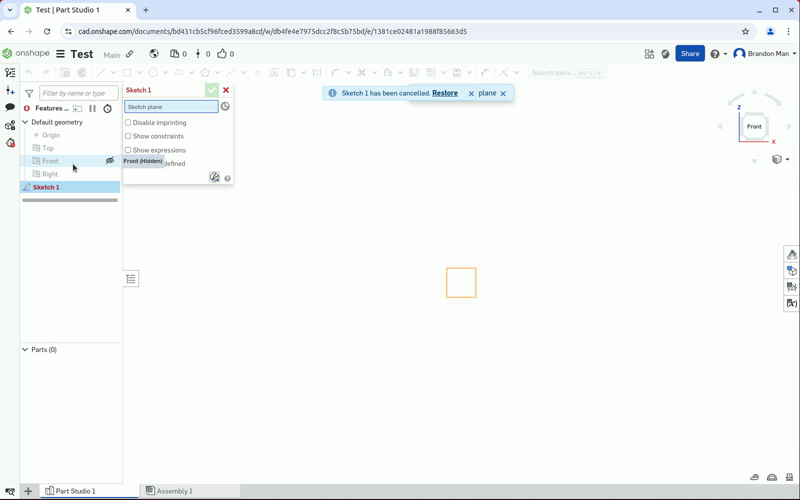
click(73, 163)
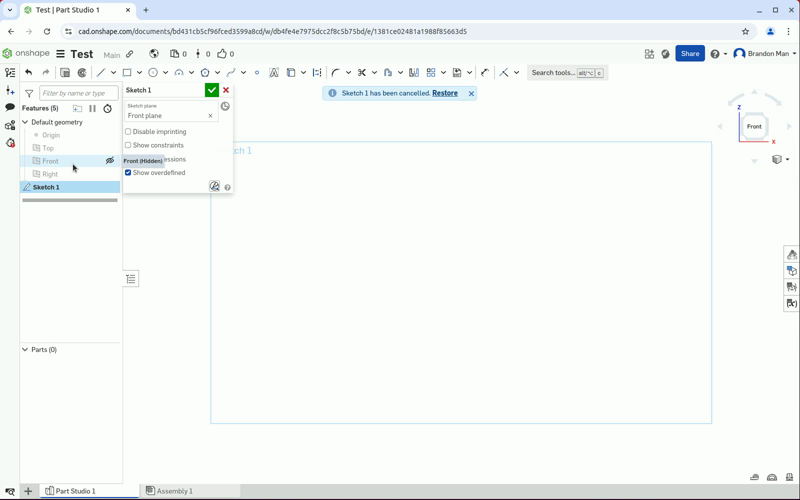
mouse_move(73, 352)
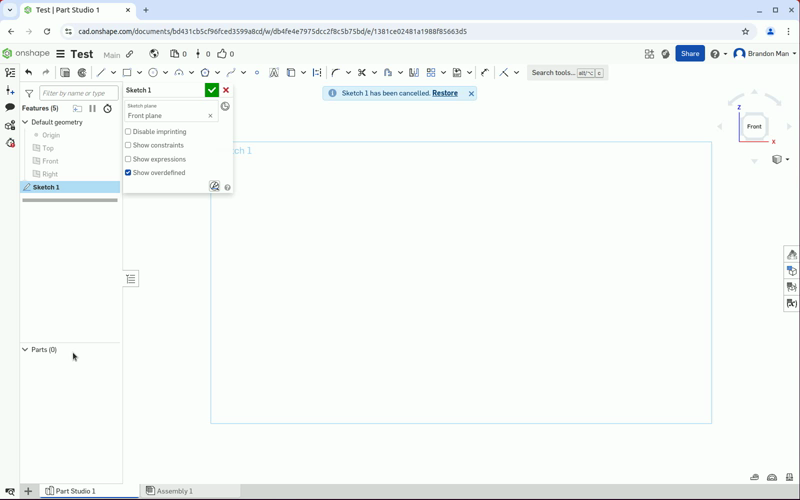
key(y)
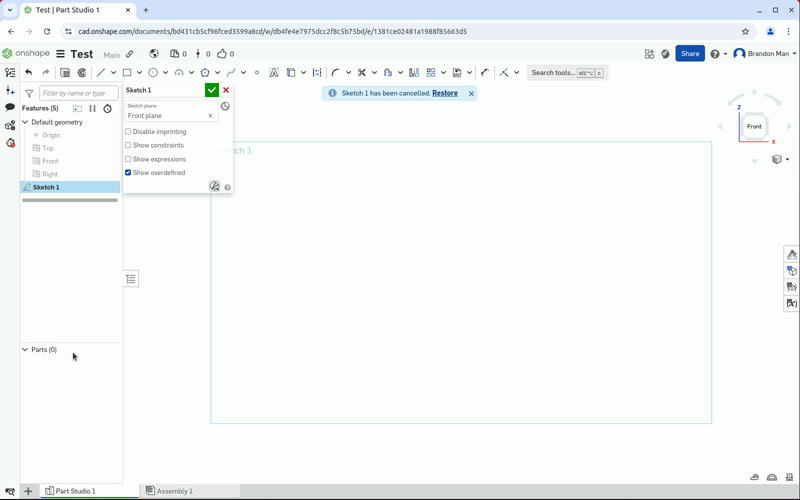
key(c)
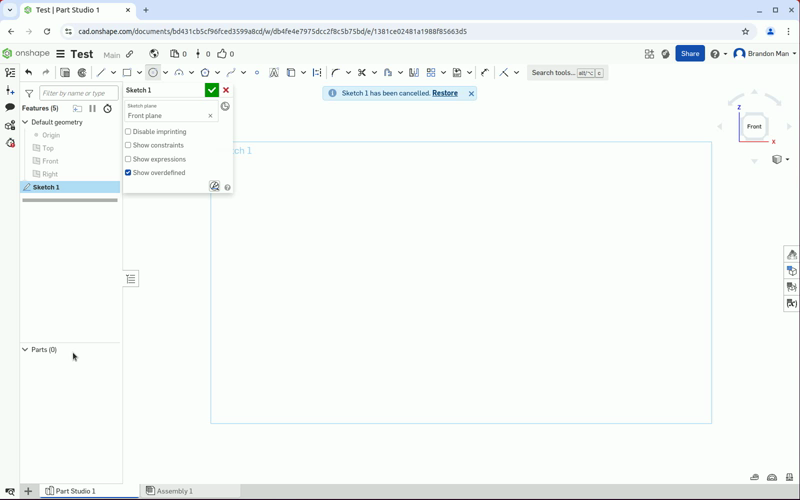
key_down(shift)
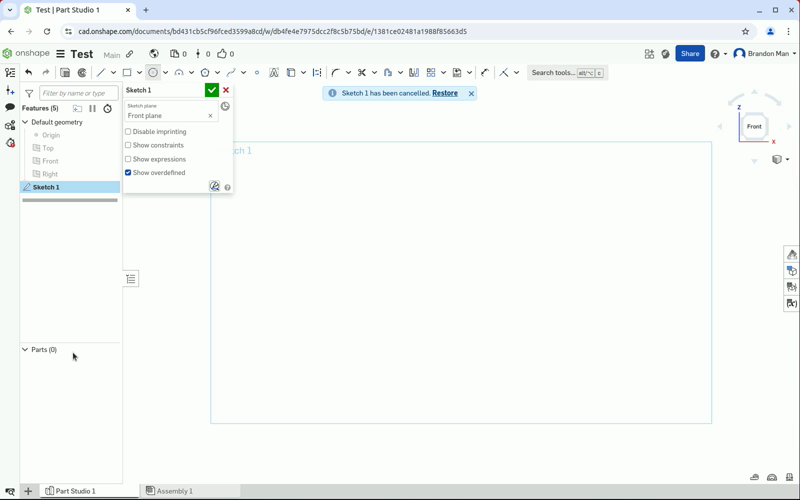
mouse_move(461, 282)
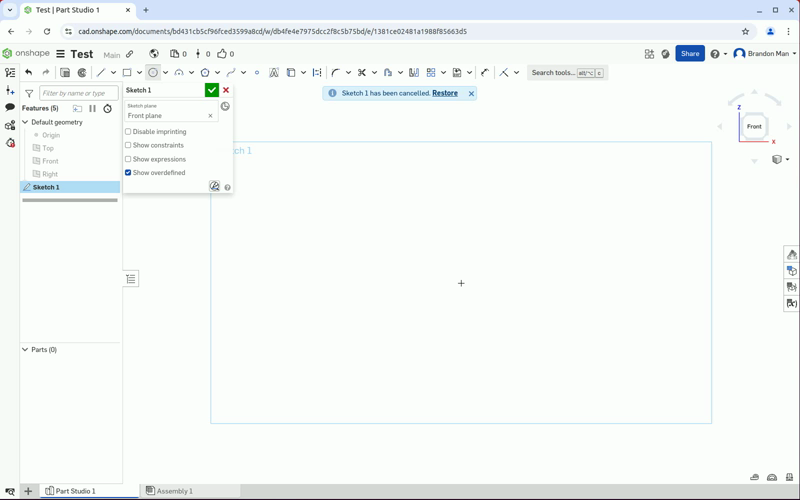
click(461, 282)
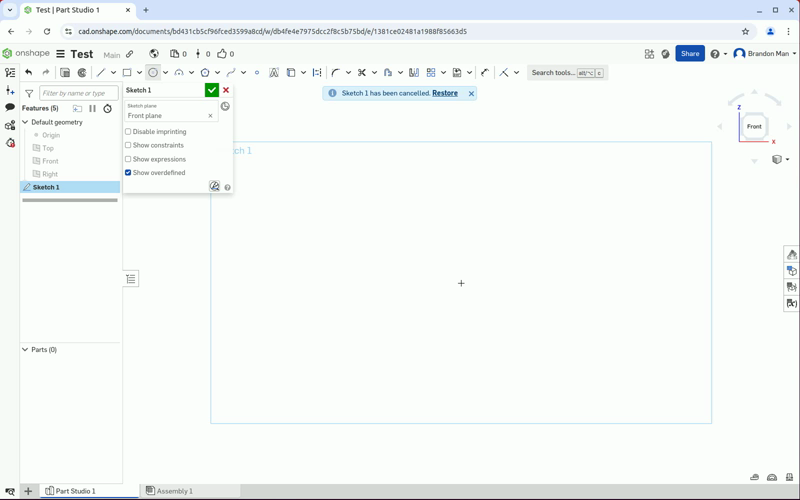
key_up(shift)
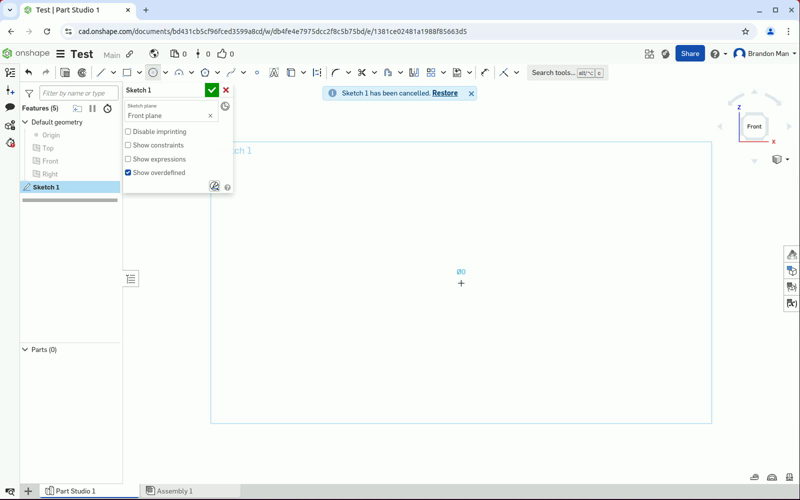
mouse_move(479, 282)
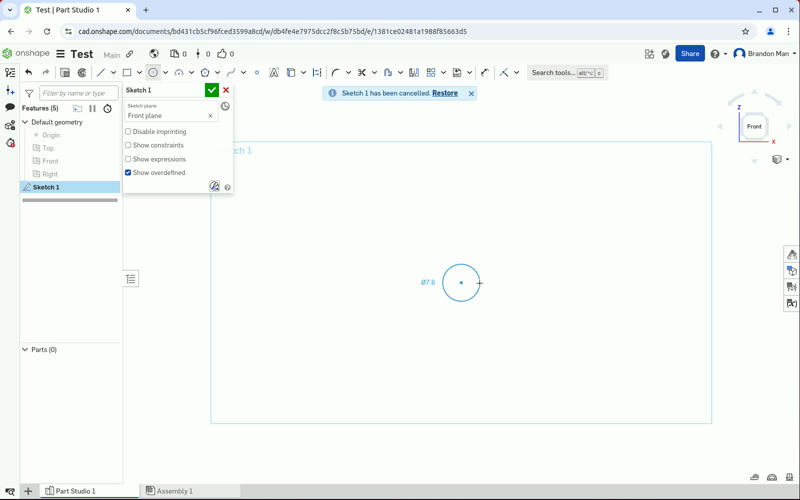
click(479, 282)
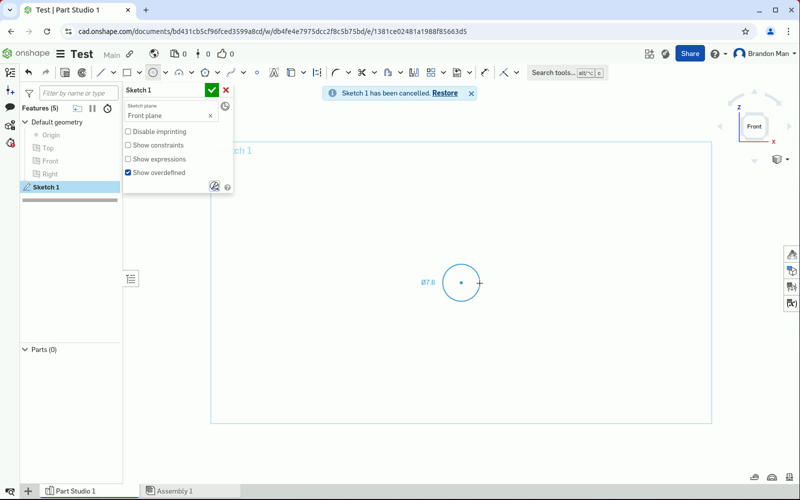
key(esc)
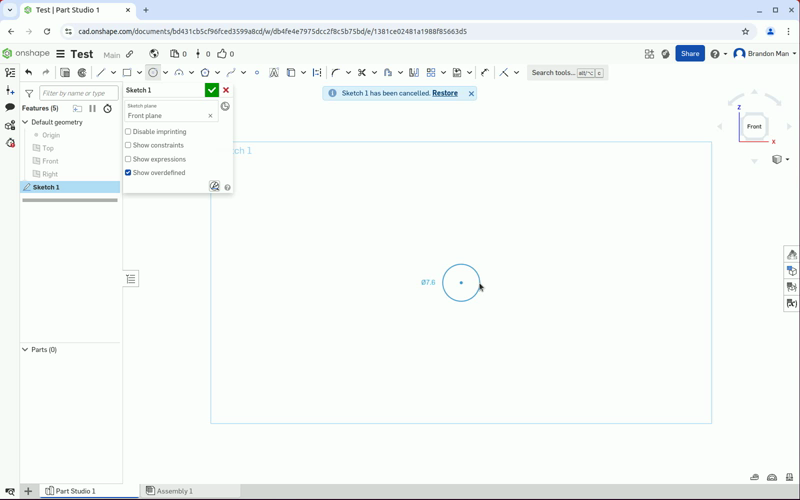
key(c)
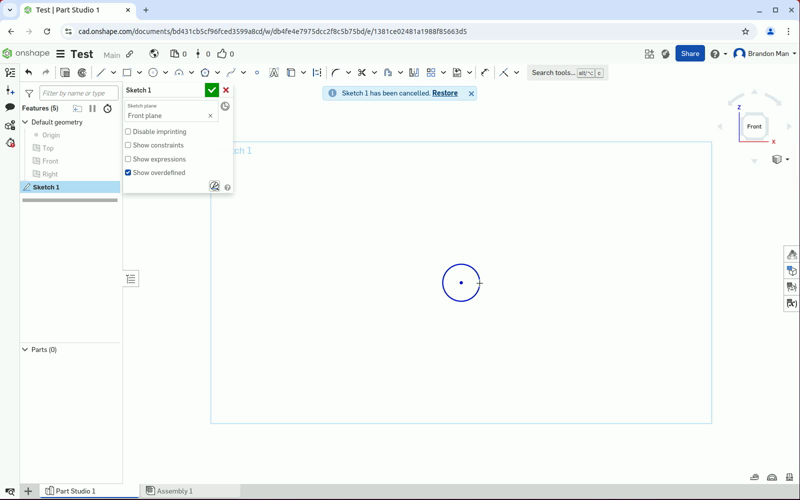
key_down(shift)
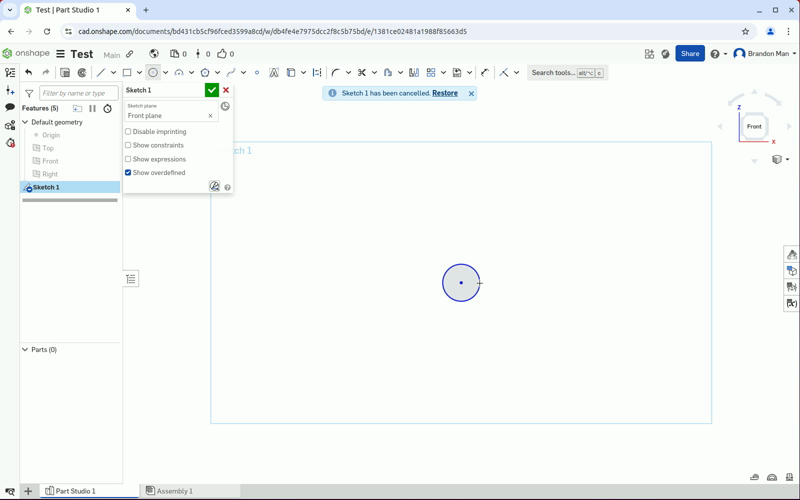
mouse_move(461, 282)
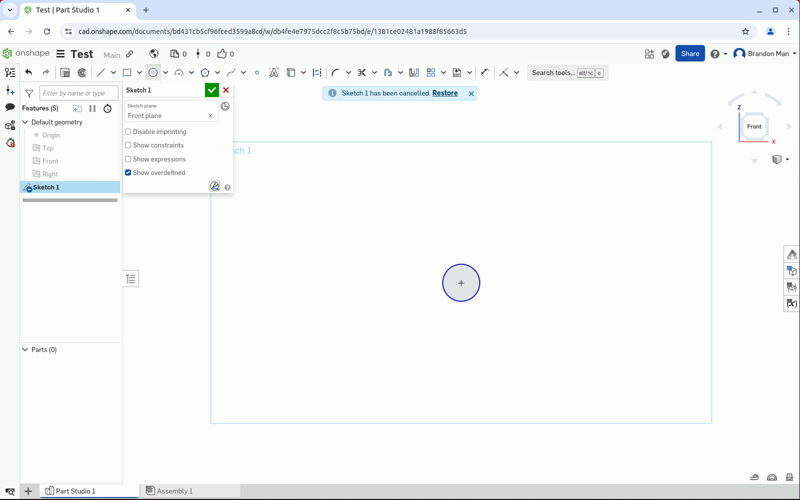
click(461, 282)
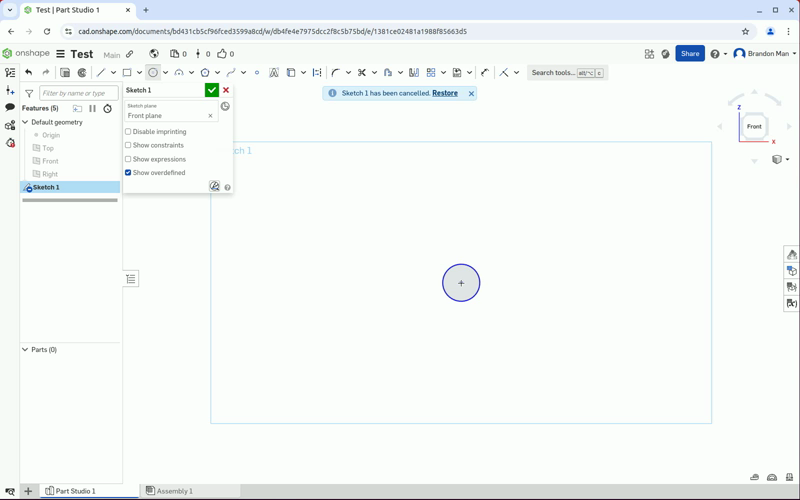
key_up(shift)
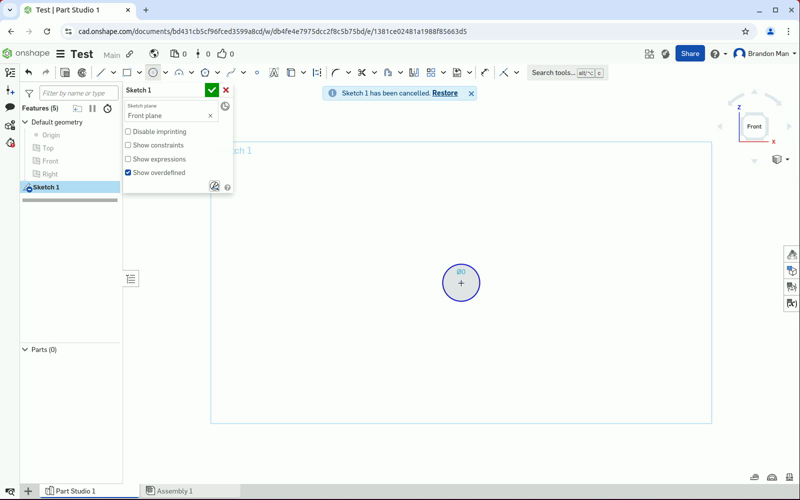
mouse_move(476, 282)
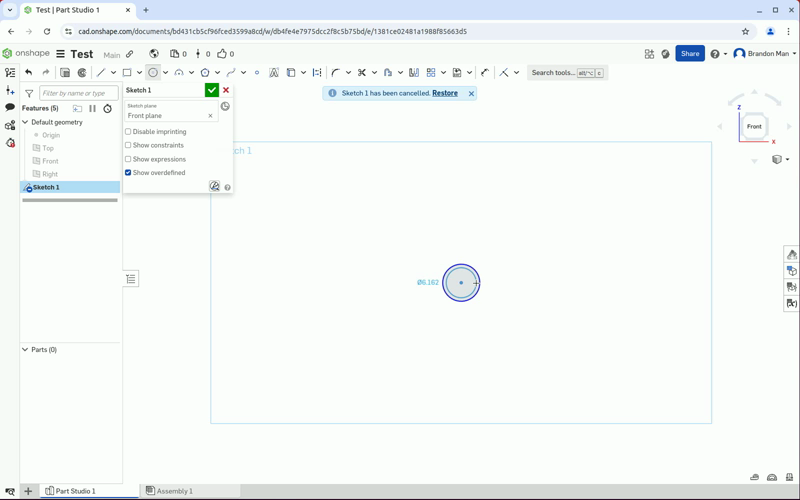
scroll(6)
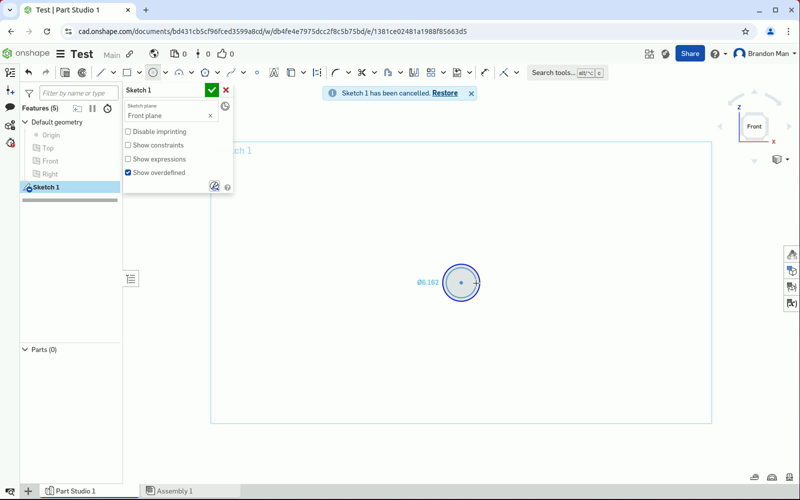
scroll(6)
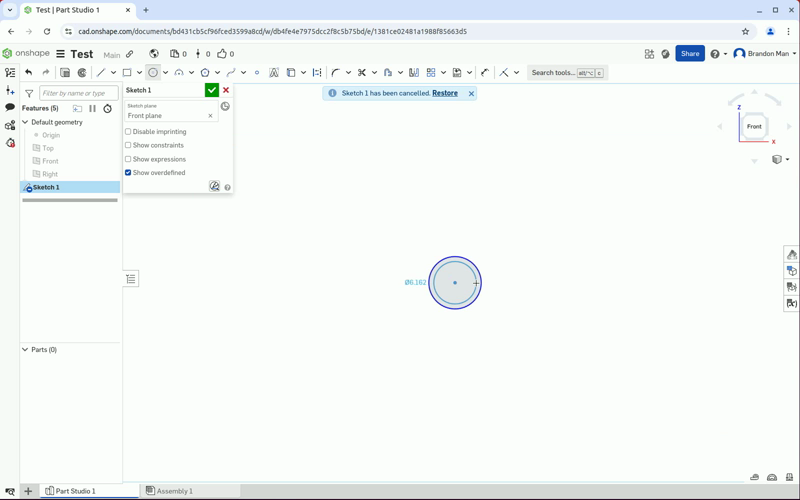
scroll(6)
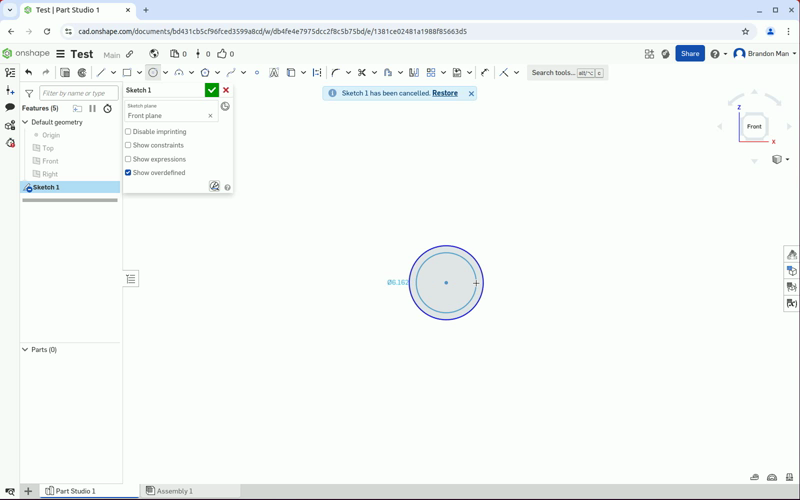
scroll(6)
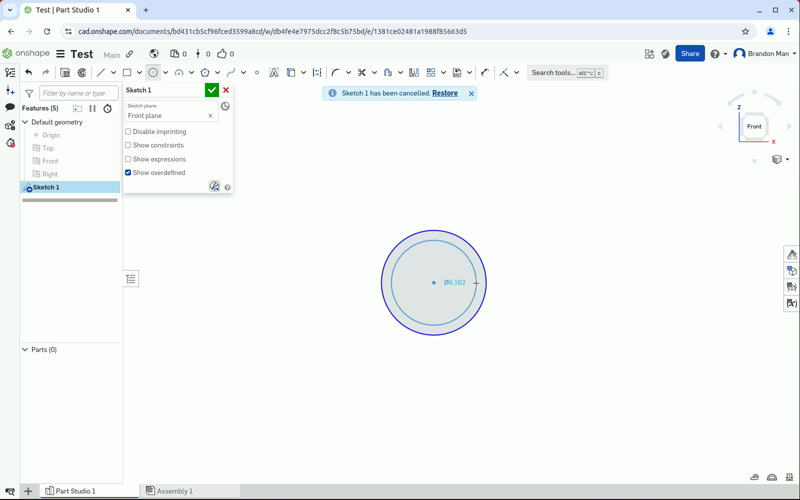
scroll(6)
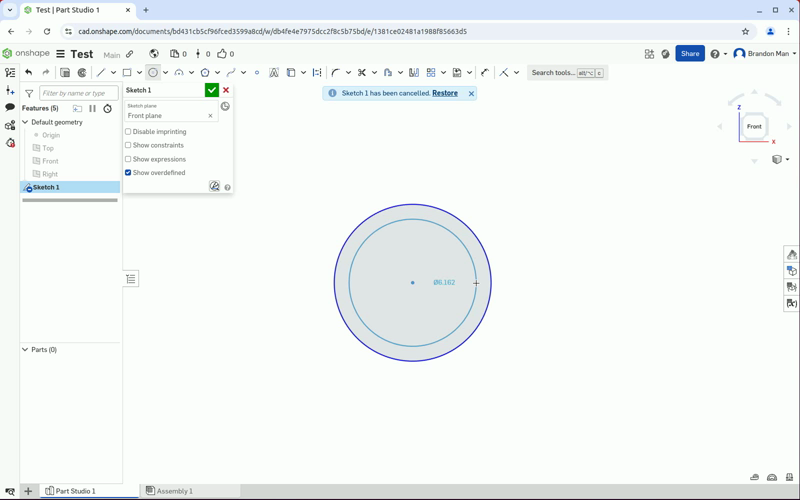
scroll(6)
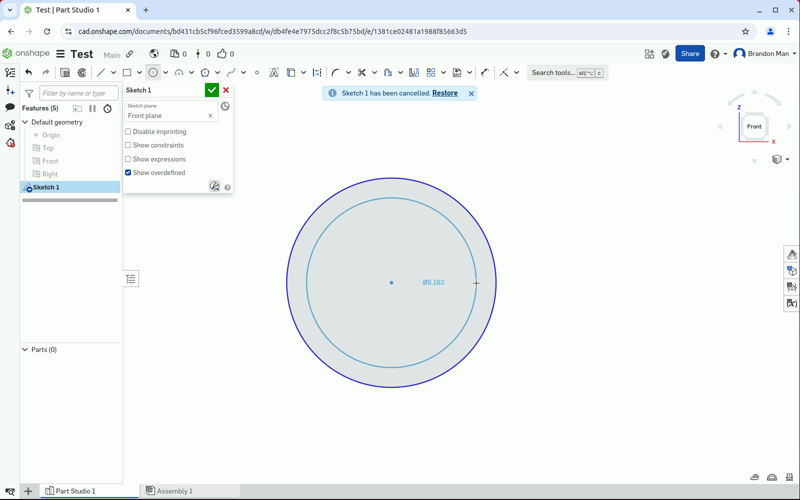
scroll(6)
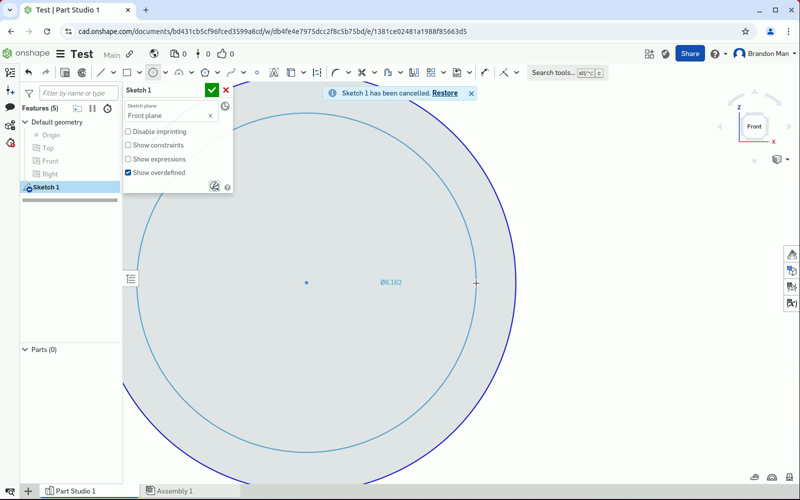
click(476, 282)
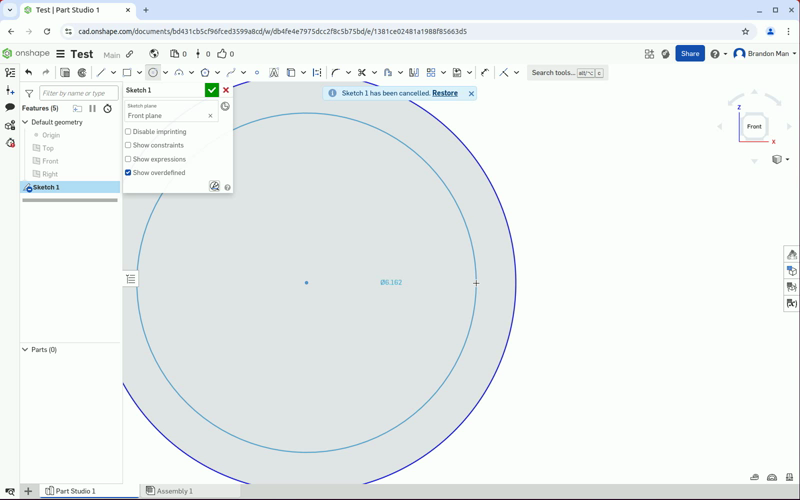
scroll(-6)
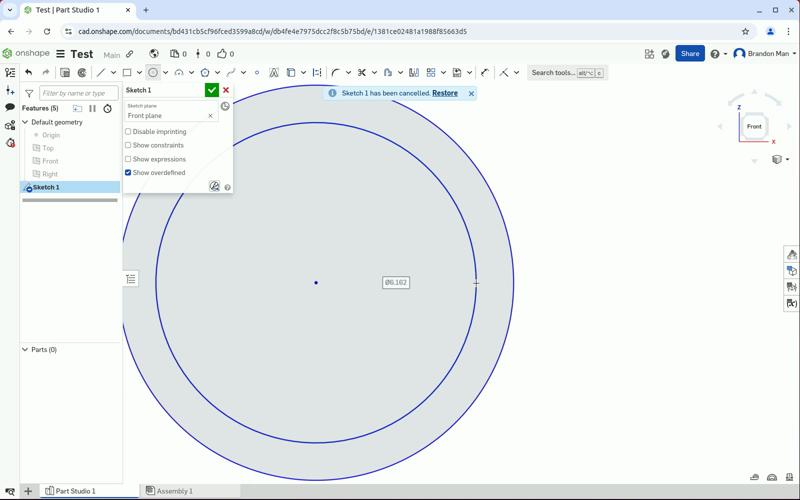
scroll(-6)
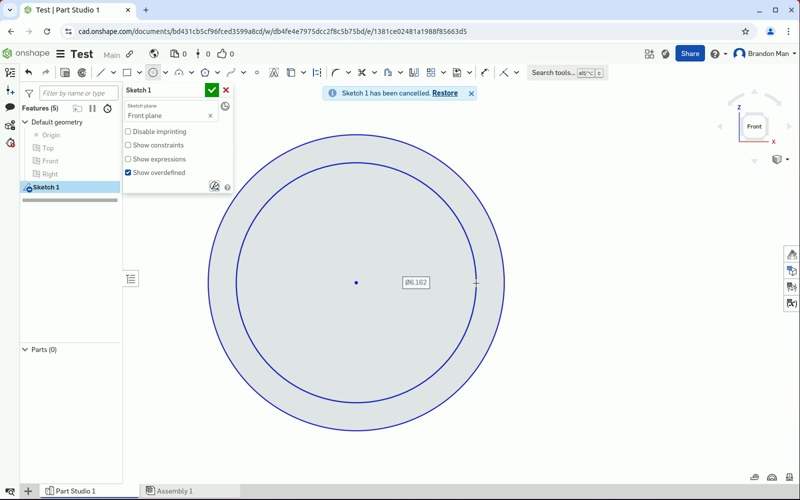
scroll(-6)
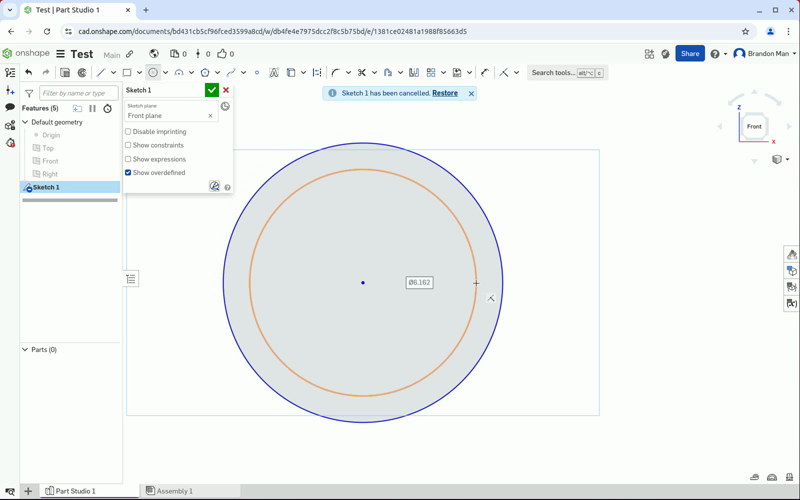
scroll(-6)
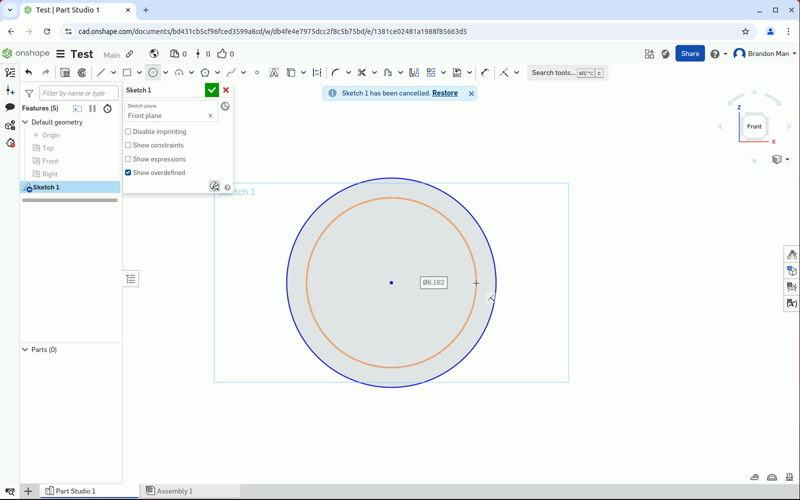
scroll(-6)
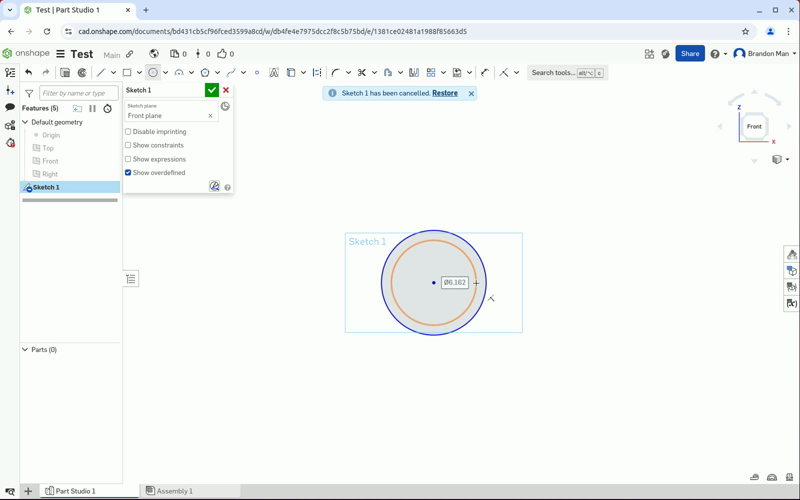
scroll(-6)
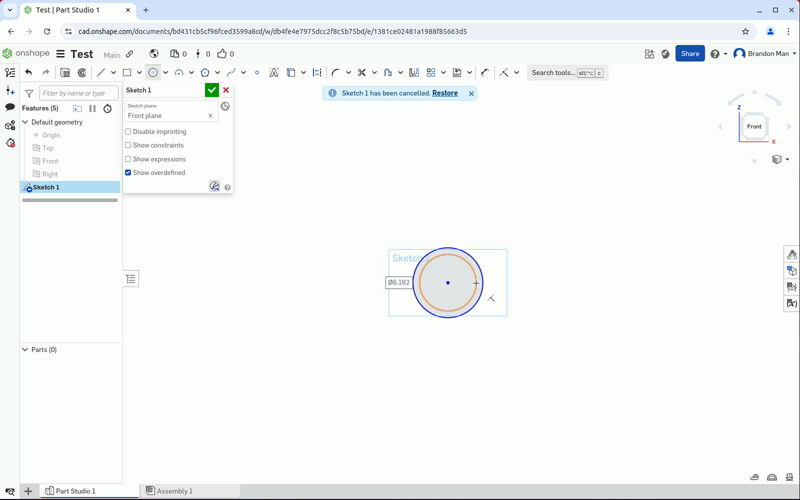
scroll(-6)
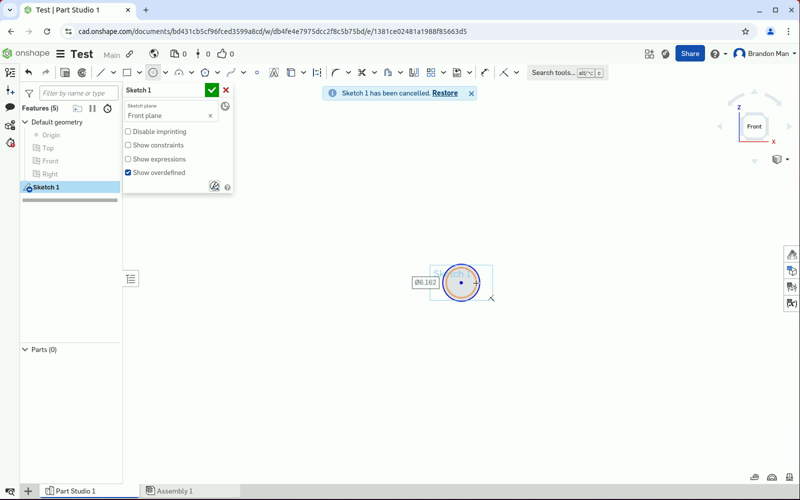
key(esc)
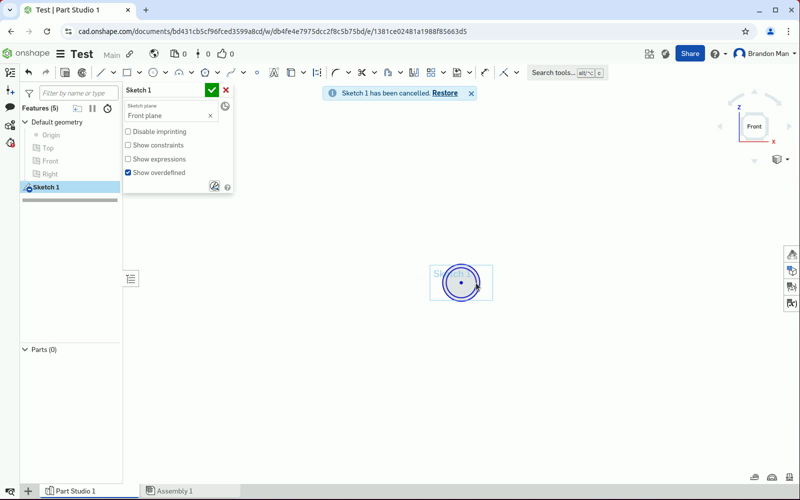
mouse_move(463, 265)
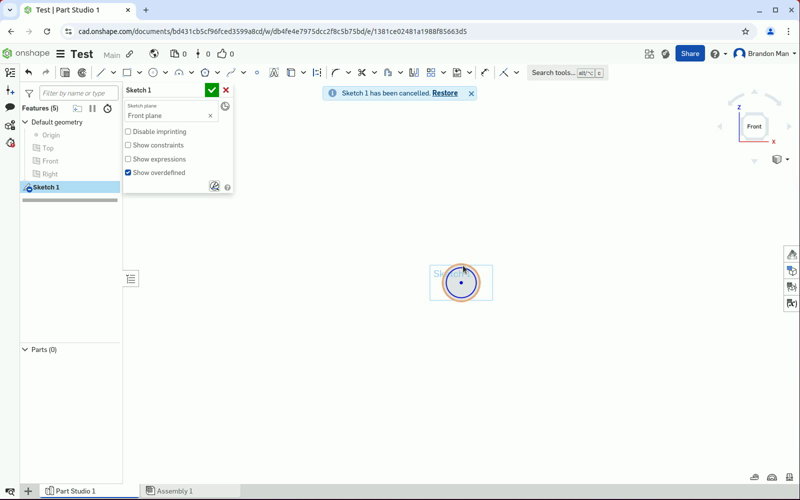
scroll(6)
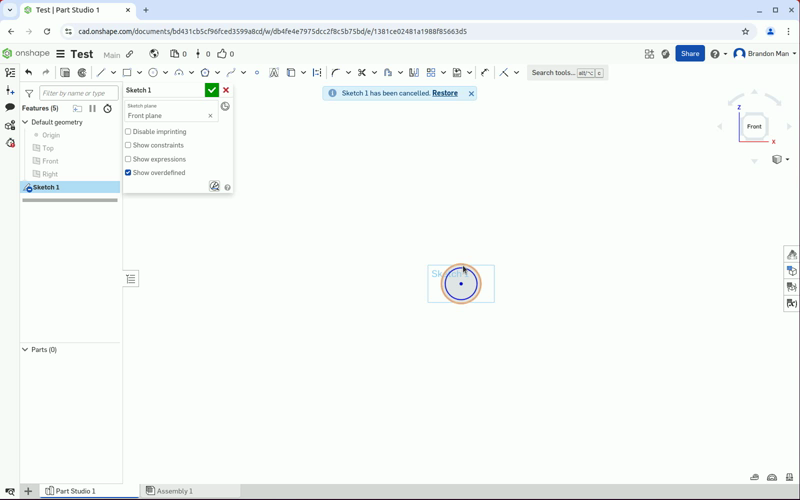
scroll(6)
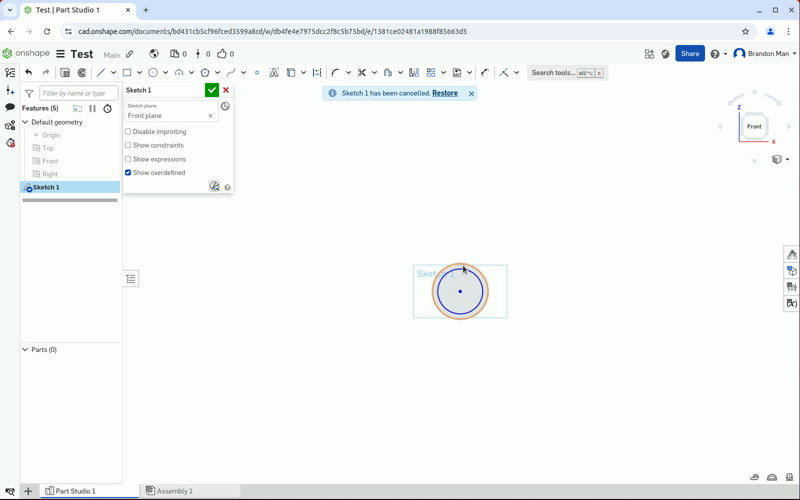
scroll(6)
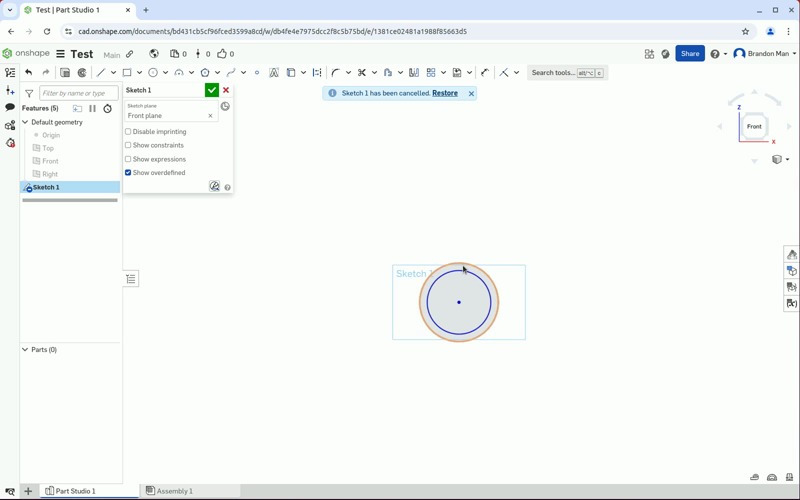
scroll(6)
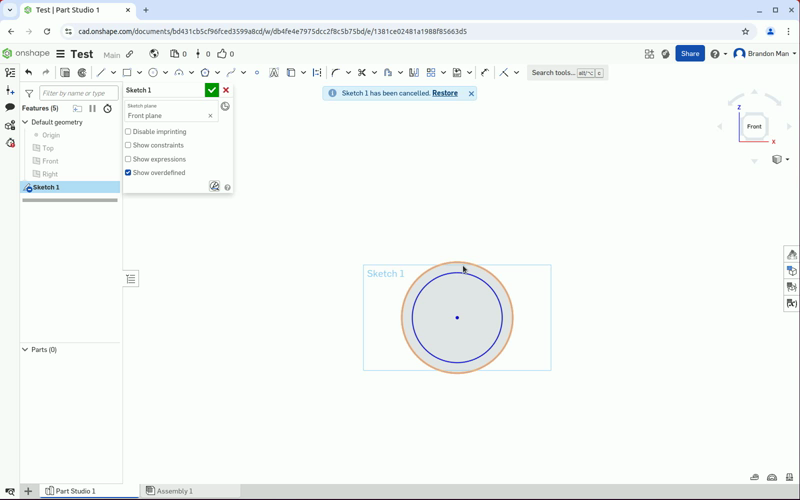
scroll(6)
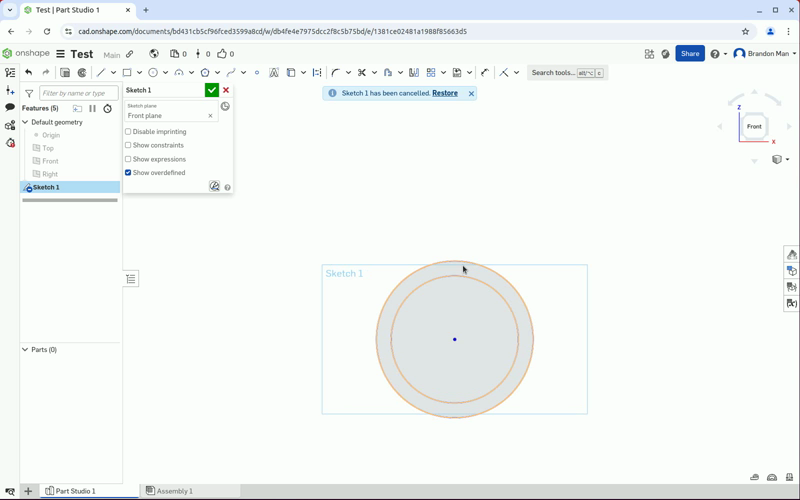
scroll(6)
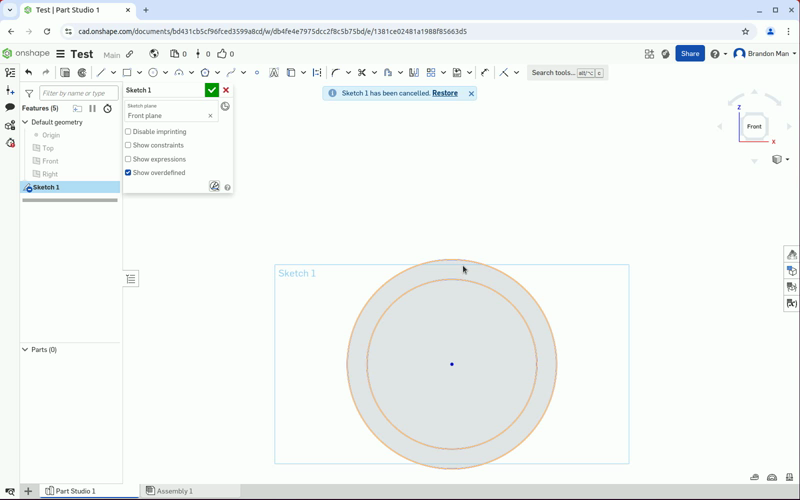
scroll(6)
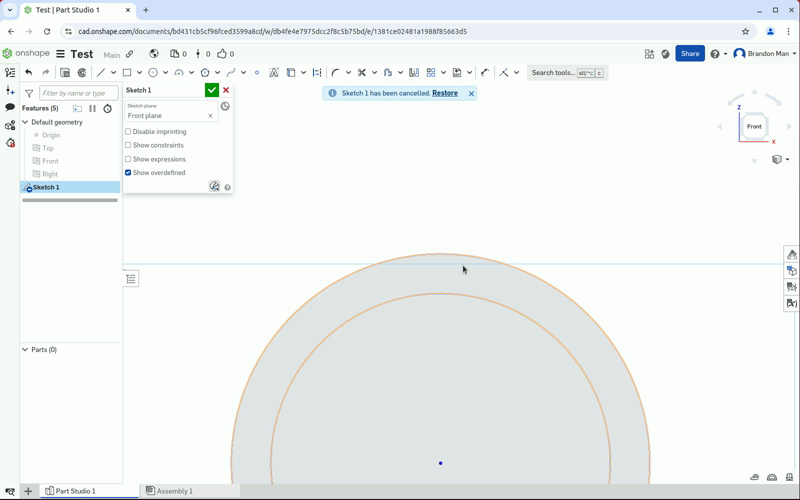
click(463, 265)
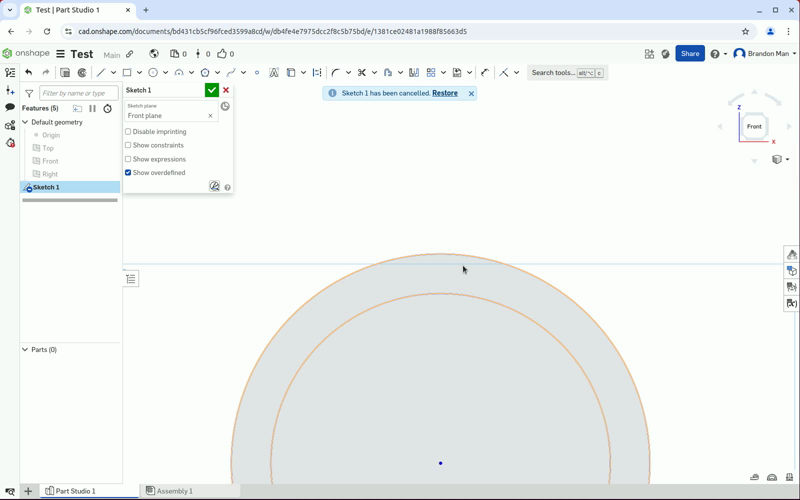
scroll(-6)
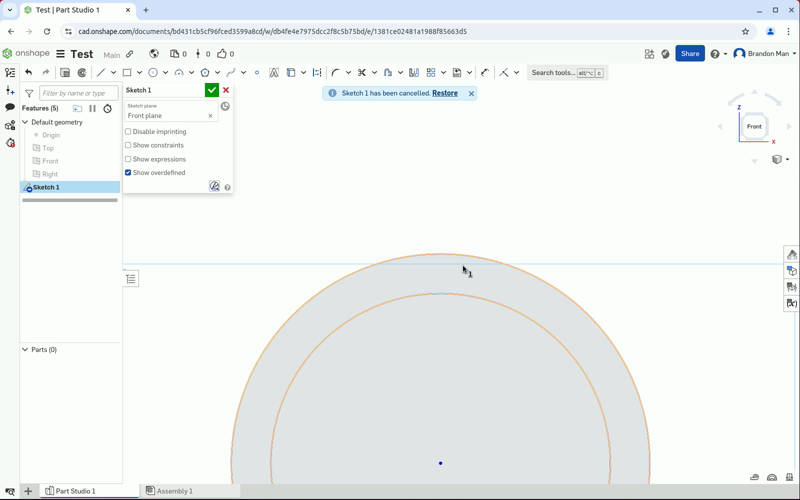
scroll(-6)
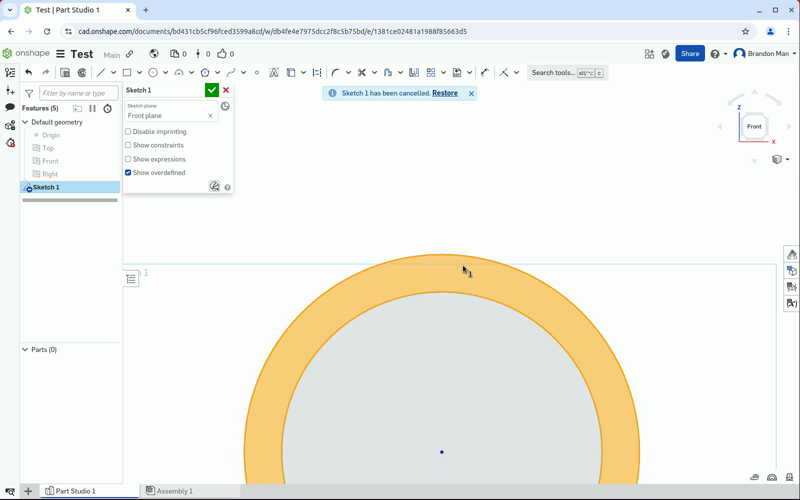
scroll(-6)
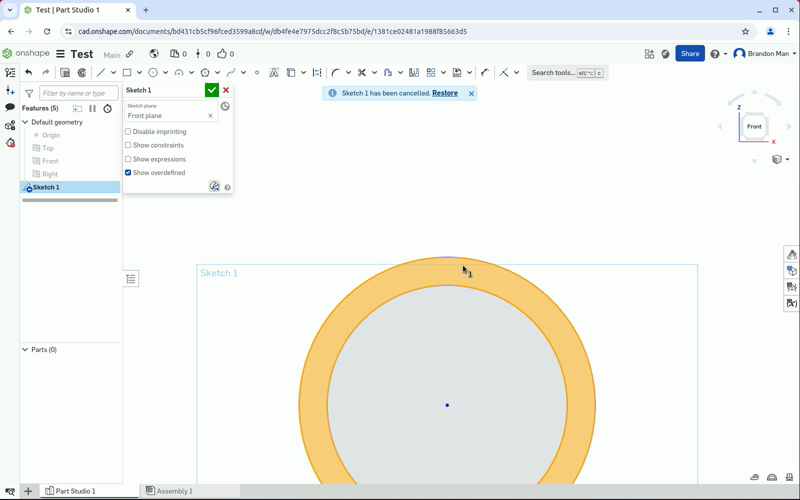
scroll(-6)
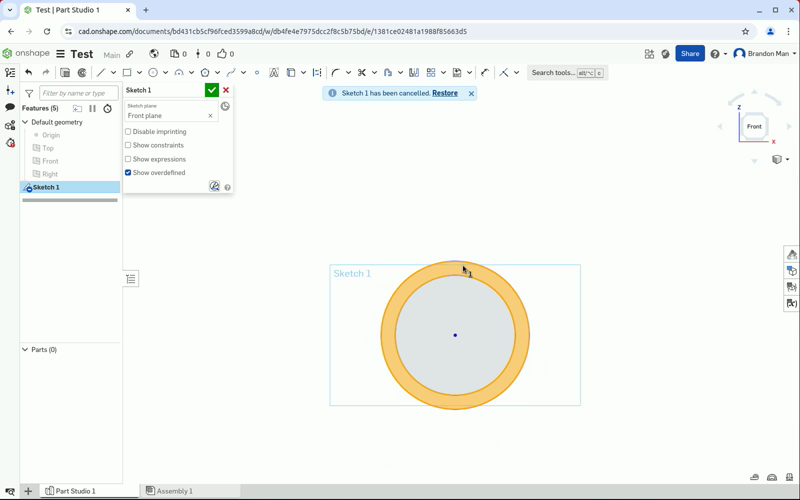
scroll(-6)
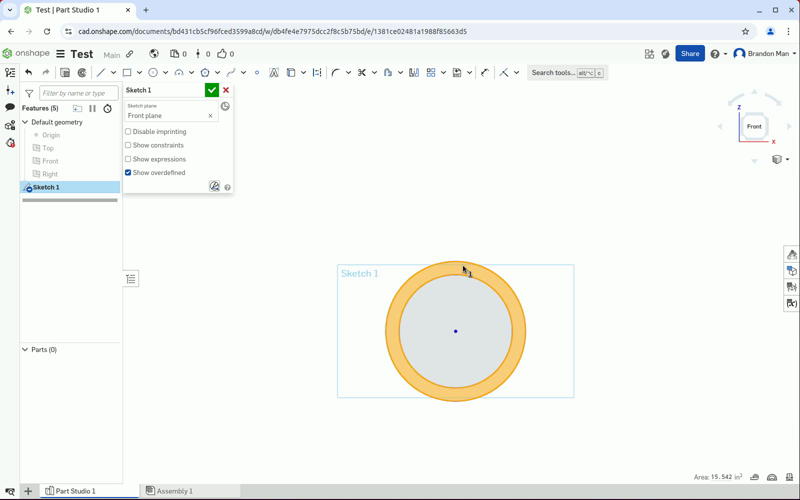
scroll(-6)
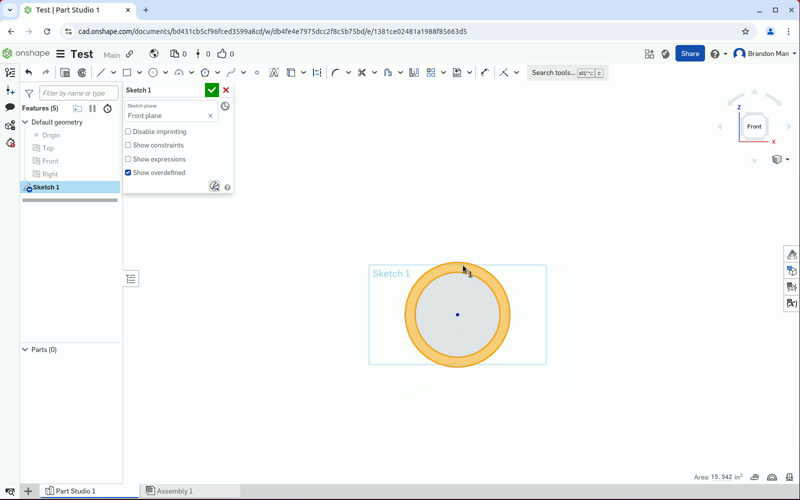
scroll(-6)
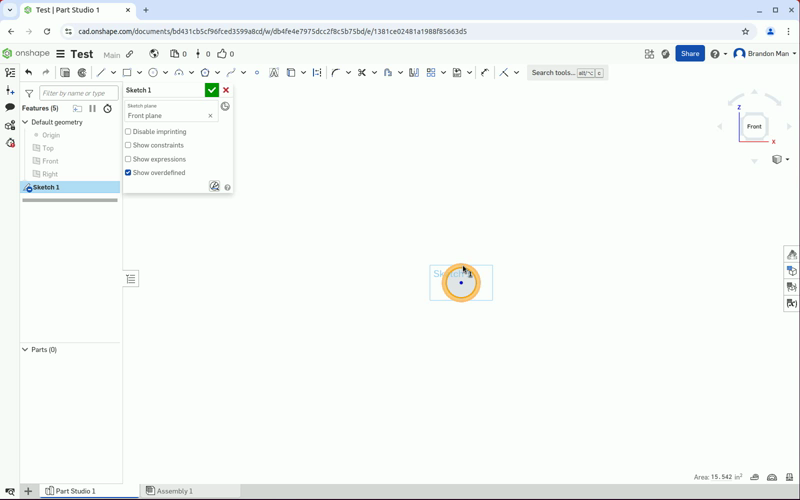
mouse_move(73, 352)
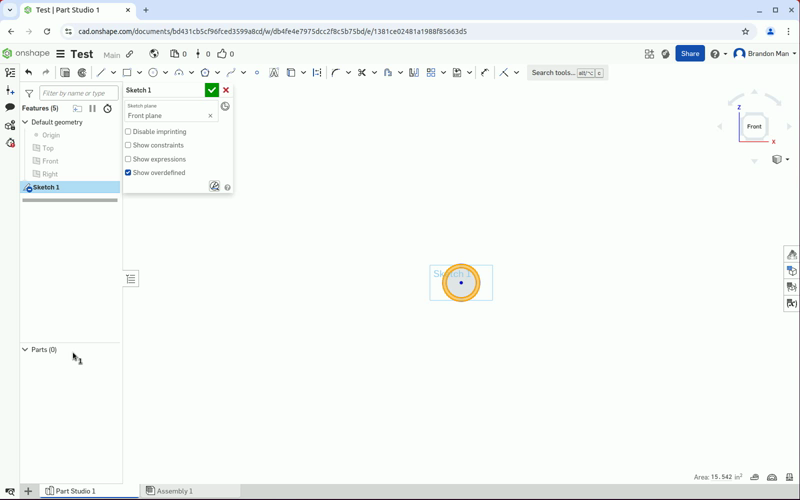
key(shift+y)
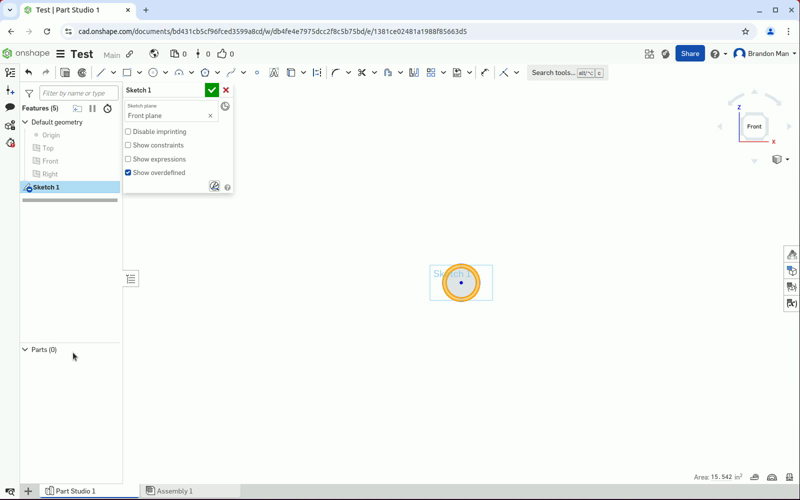
key(shift+e)
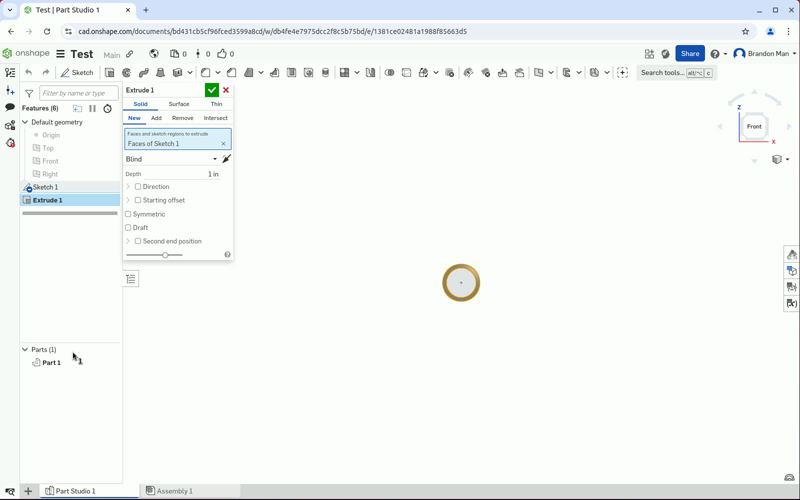
mouse_move(143, 106)
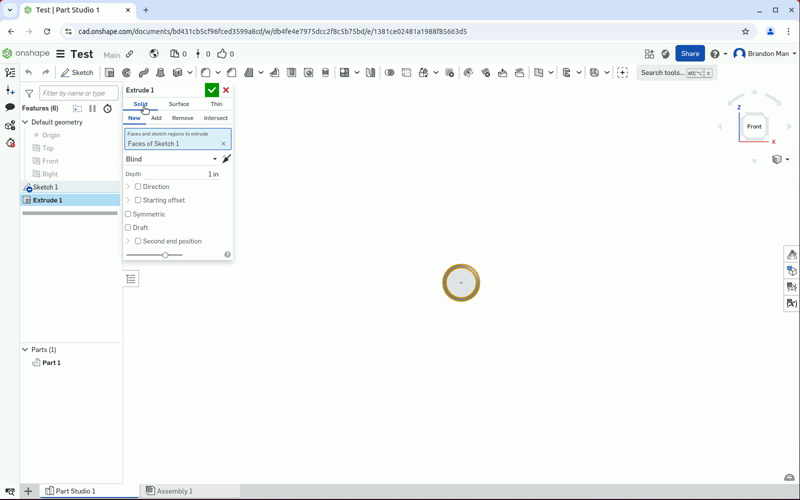
click(143, 106)
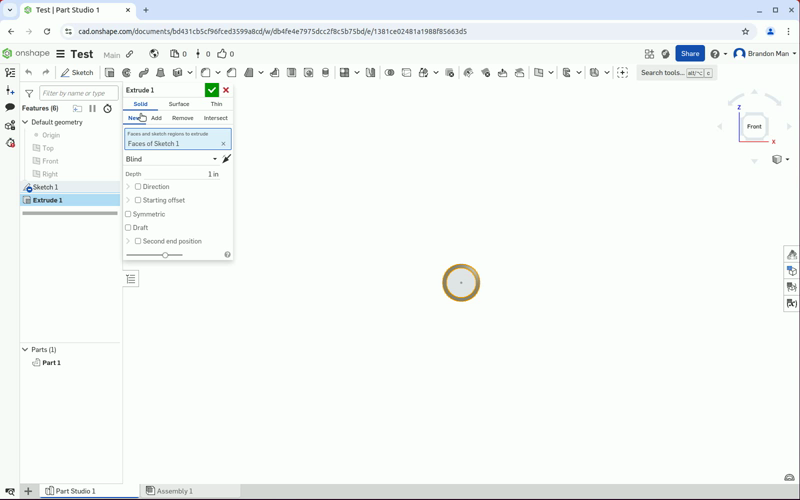
mouse_move(137, 120)
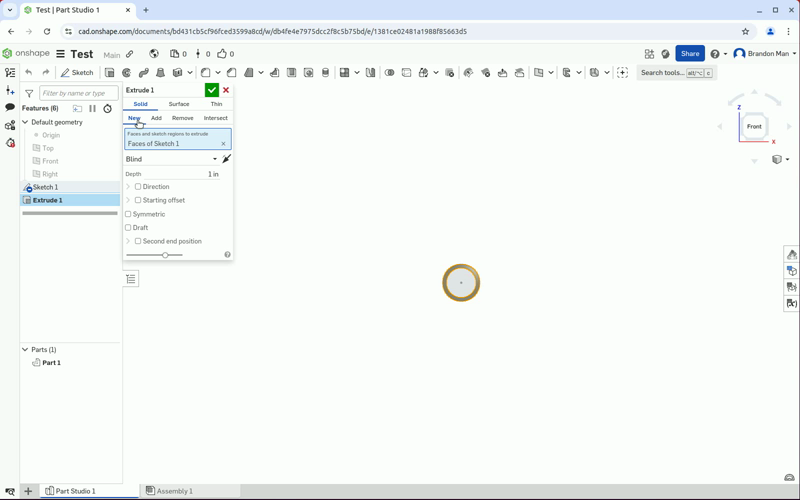
click(137, 120)
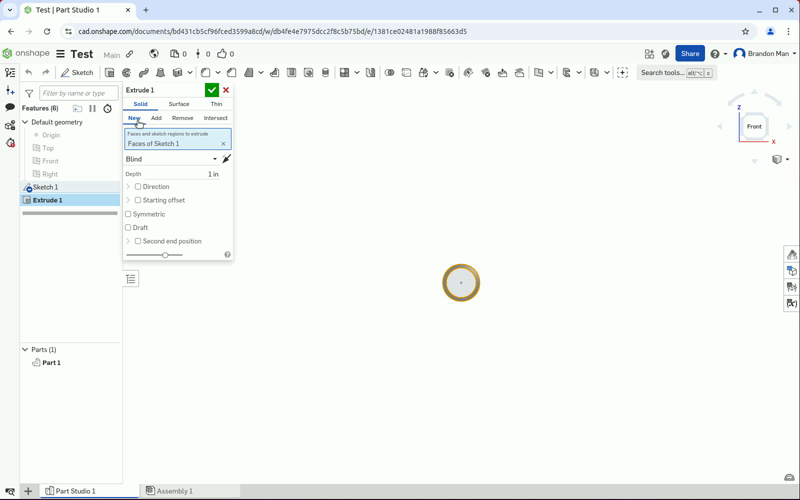
key(tab, 4)
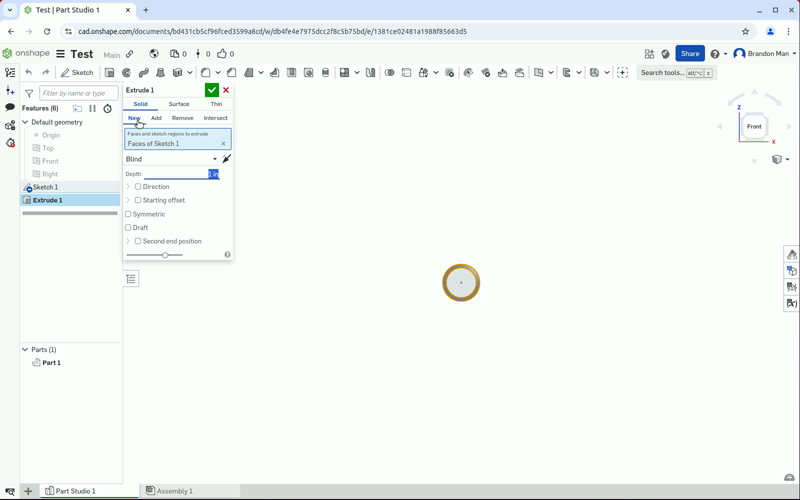
text(23.108)
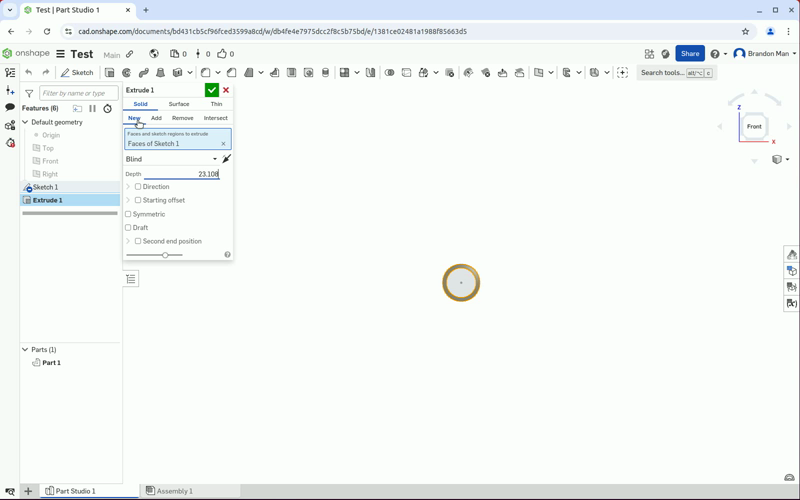
key(enter)
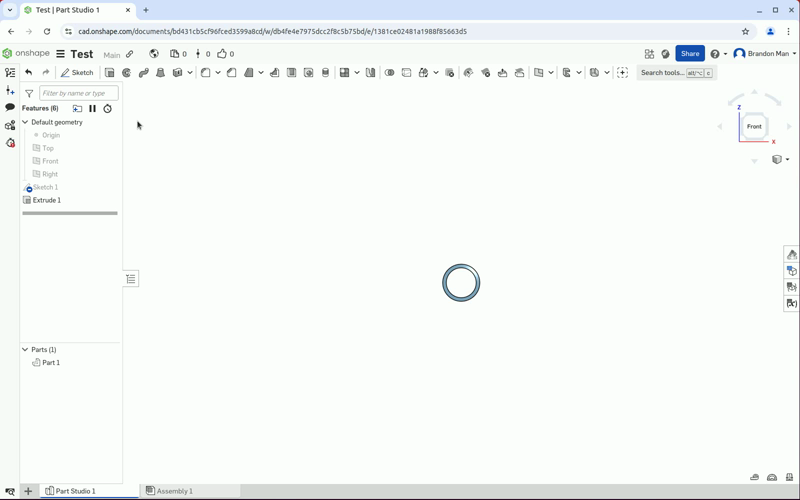
key(shift+h)
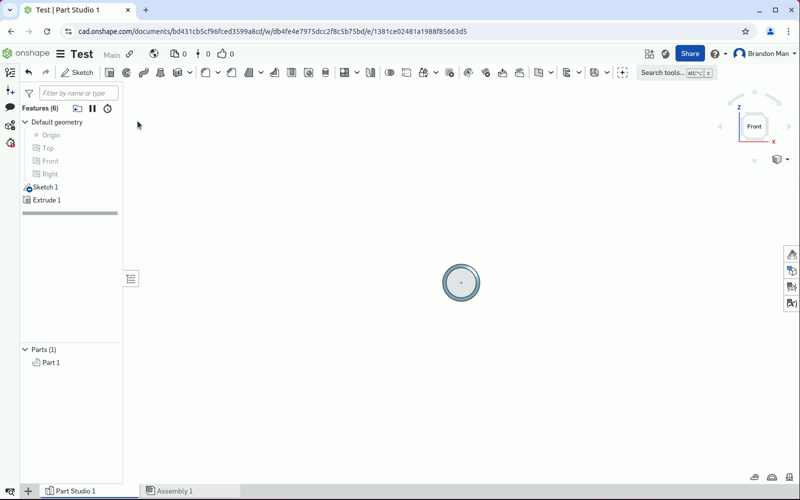
key(shift+h)
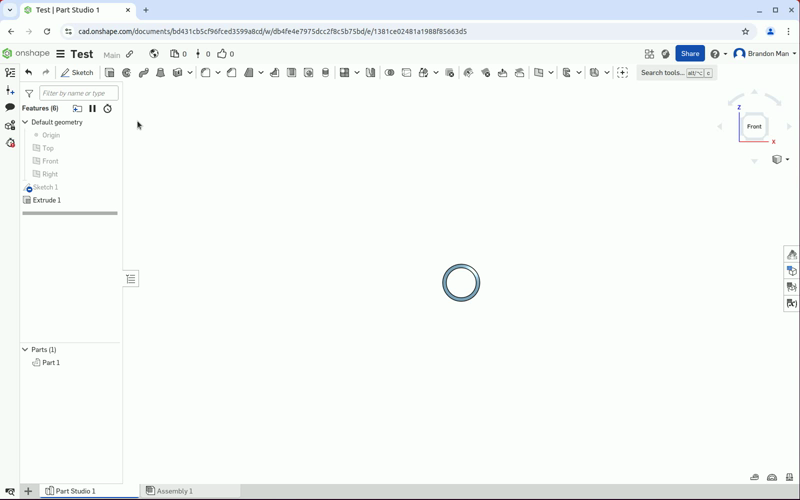
mouse_move(73, 189)
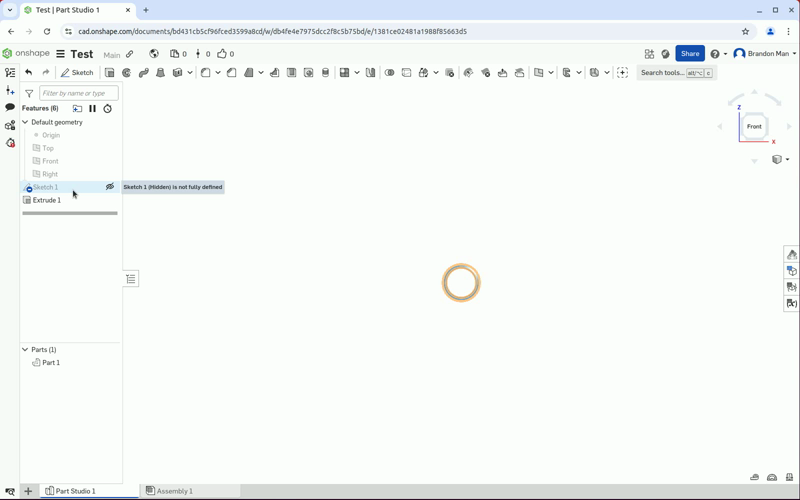
click(73, 189)
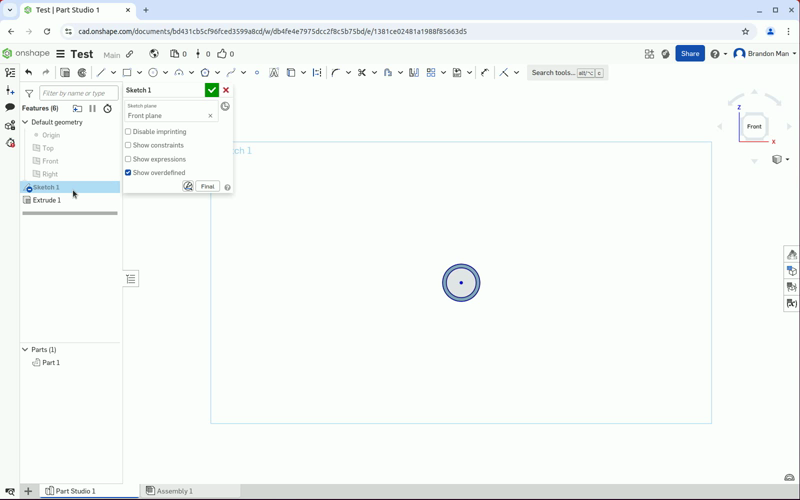
mouse_move(229, 92)
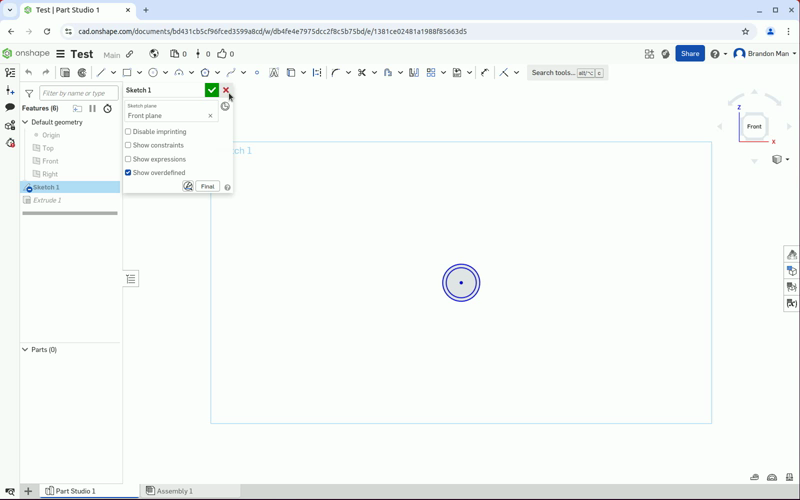
click(229, 92)
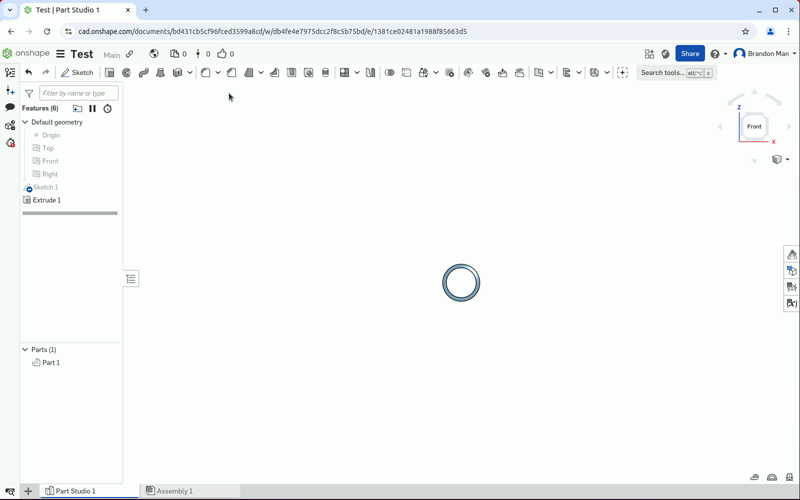
mouse_move(73, 352)
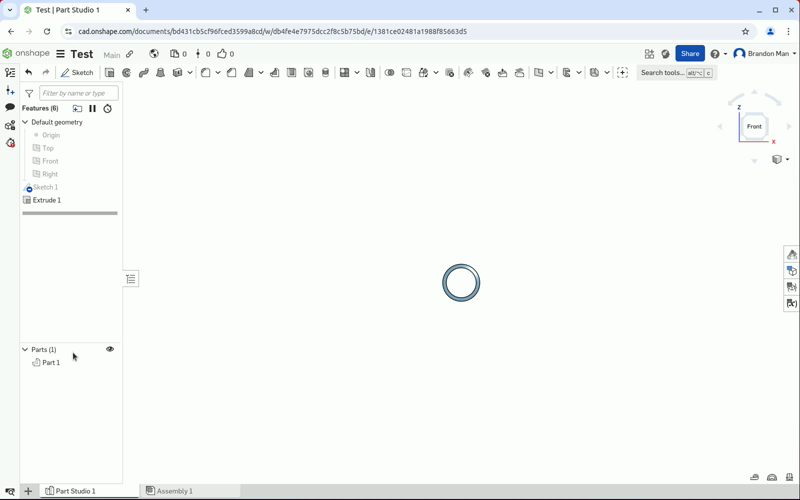
key(y)
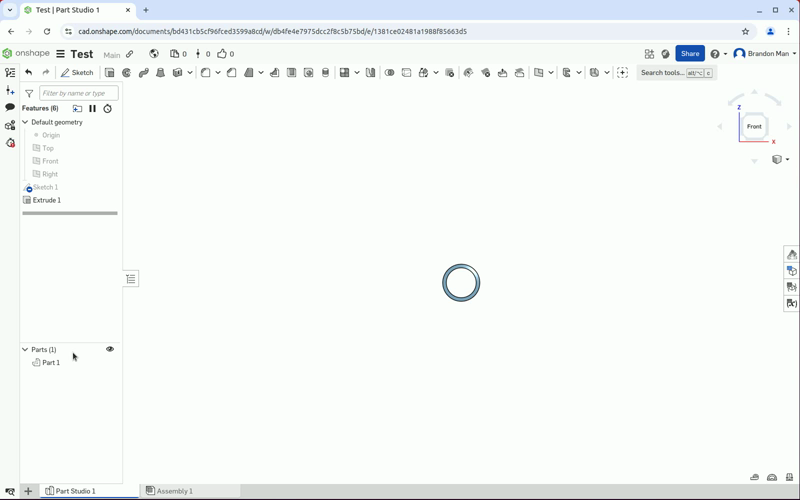
key(shift+p)
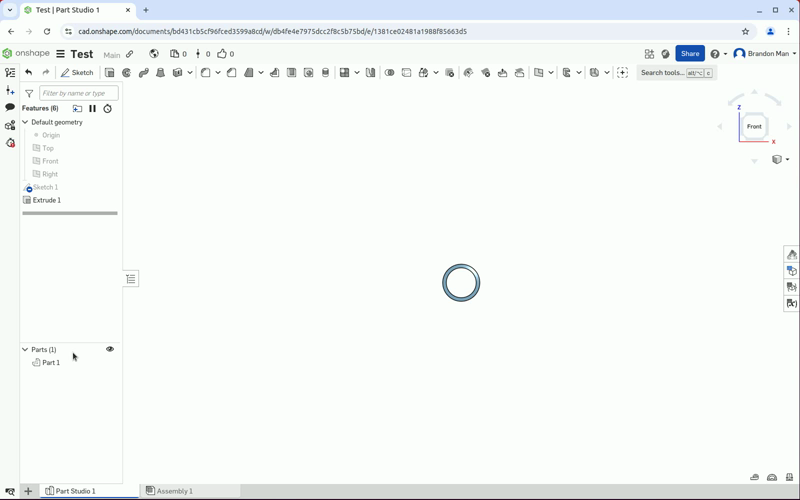
key(space)
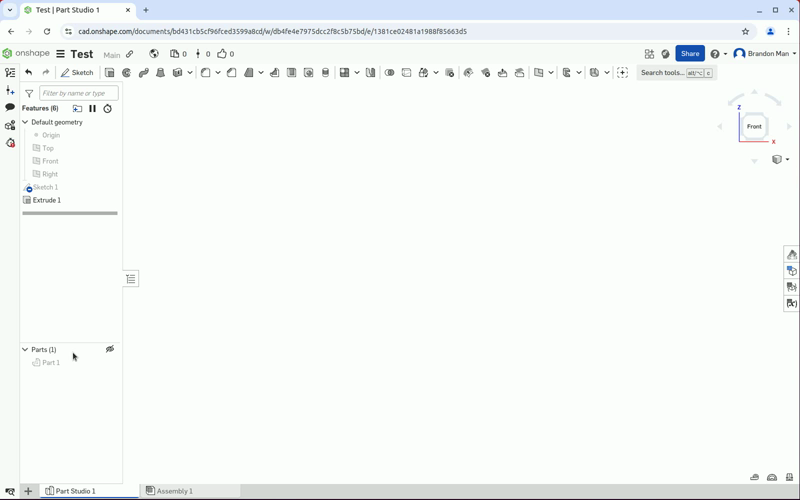
key_down(shift)
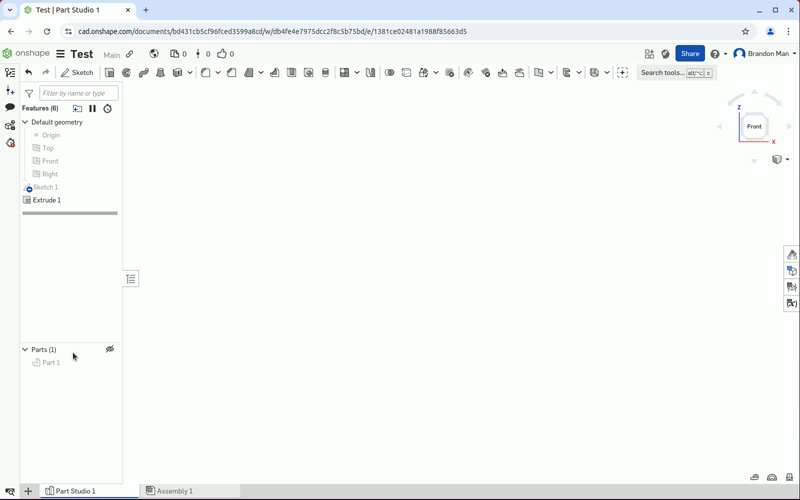
key(down)
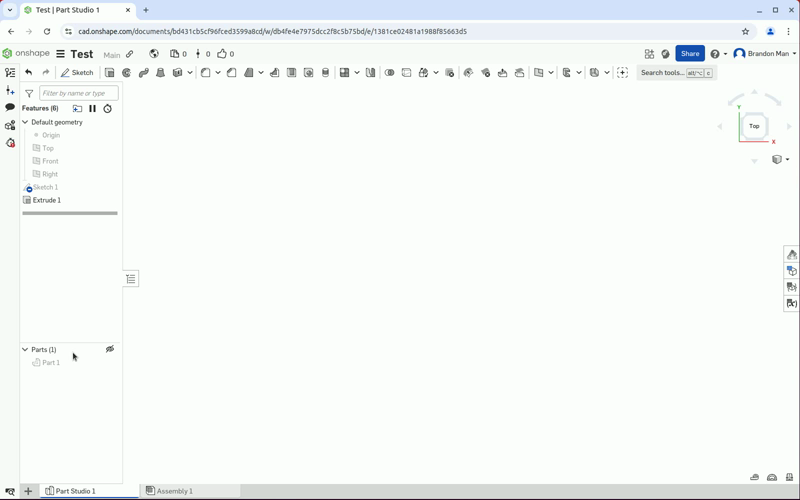
key_up(shift)
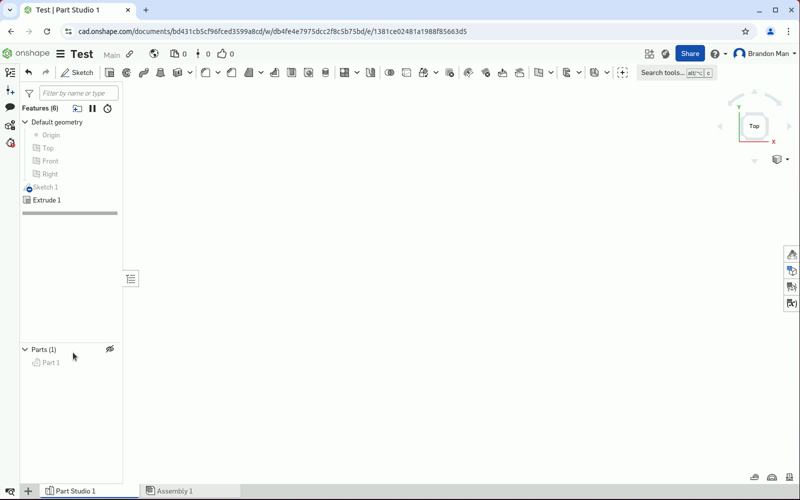
mouse_move(73, 352)
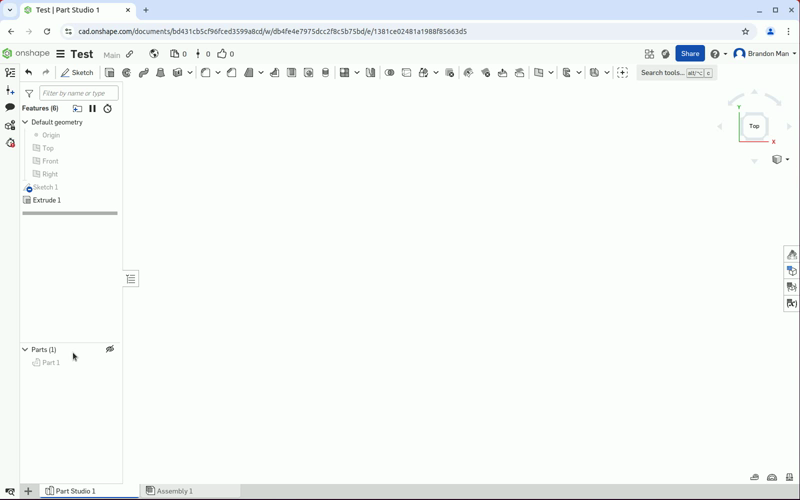
key(shift+y)
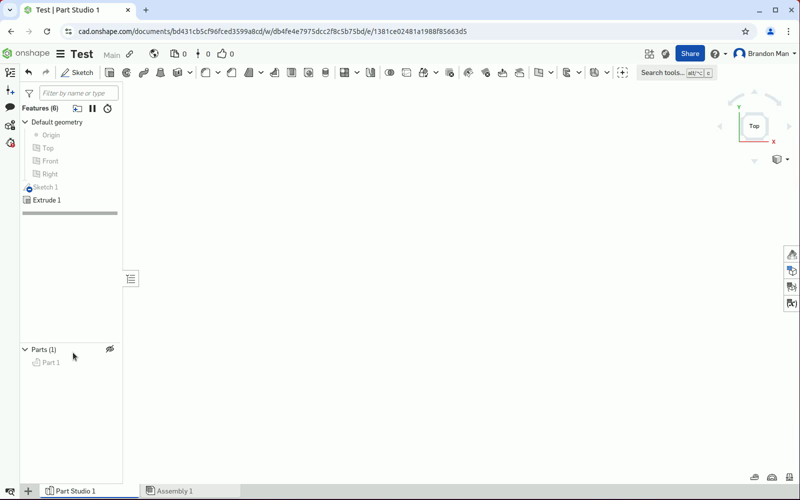
key(shift+s)
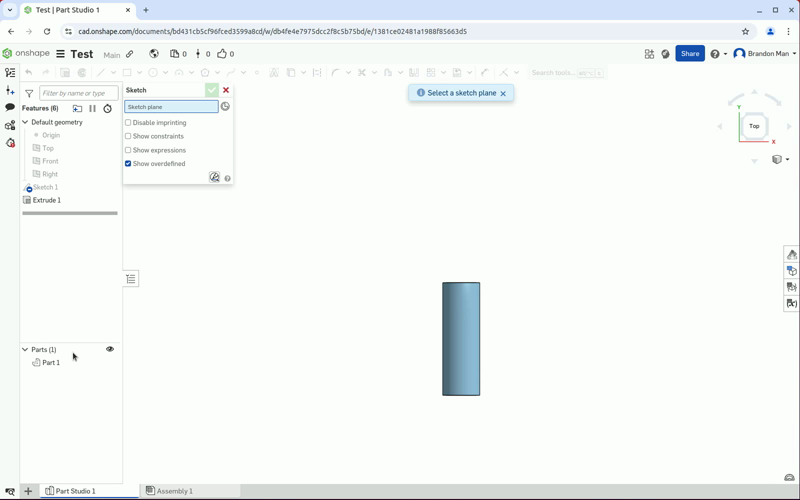
mouse_move(73, 150)
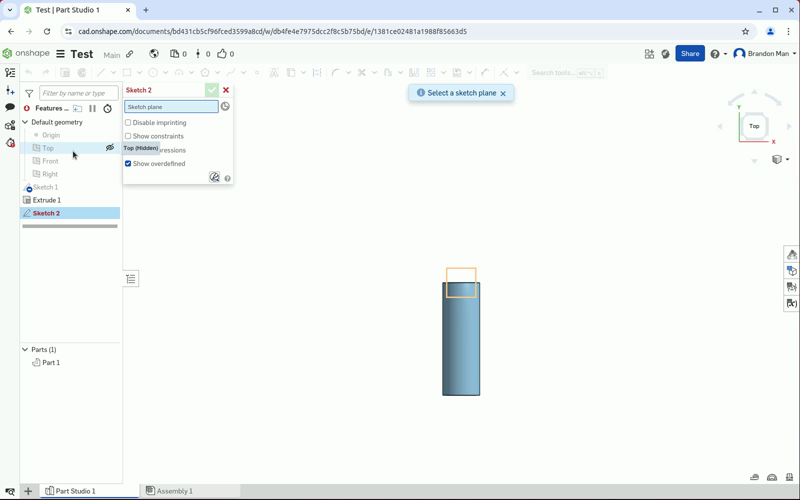
click(73, 150)
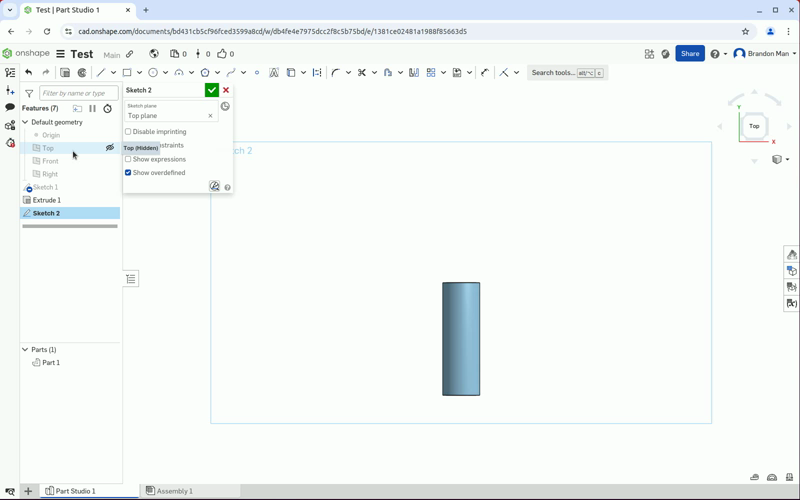
mouse_move(73, 352)
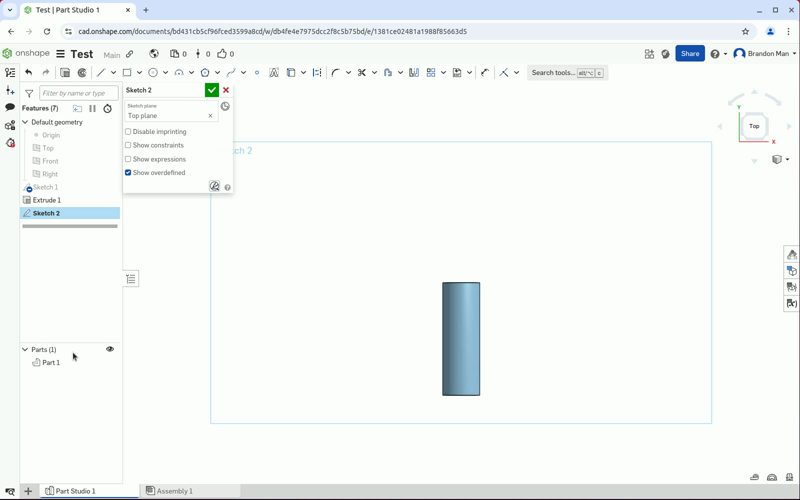
key(y)
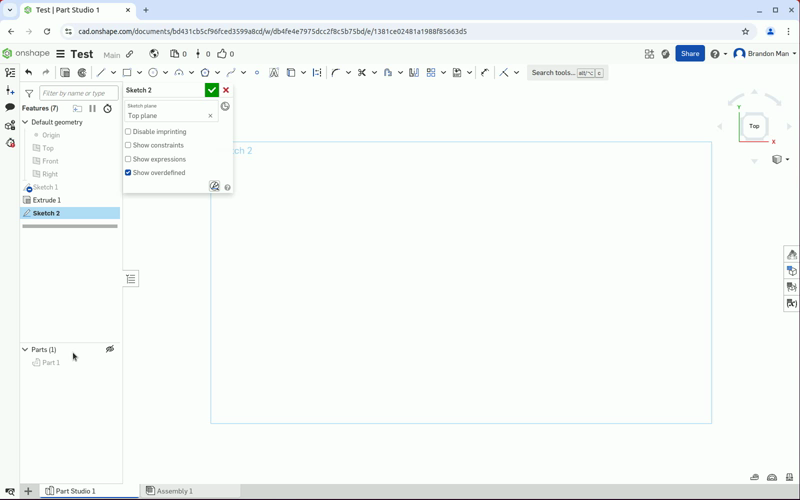
key(l)
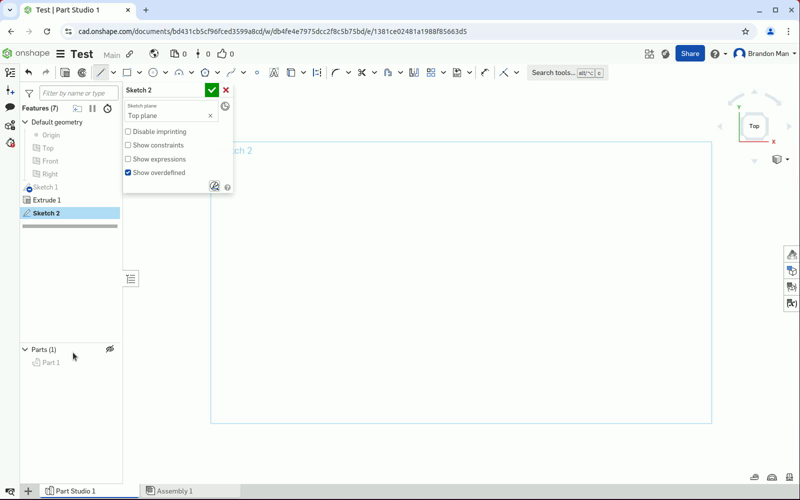
key_down(shift)
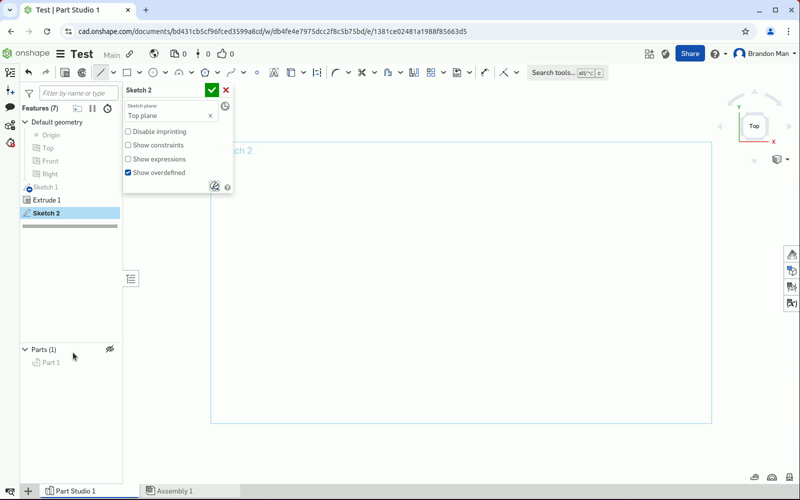
mouse_move(443, 395)
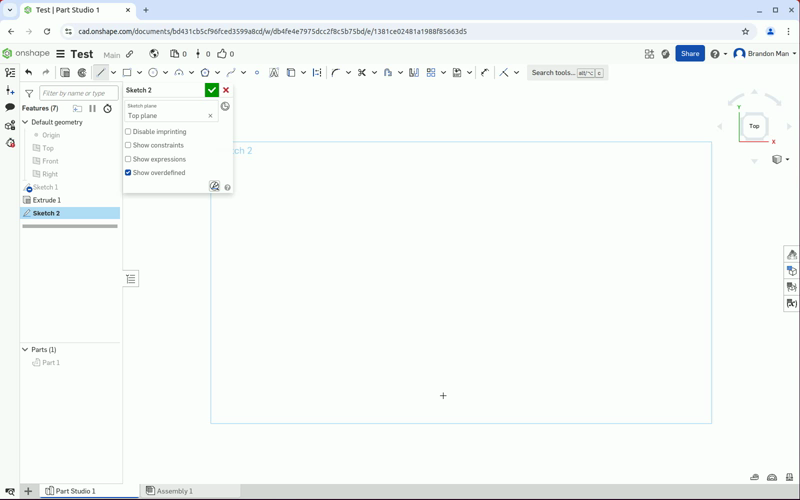
click(443, 395)
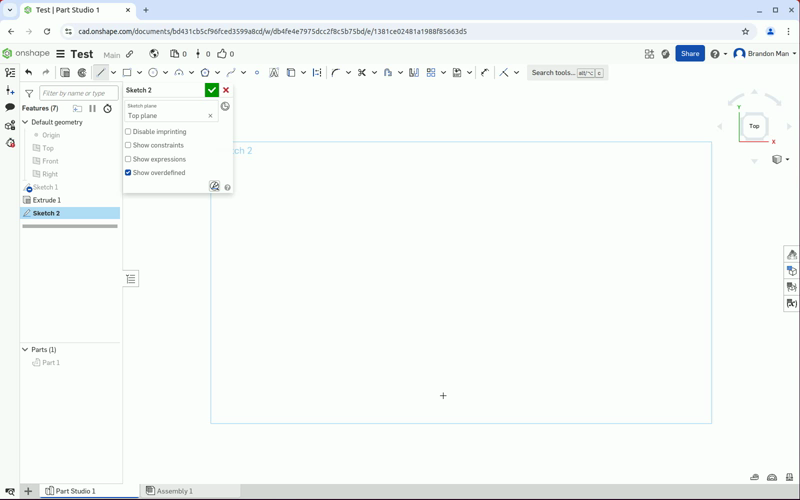
key_up(shift)
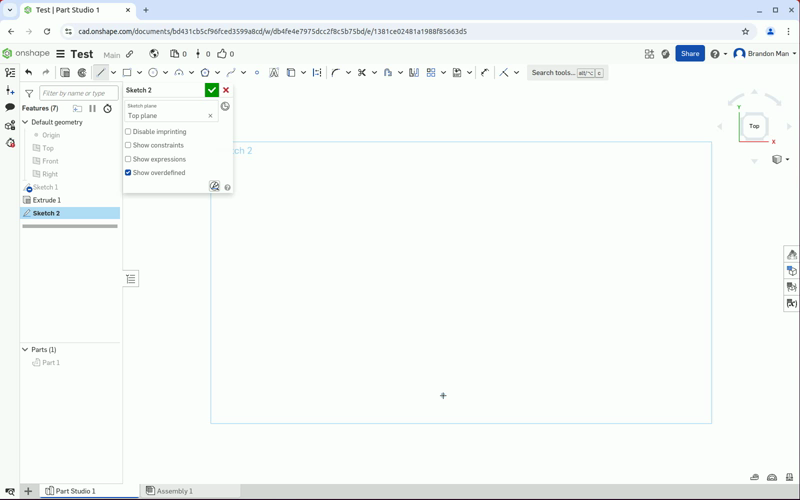
key_down(shift)
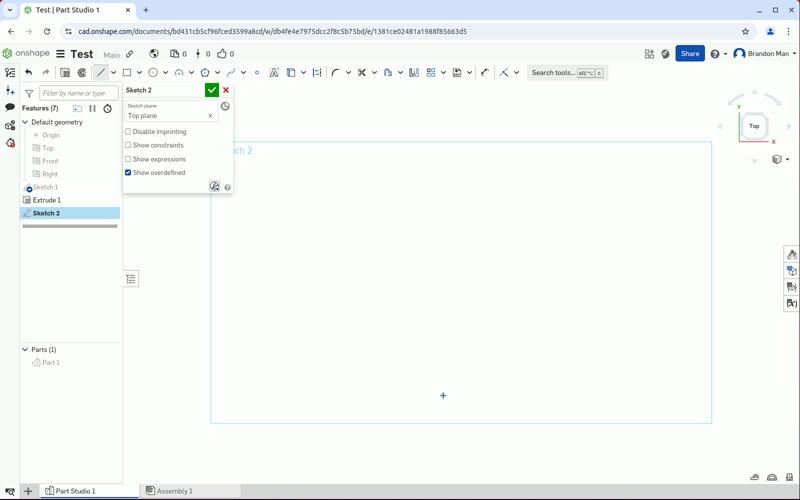
mouse_move(473, 395)
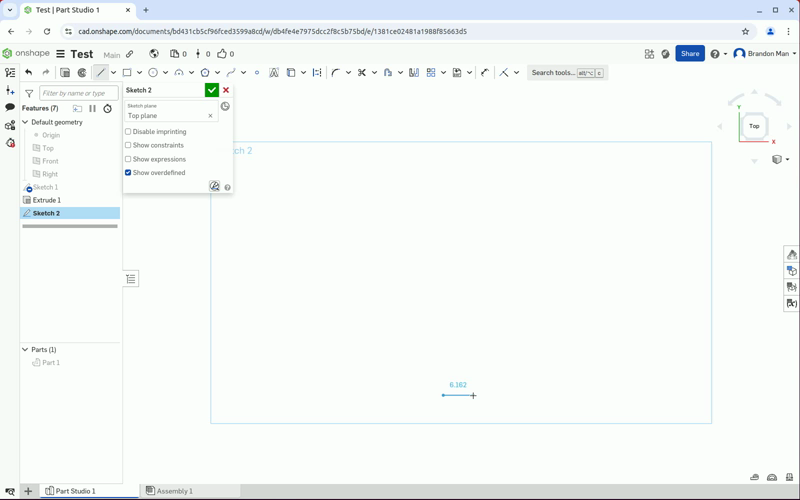
mouse_move(479, 395)
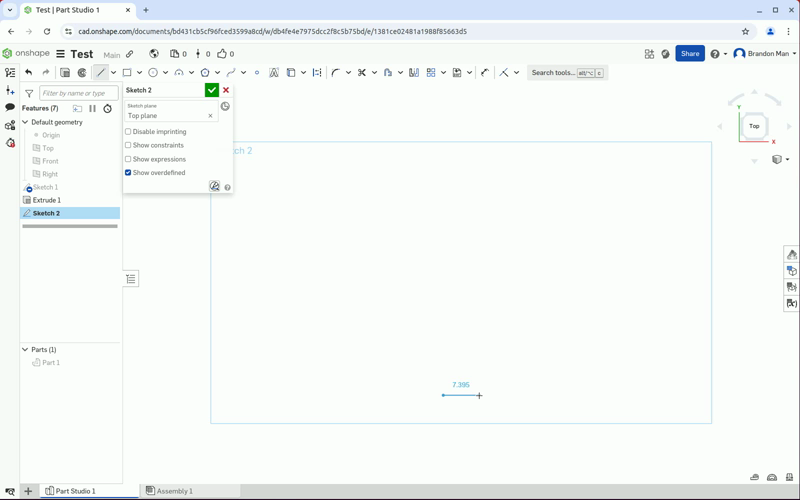
click(479, 395)
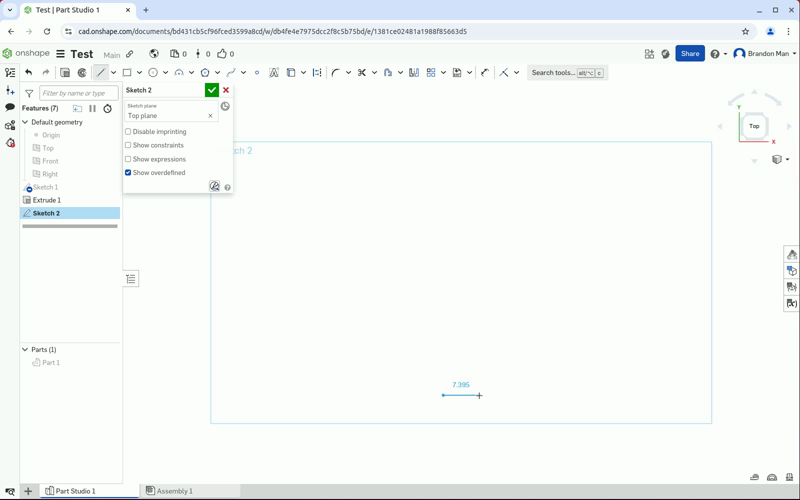
key_up(shift)
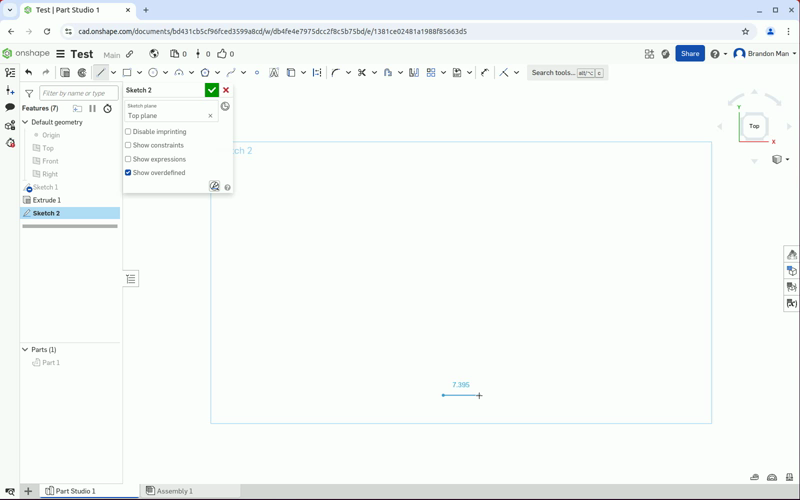
key_down(shift)
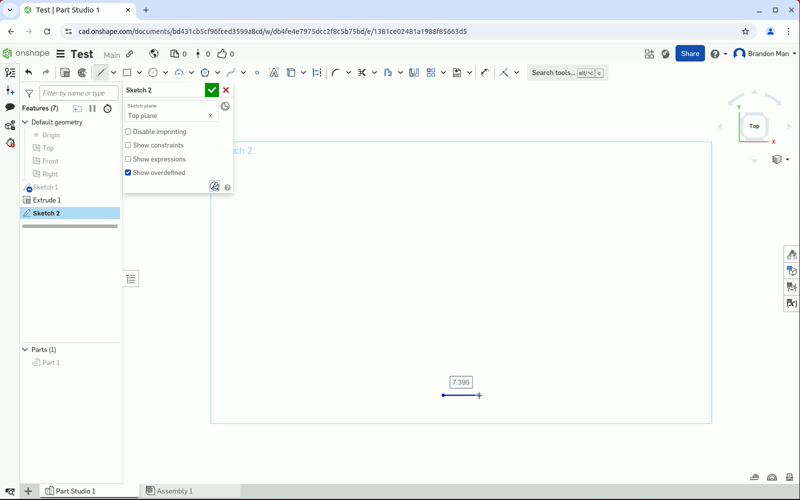
mouse_move(509, 395)
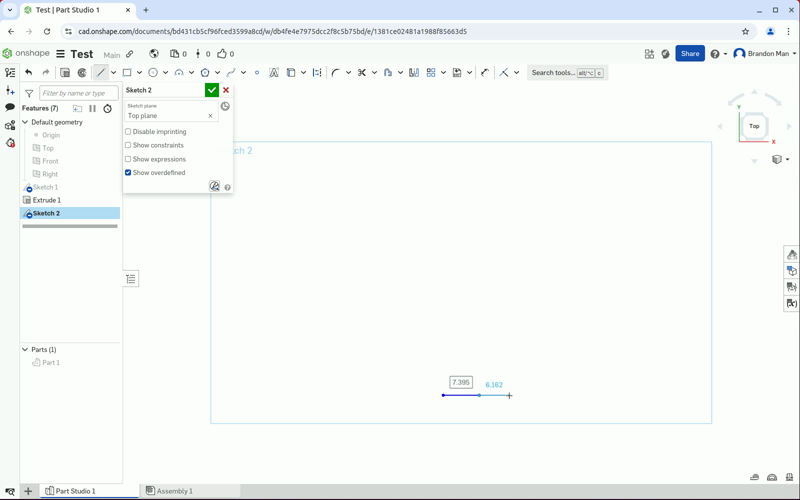
mouse_move(479, 359)
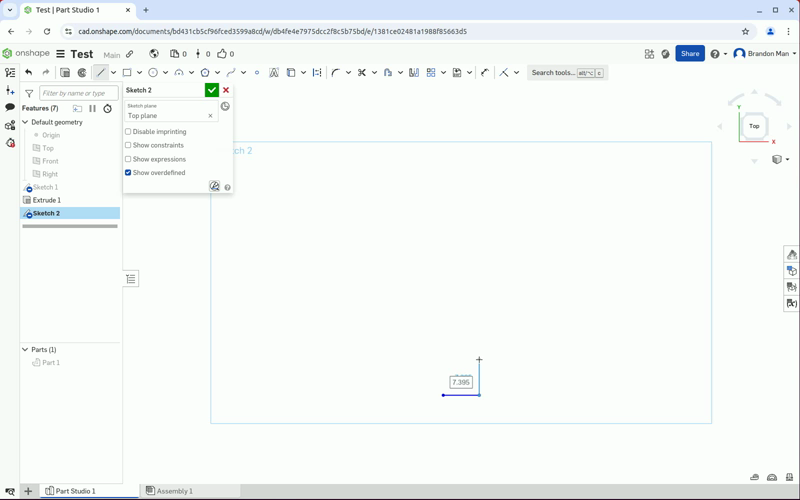
click(479, 359)
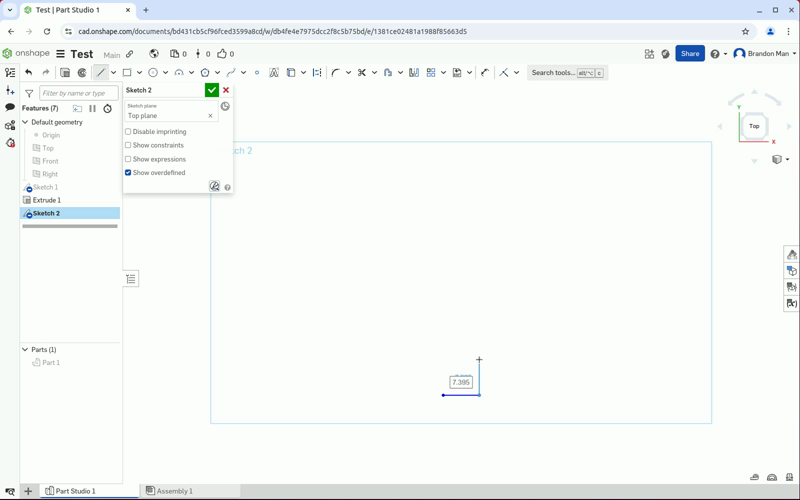
key_up(shift)
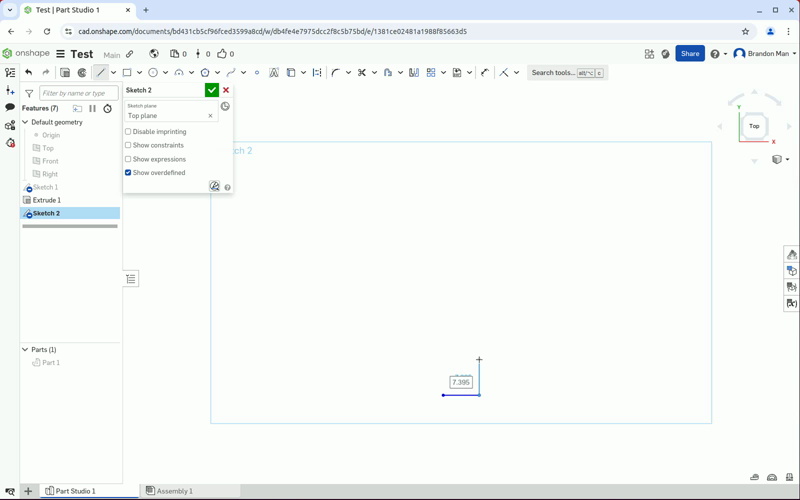
mouse_move(509, 359)
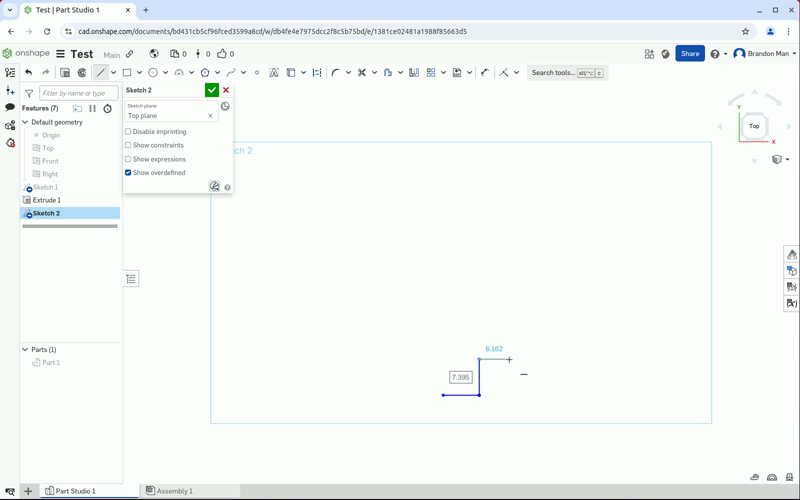
key_down(shift)
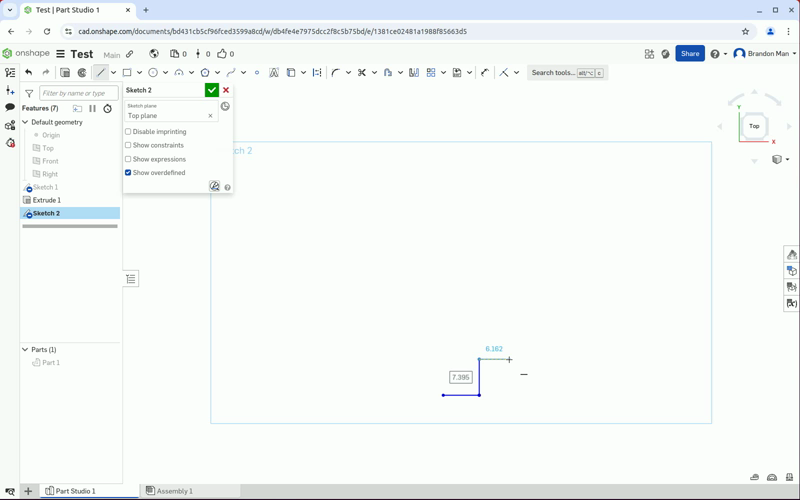
mouse_move(443, 395)
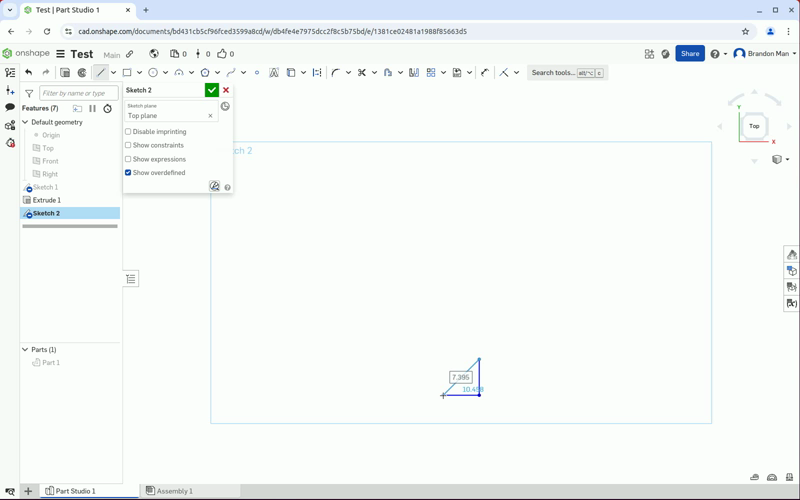
key_up(shift)
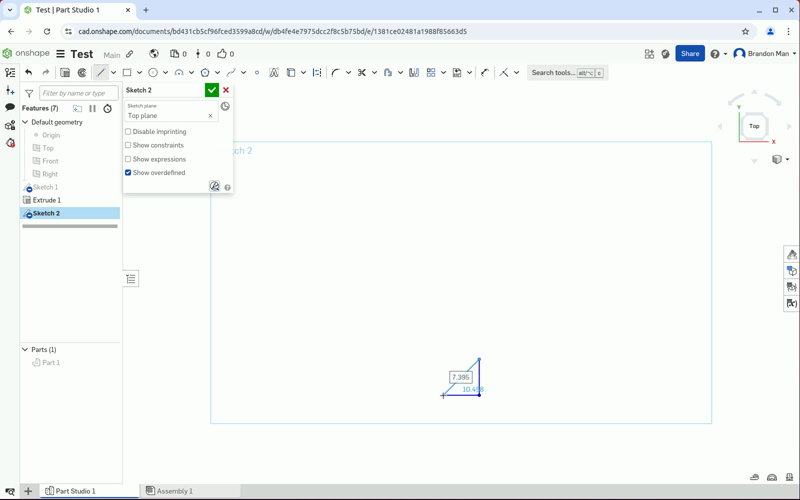
click(443, 395)
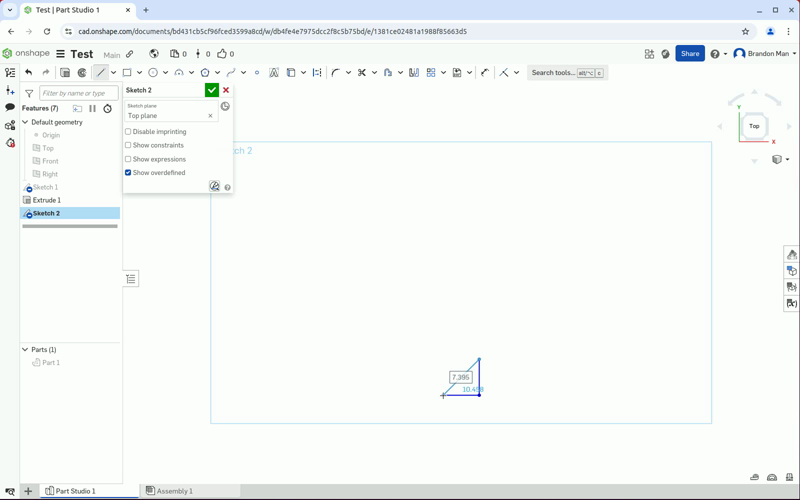
key(esc)
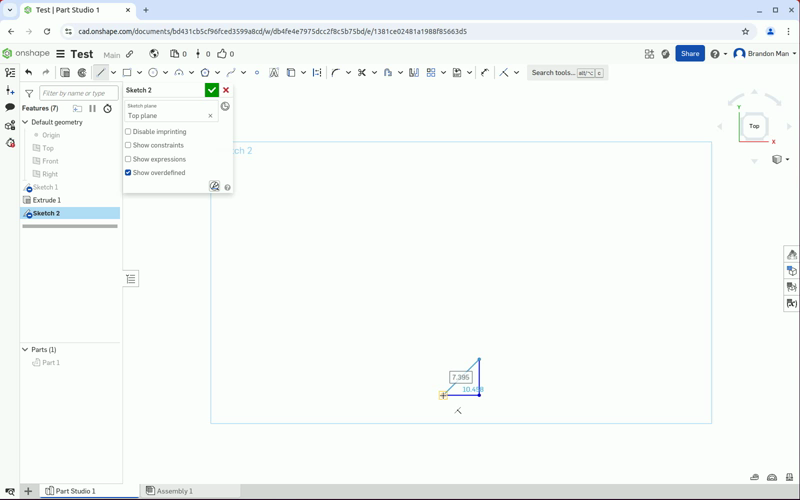
mouse_move(474, 386)
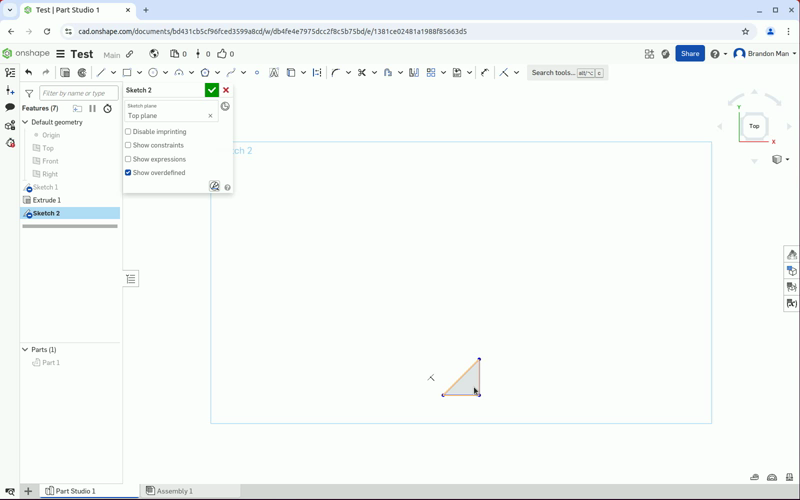
scroll(6)
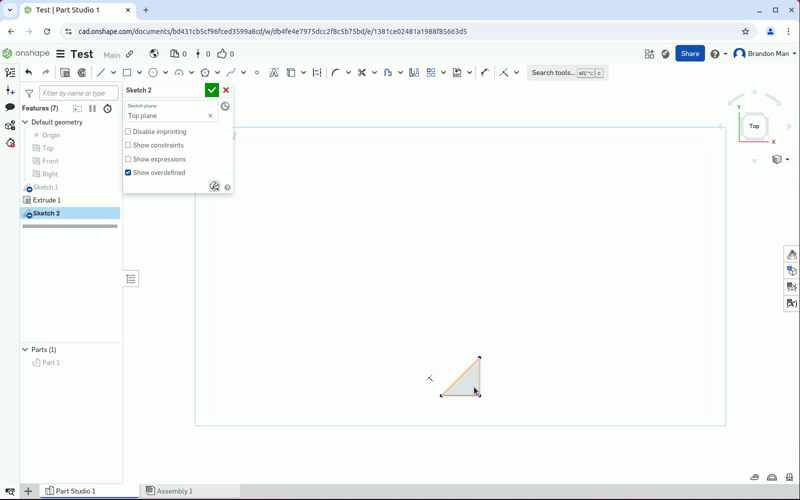
scroll(6)
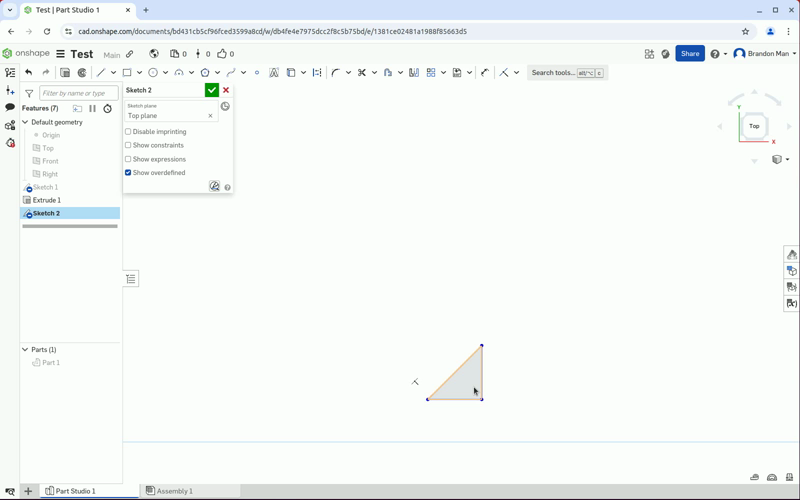
scroll(6)
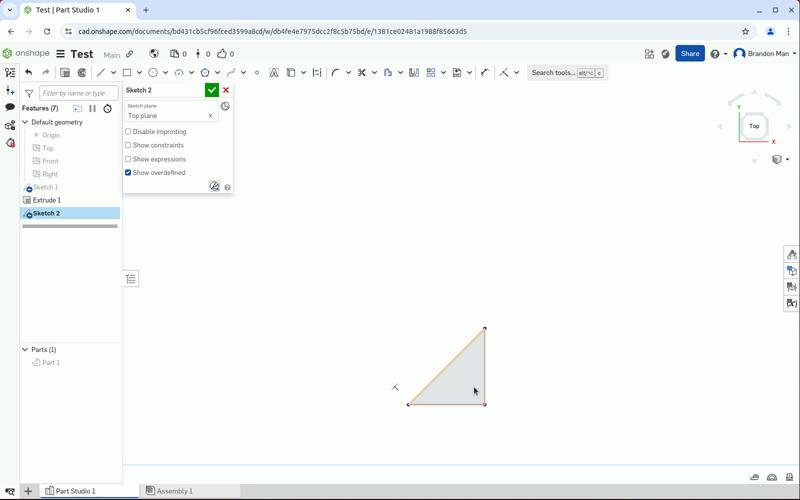
scroll(6)
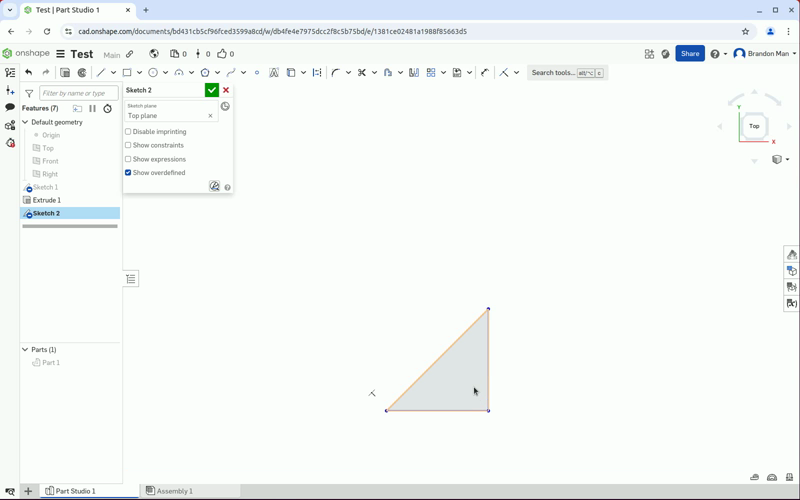
scroll(6)
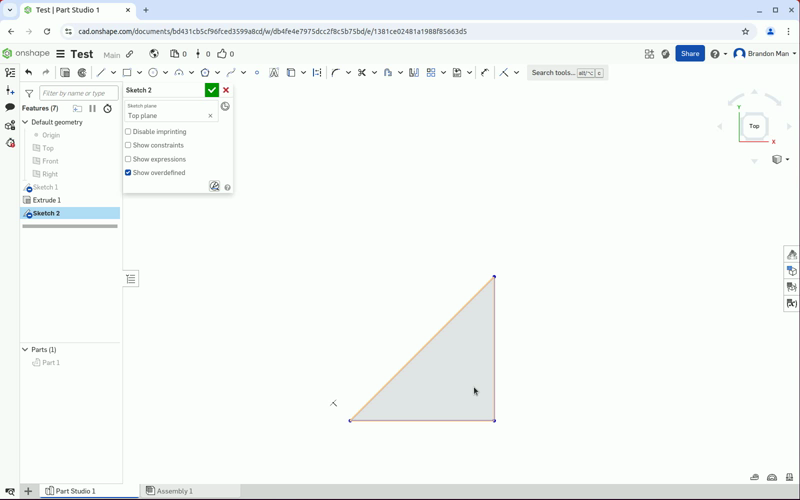
scroll(6)
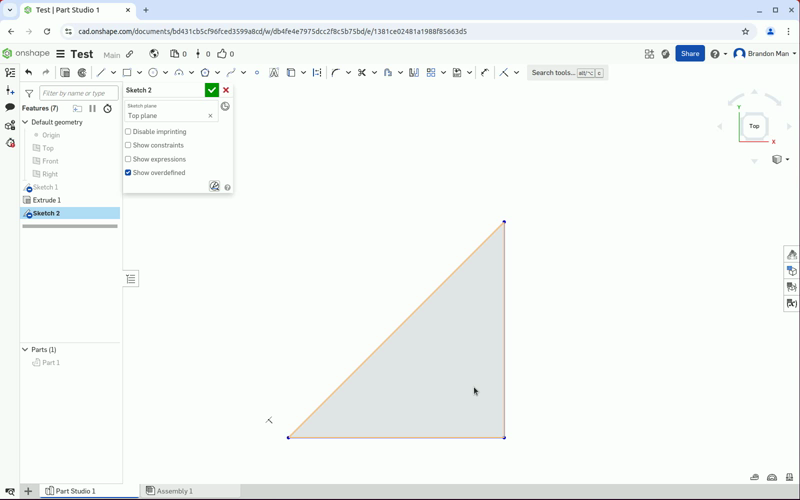
scroll(6)
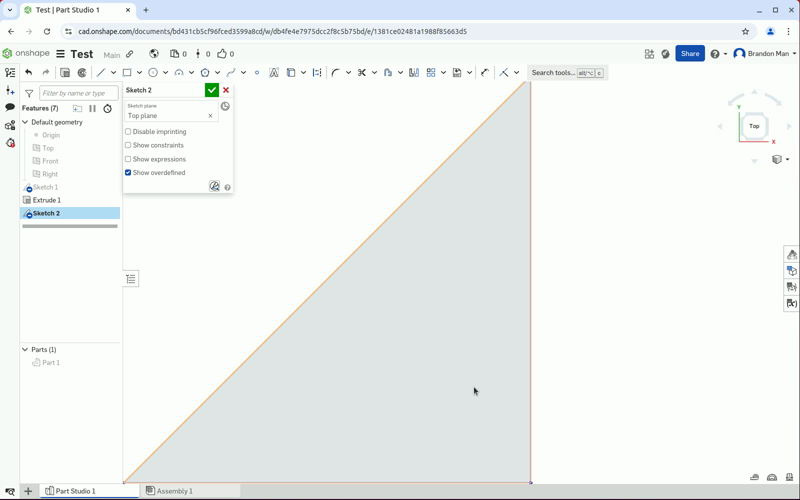
click(474, 386)
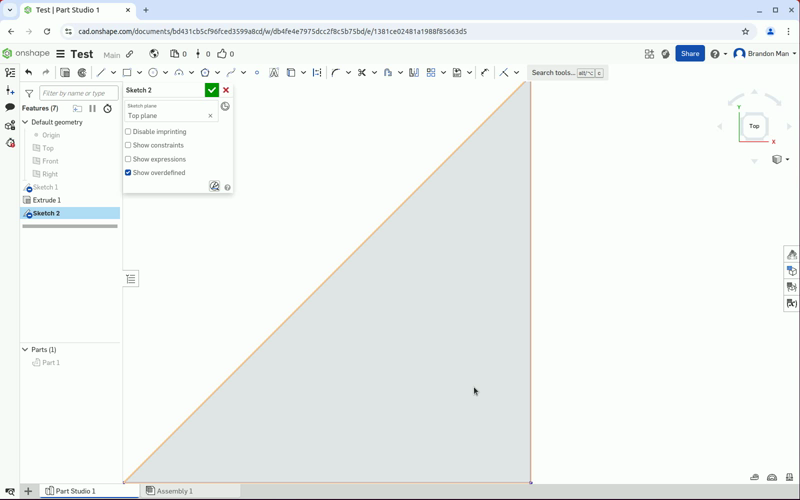
scroll(-6)
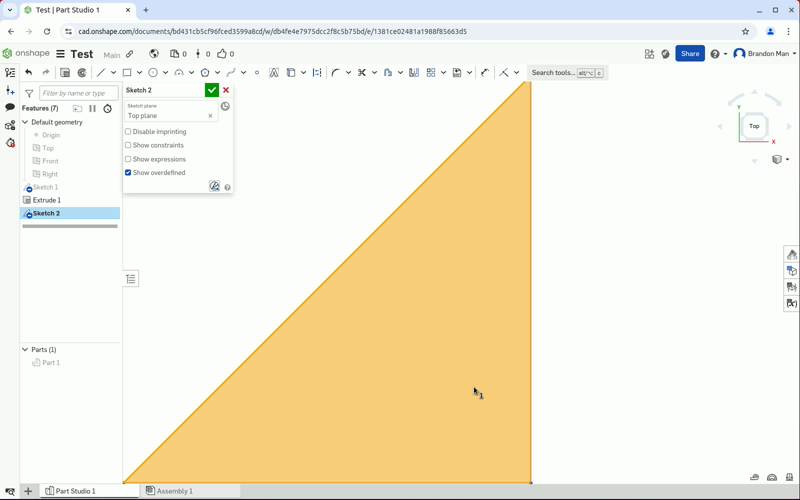
scroll(-6)
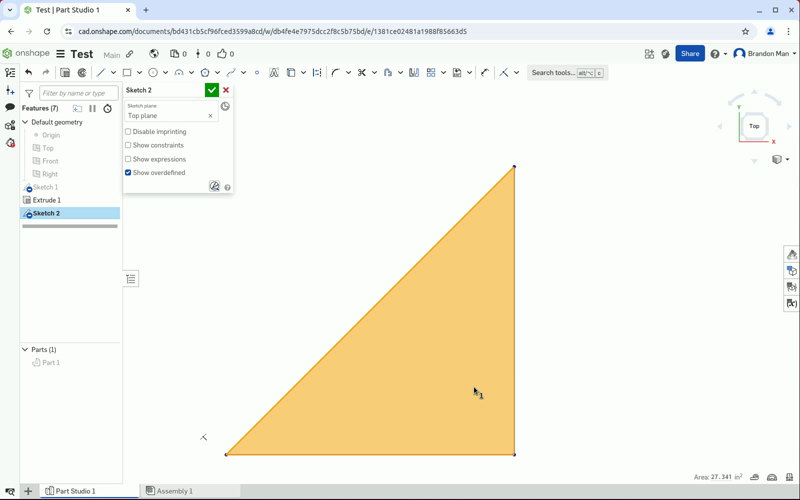
scroll(-6)
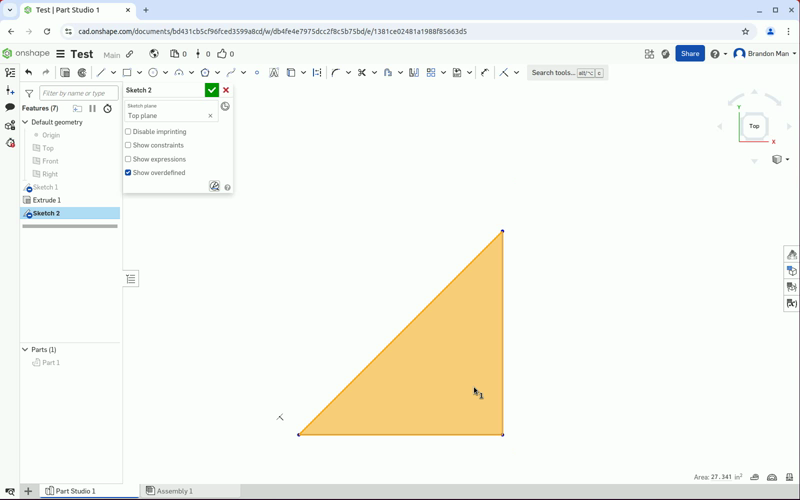
scroll(-6)
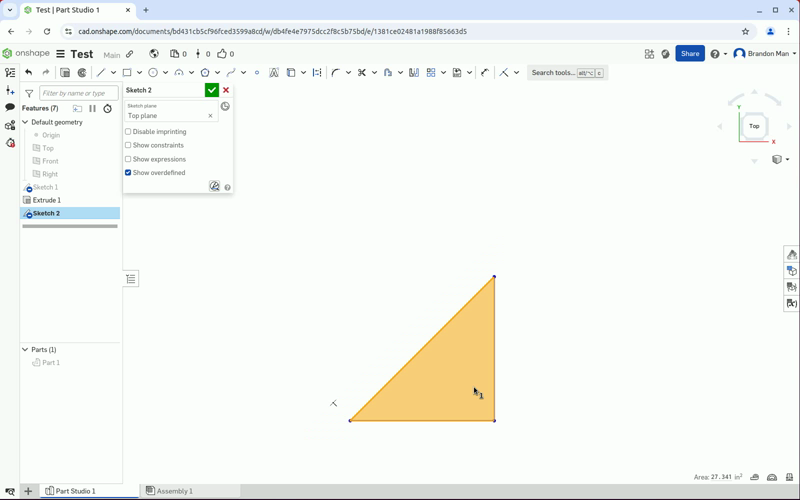
scroll(-6)
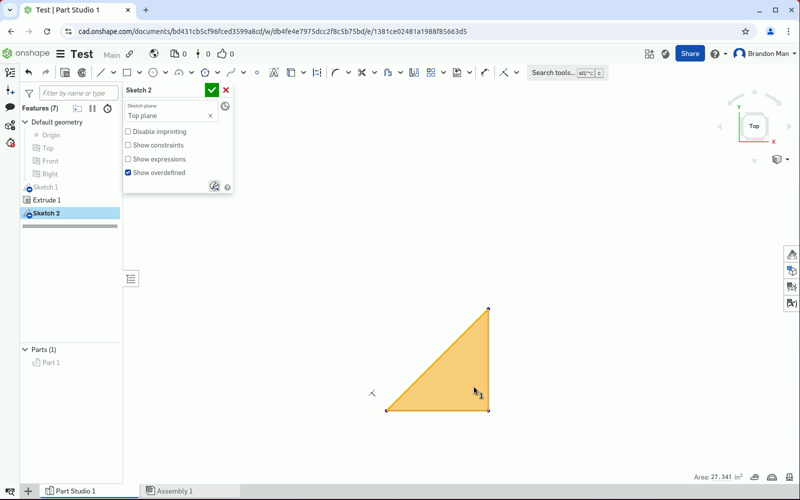
scroll(-6)
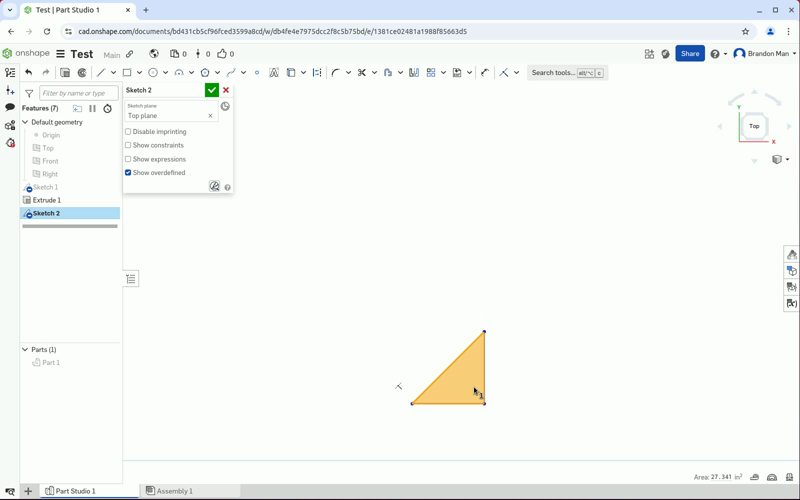
scroll(-6)
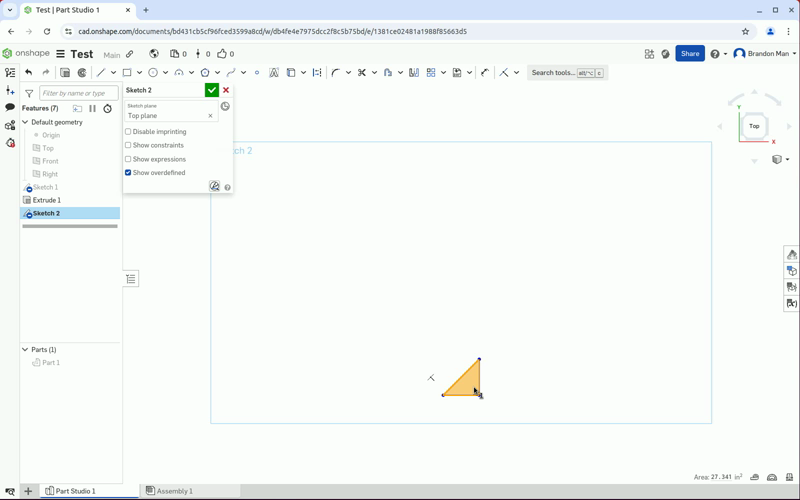
mouse_move(73, 352)
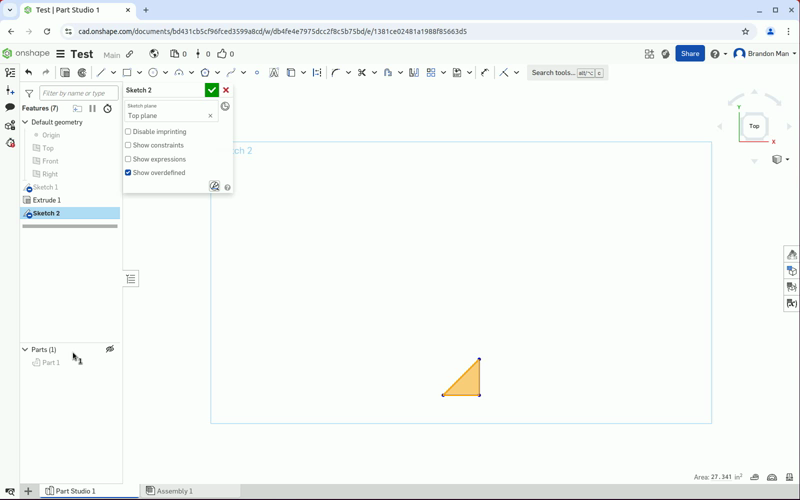
key(shift+y)
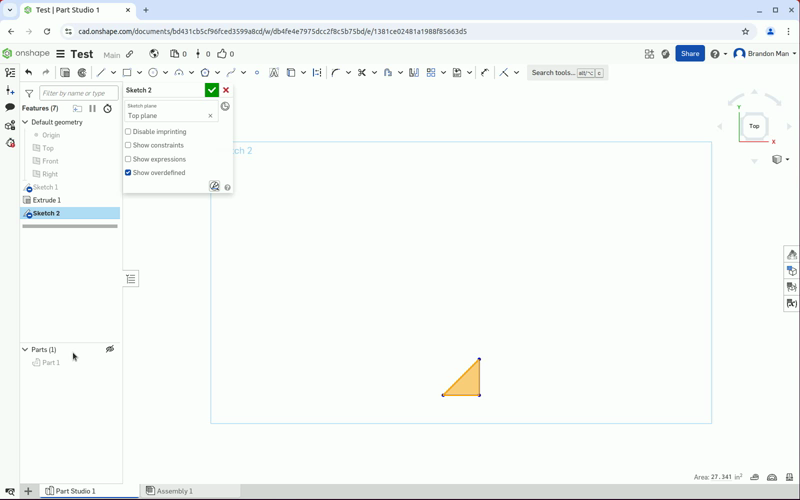
key(shift+e)
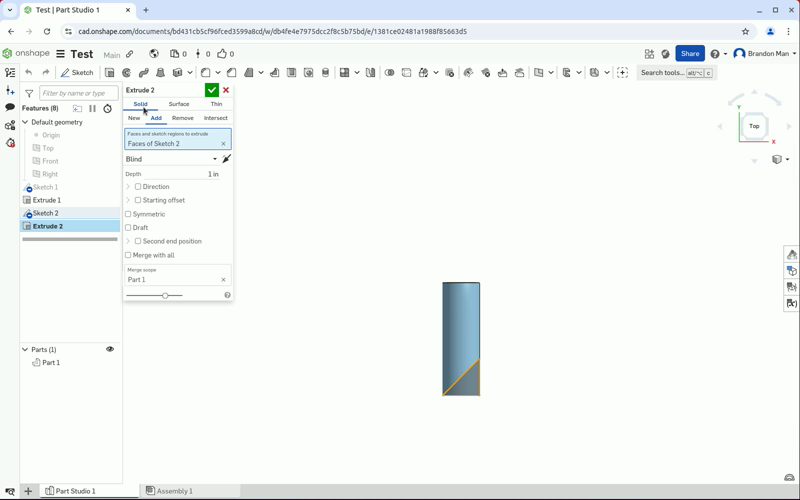
mouse_move(143, 106)
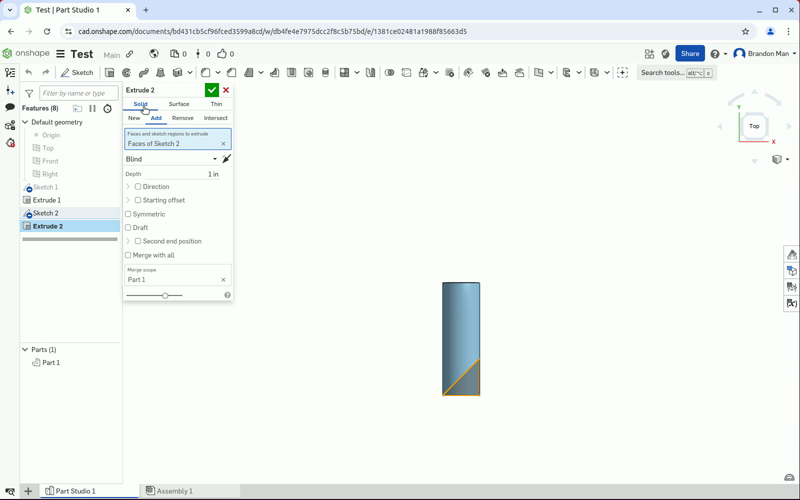
click(143, 106)
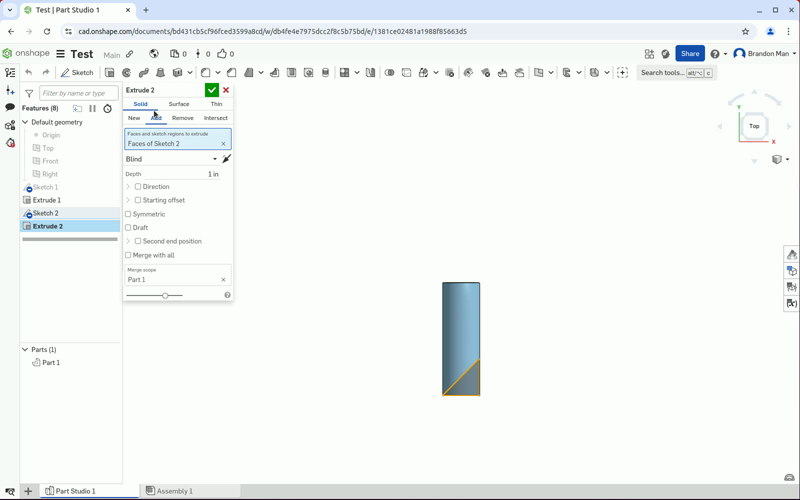
mouse_move(186, 120)
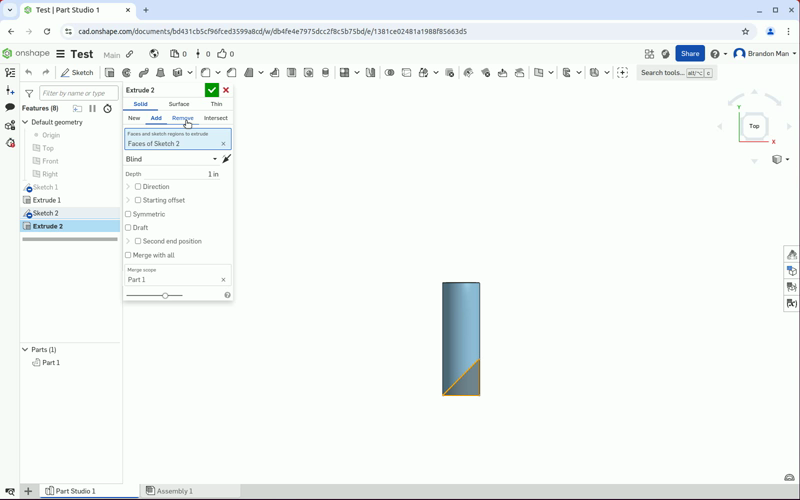
click(186, 120)
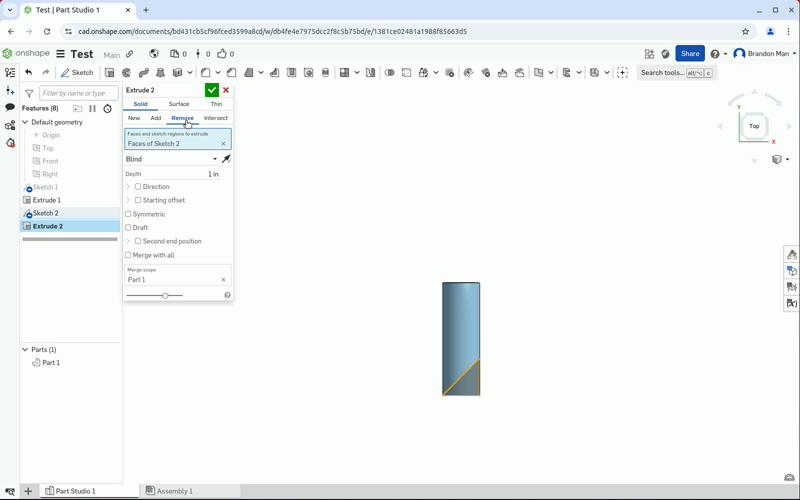
key(tab, 4)
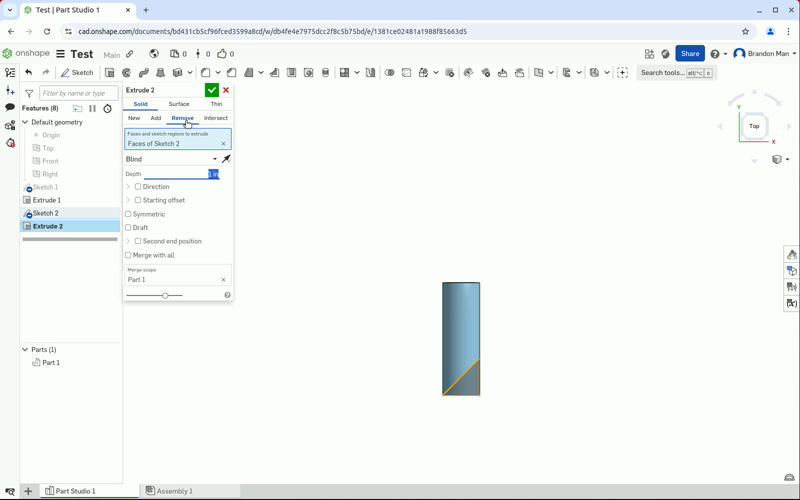
text(-7.222)
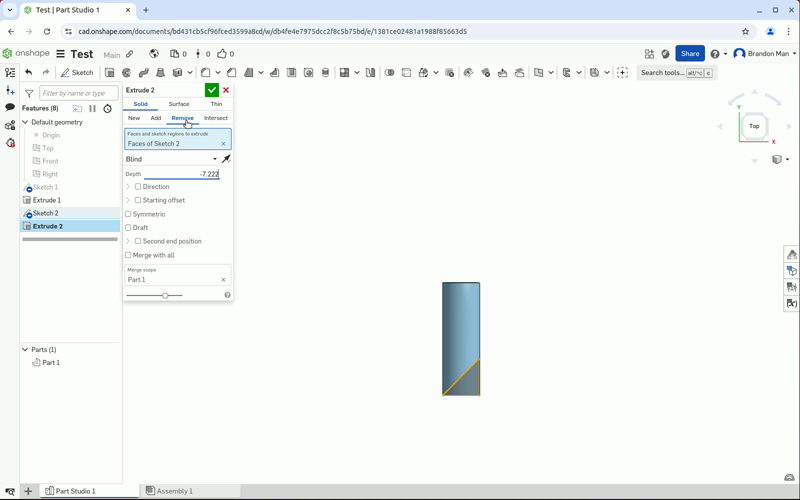
key(tab, 3)
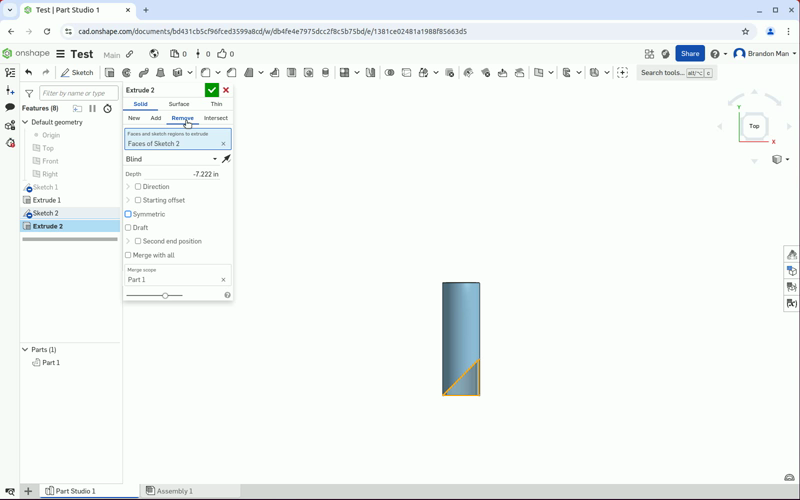
key(space)
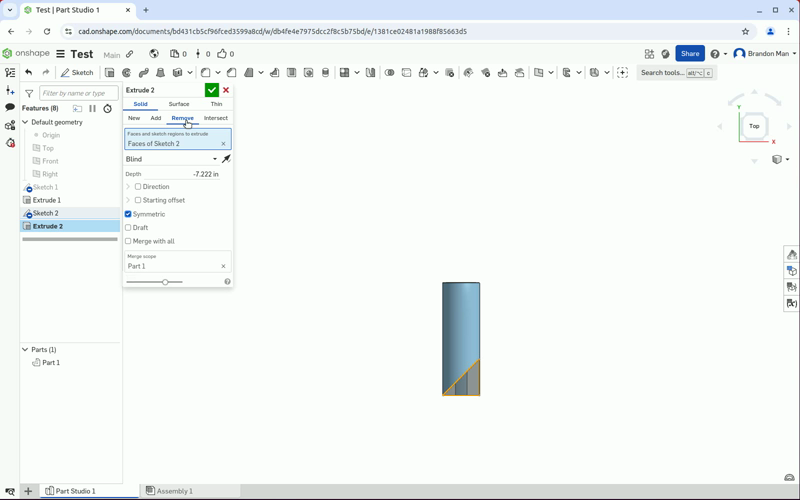
key(tab, 2)
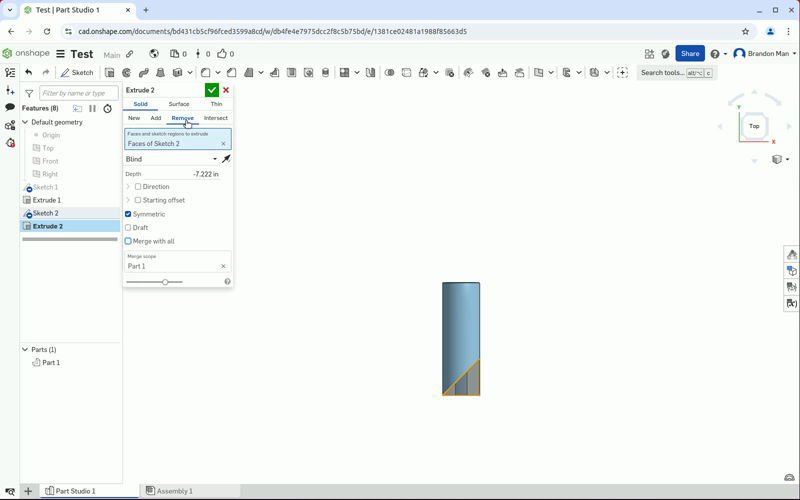
key(space)
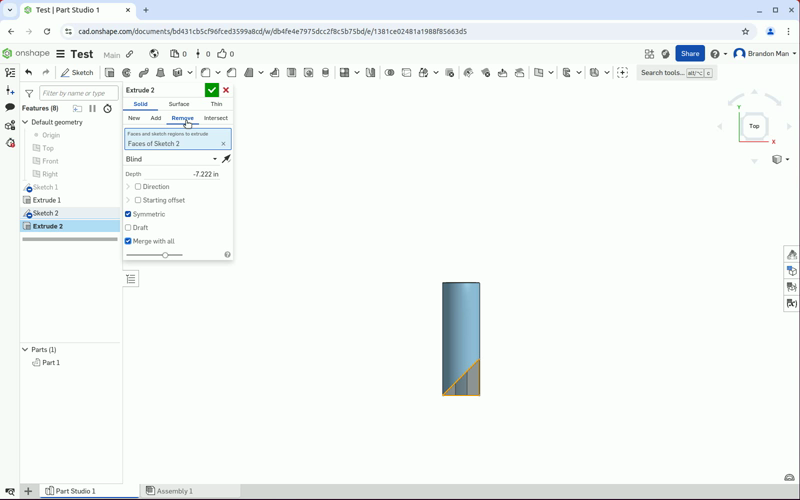
key(enter)
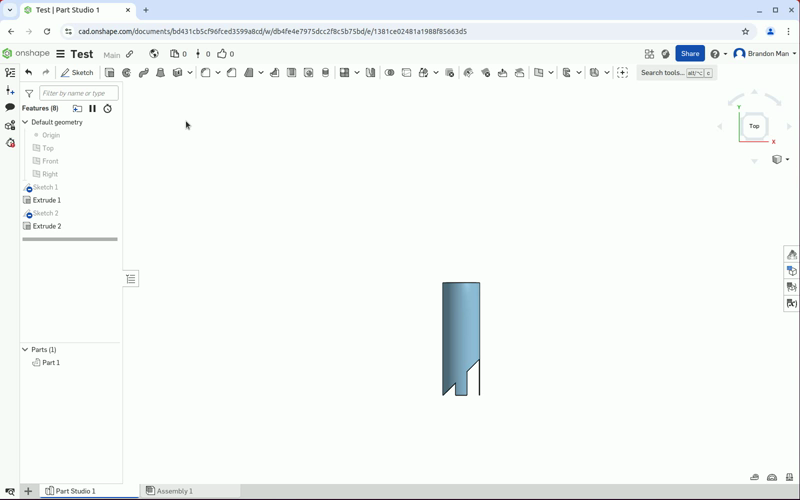
key(shift+h)
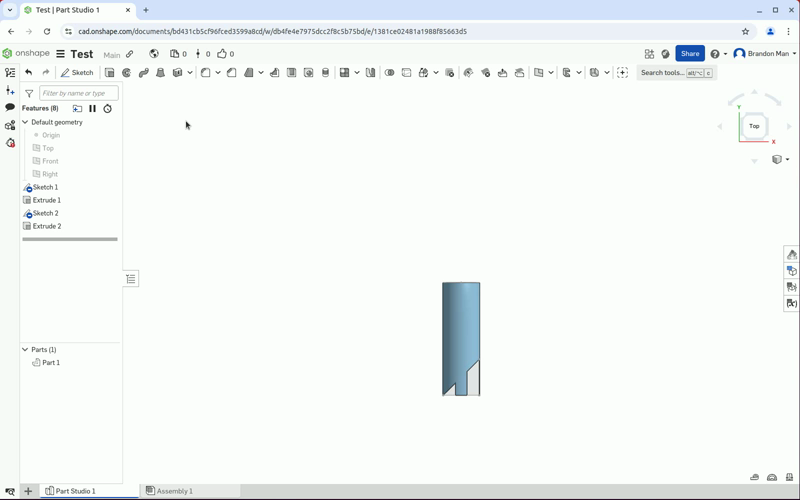
key(shift+h)
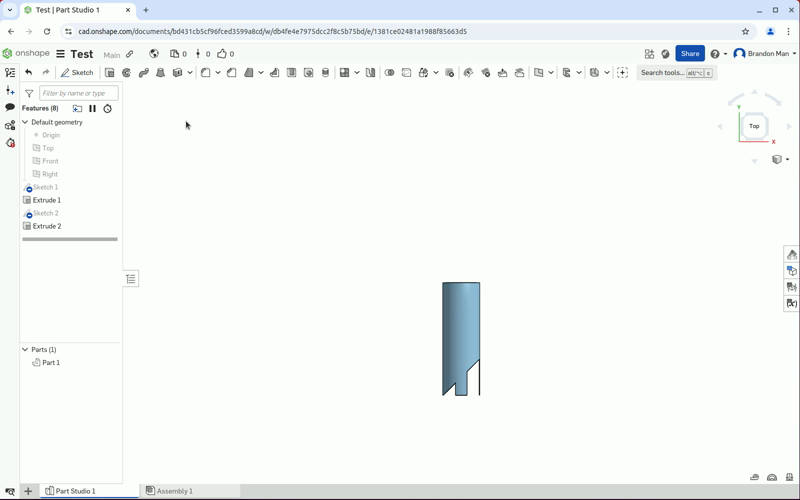
mouse_move(73, 189)
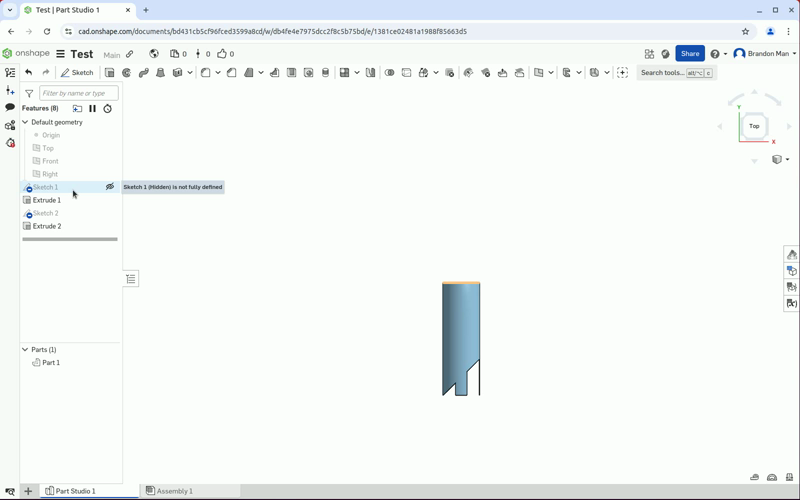
click(73, 189)
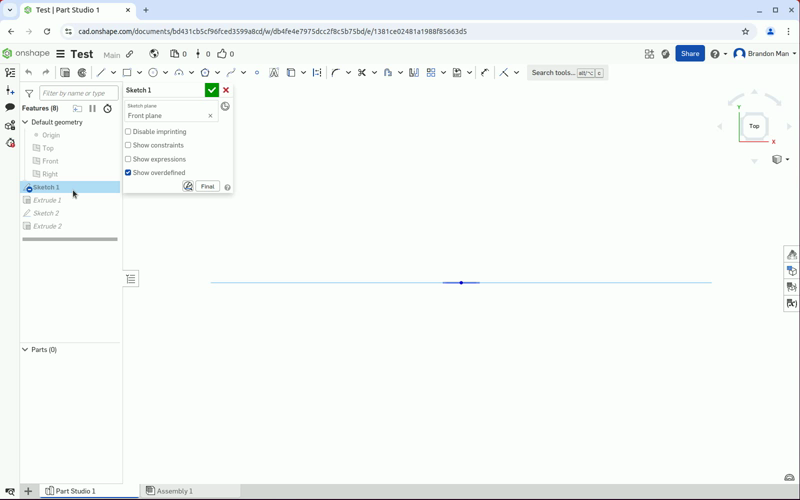
mouse_move(229, 92)
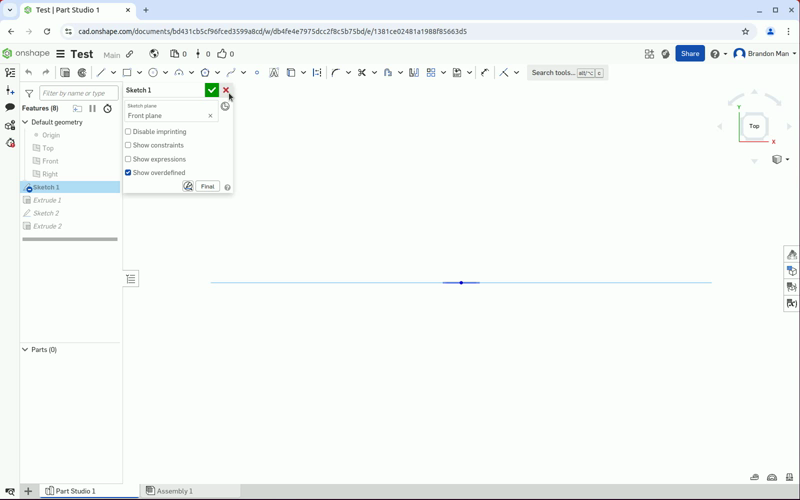
click(229, 92)
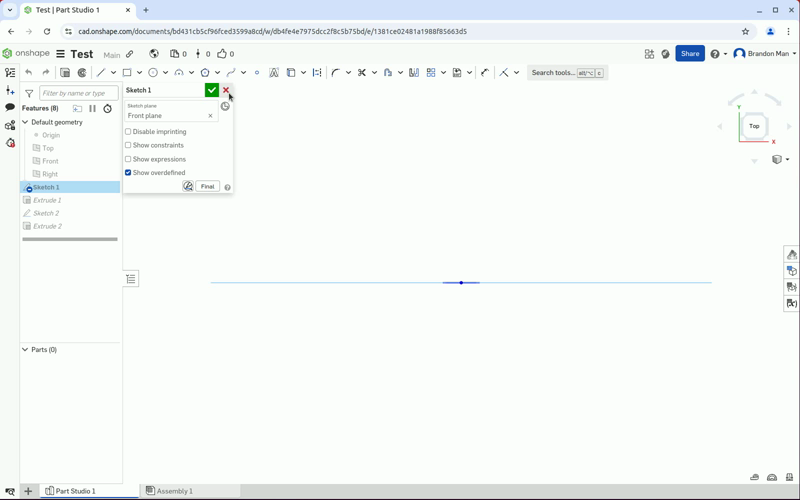
key(shift+s)
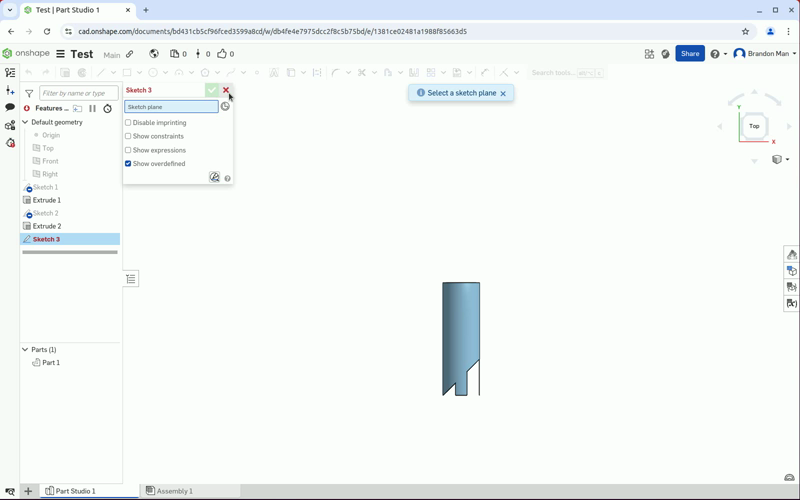
mouse_move(73, 150)
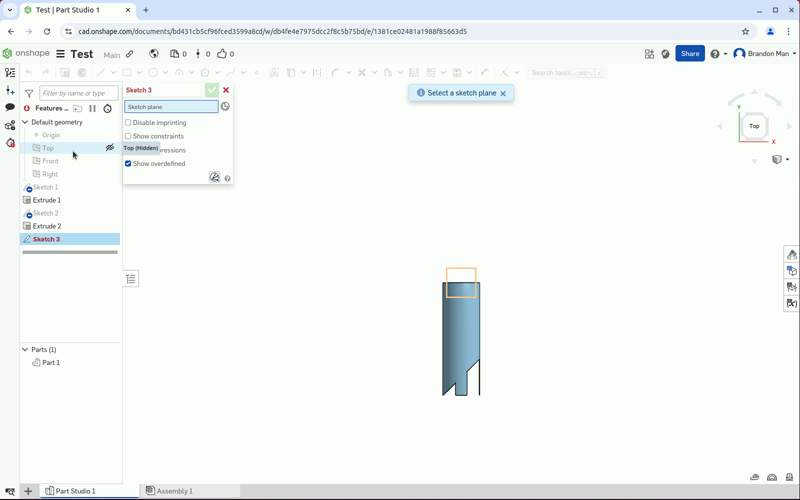
click(73, 150)
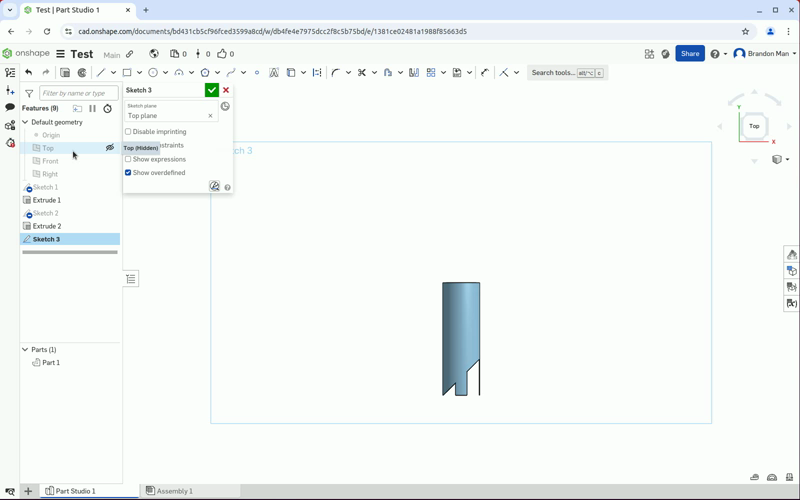
mouse_move(73, 352)
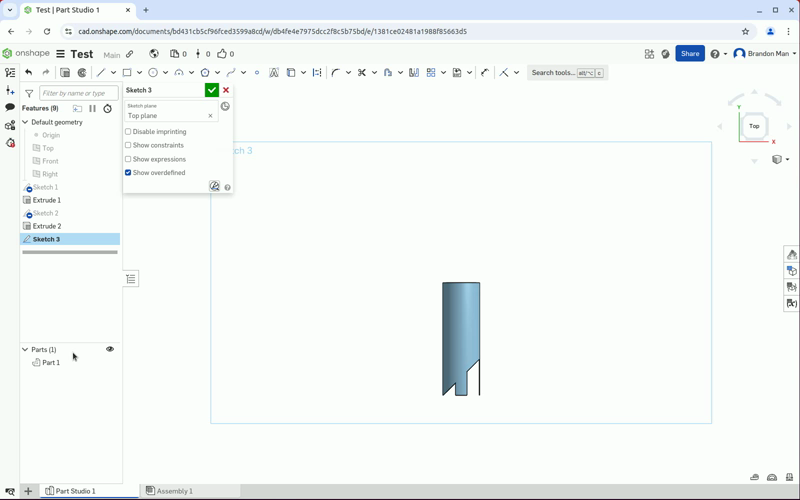
key(y)
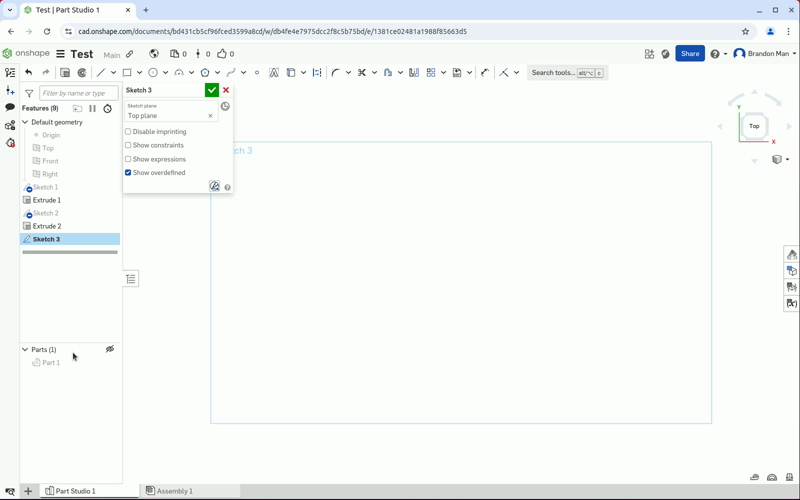
key(a)
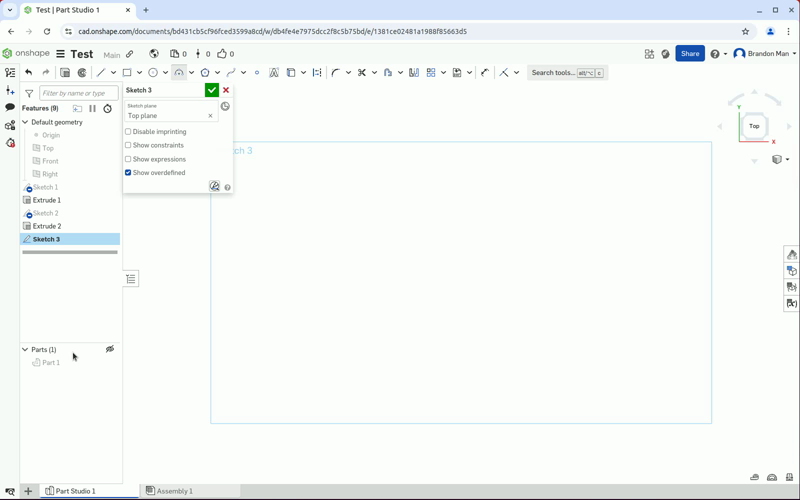
key_down(shift)
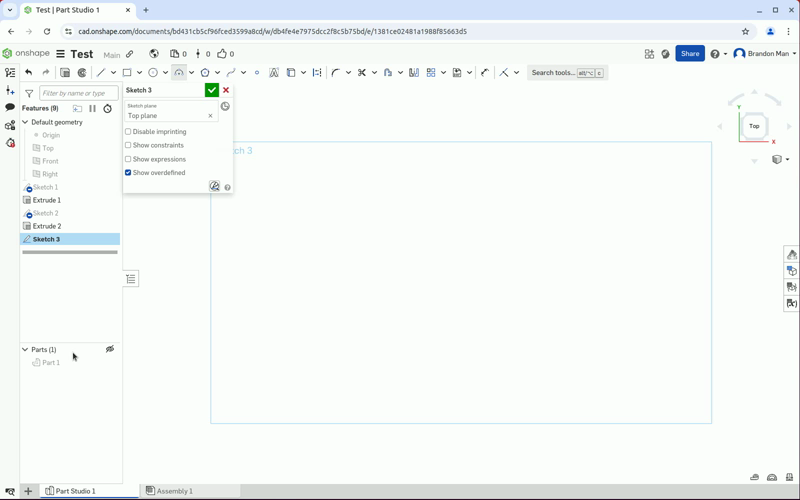
mouse_move(447, 282)
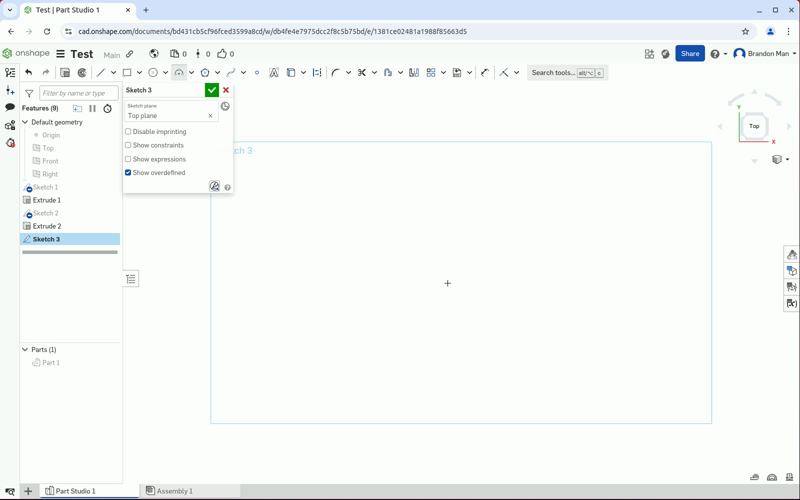
click(447, 282)
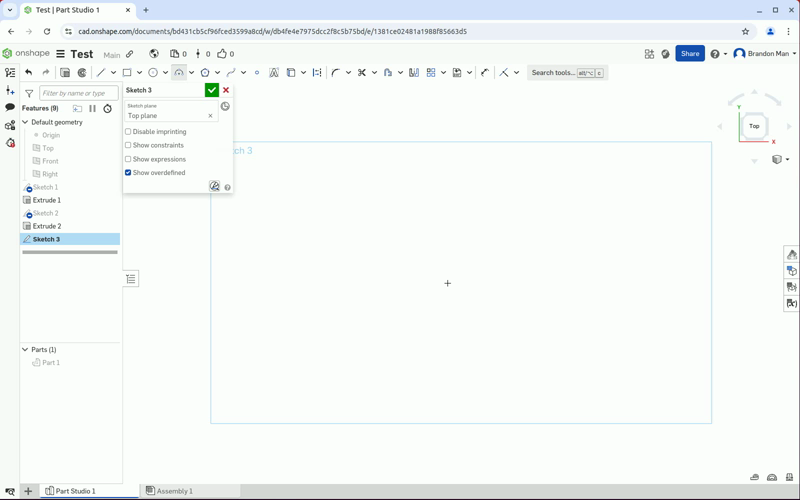
key_up(shift)
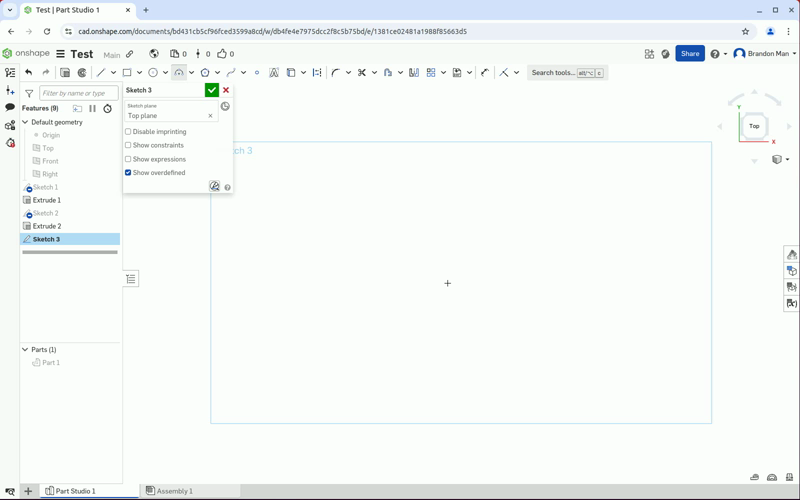
key_down(shift)
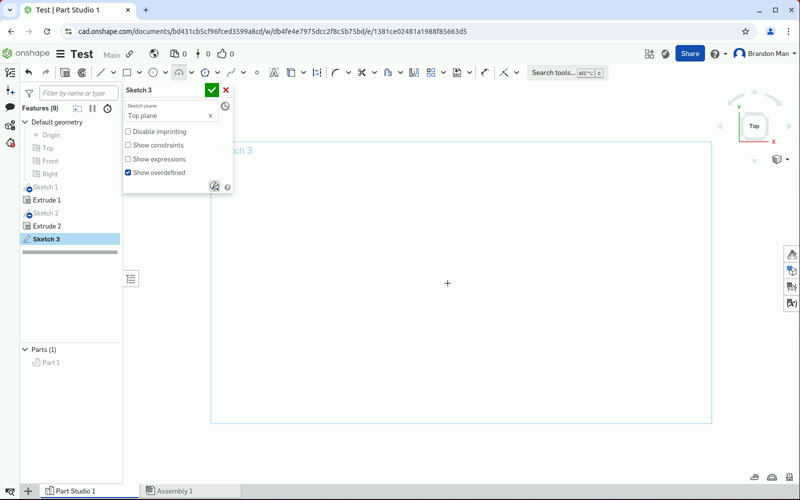
mouse_move(473, 282)
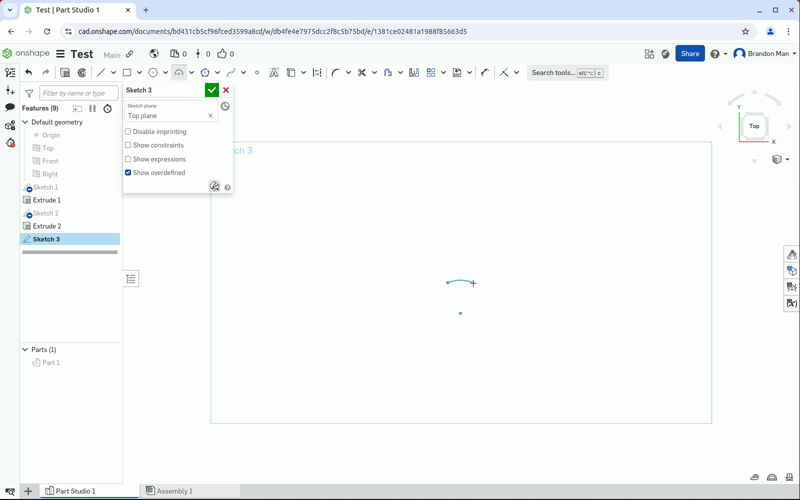
click(473, 282)
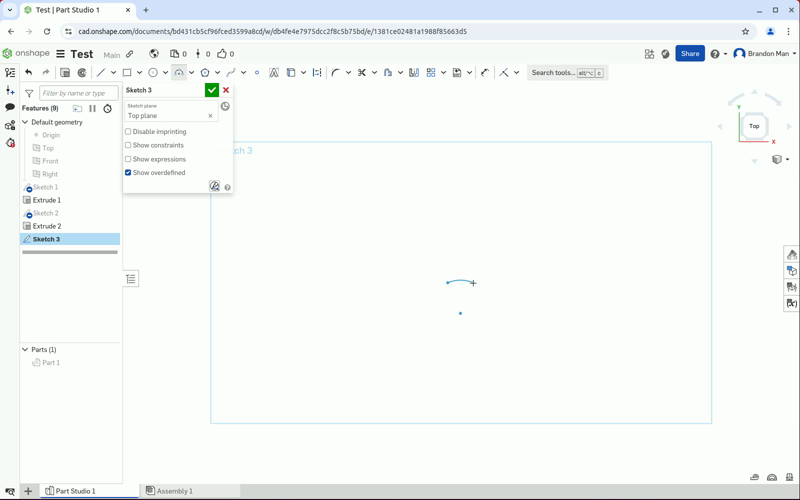
mouse_move(460, 287)
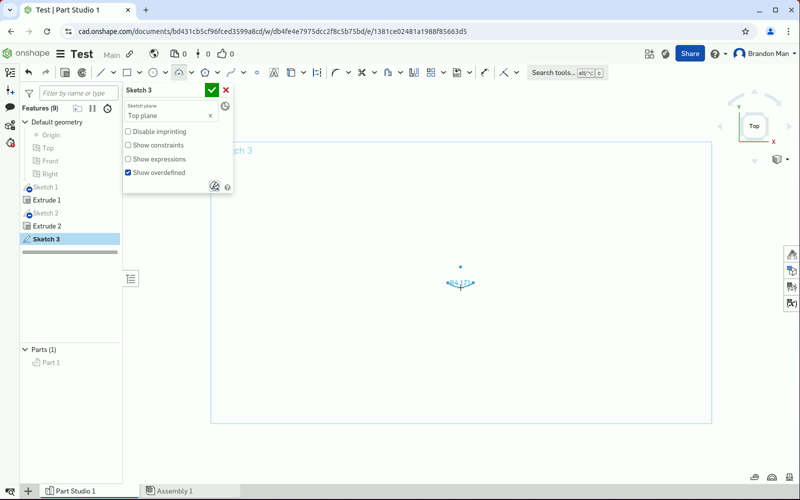
click(460, 287)
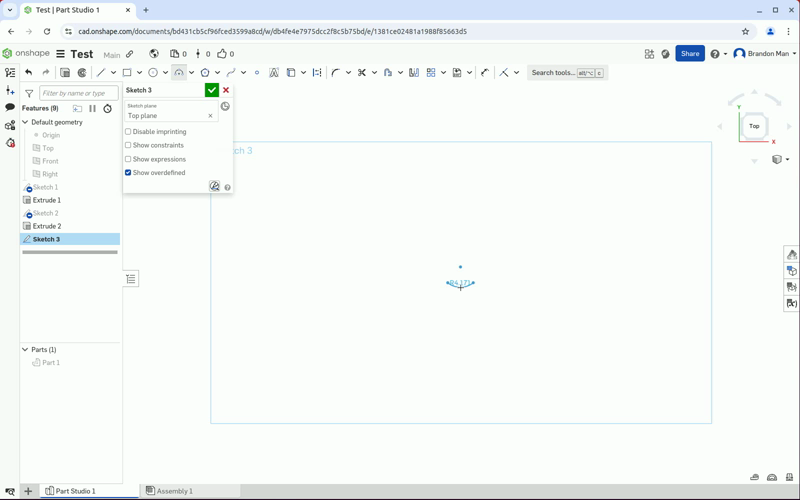
key_up(shift)
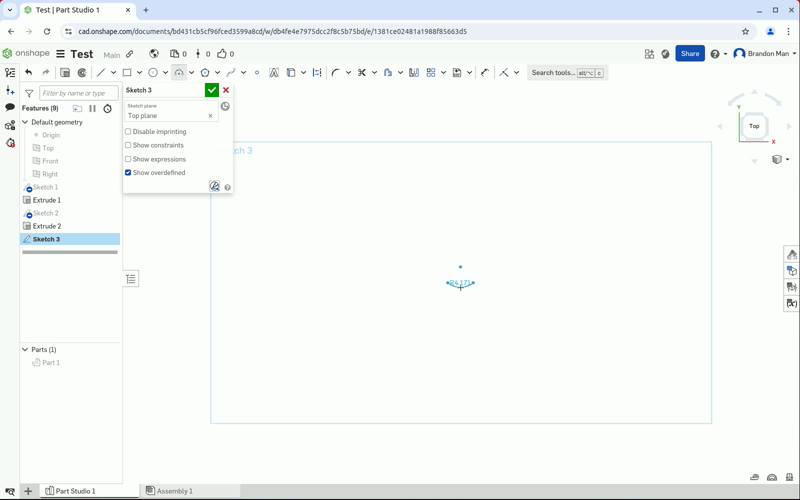
key(esc)
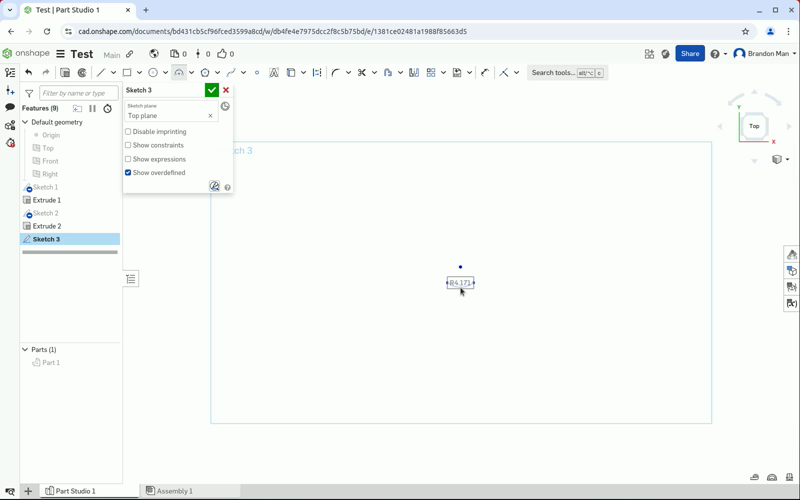
key(l)
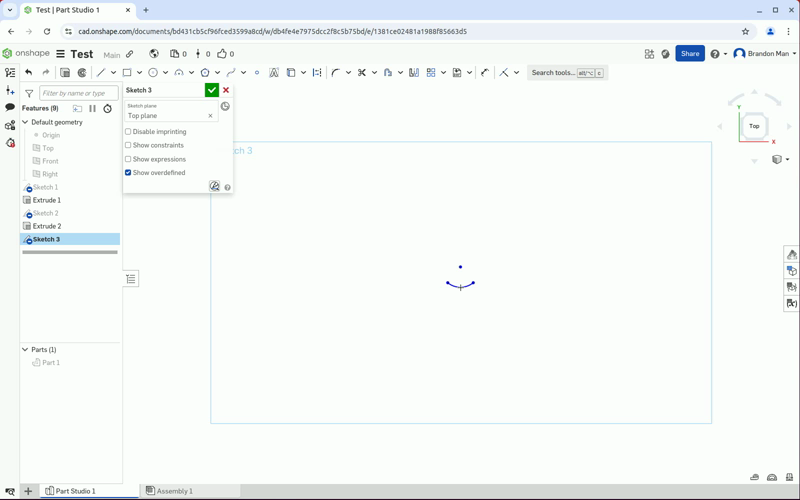
mouse_move(473, 282)
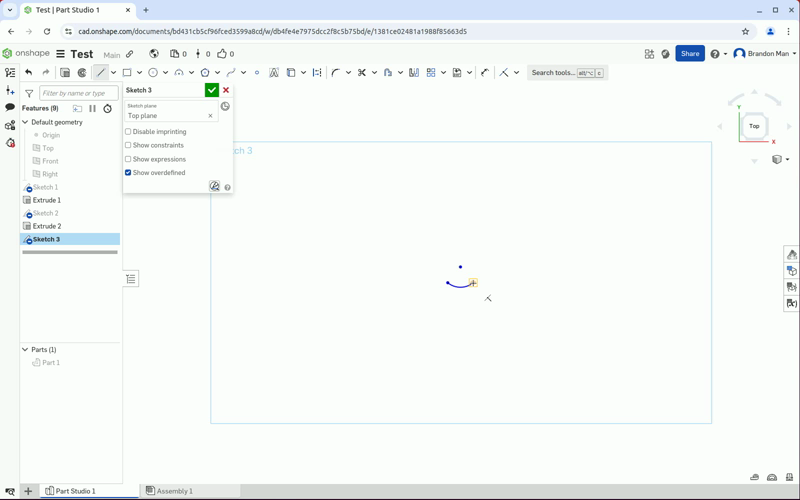
click(473, 282)
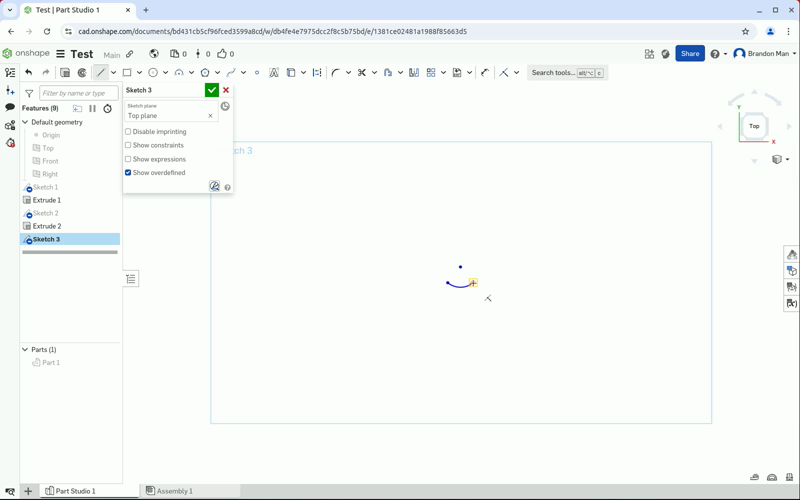
mouse_move(503, 282)
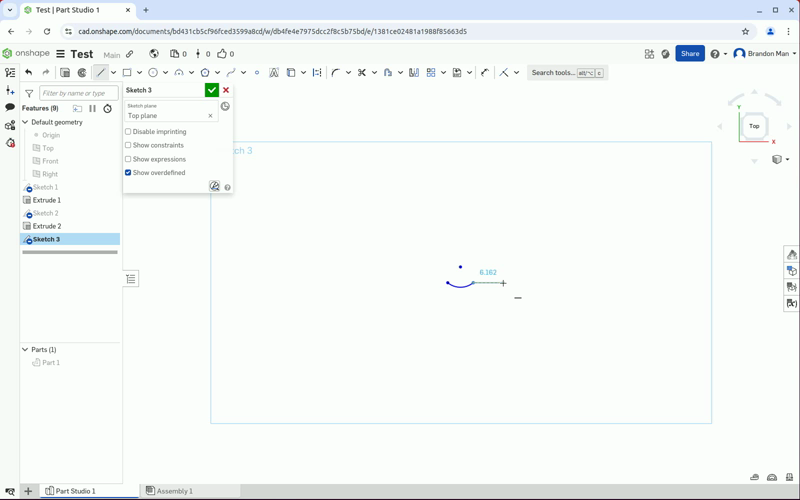
key_down(shift)
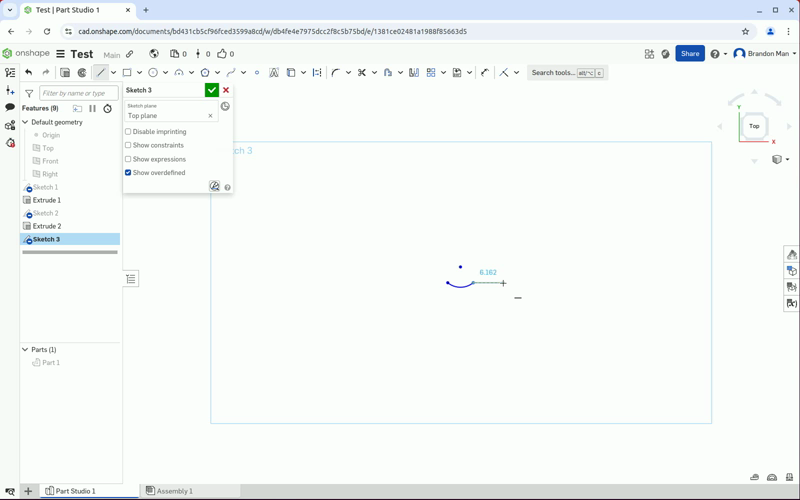
mouse_move(447, 282)
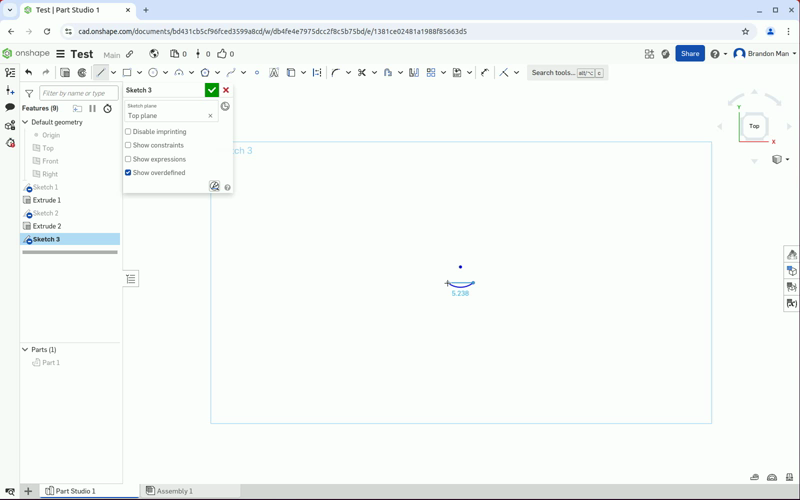
key_up(shift)
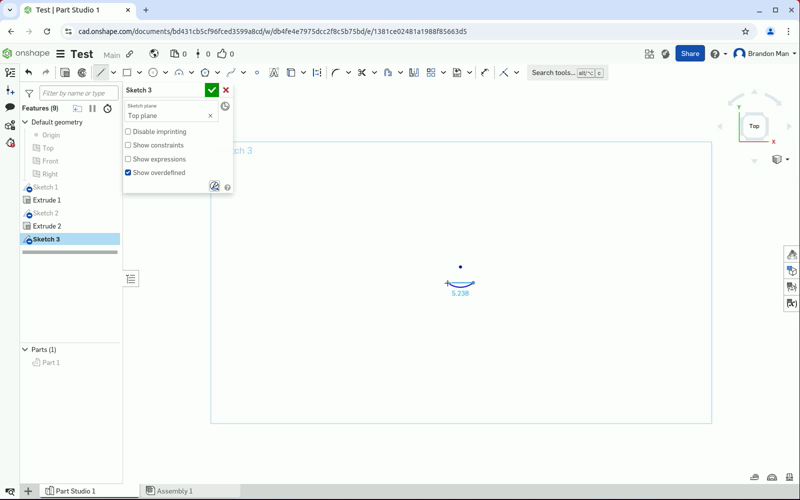
click(447, 282)
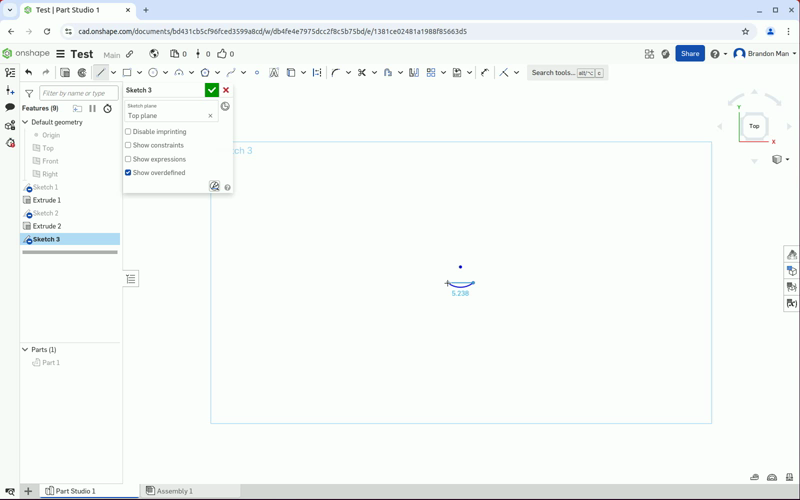
key(esc)
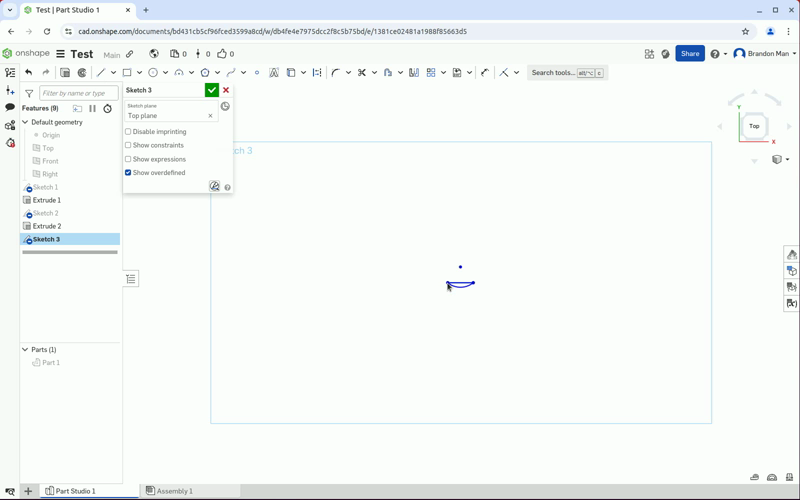
mouse_move(458, 286)
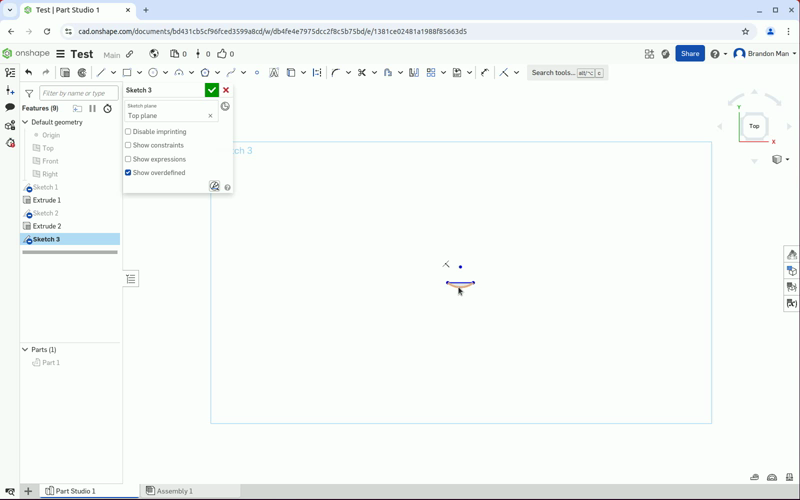
scroll(6)
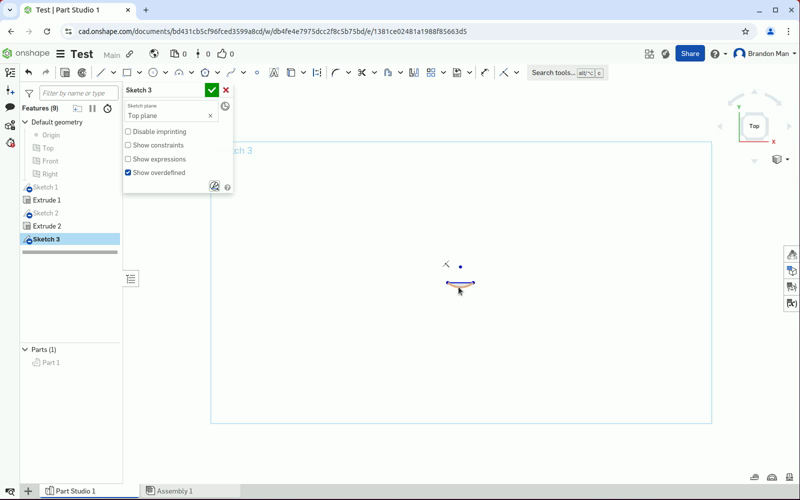
scroll(6)
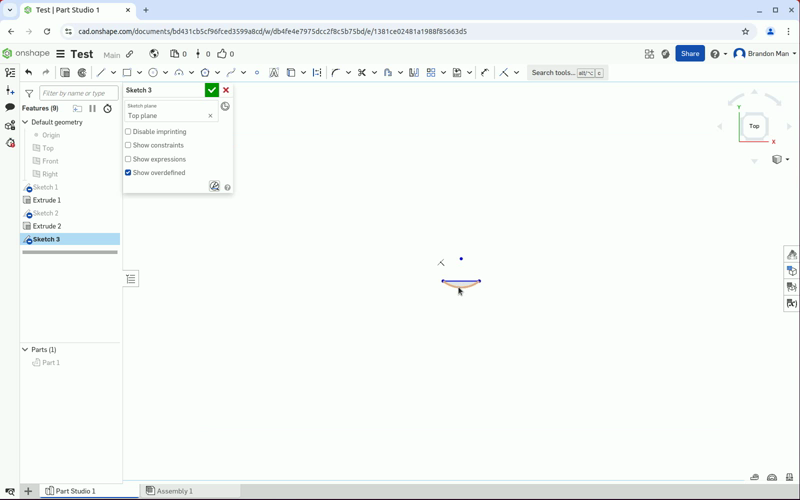
scroll(6)
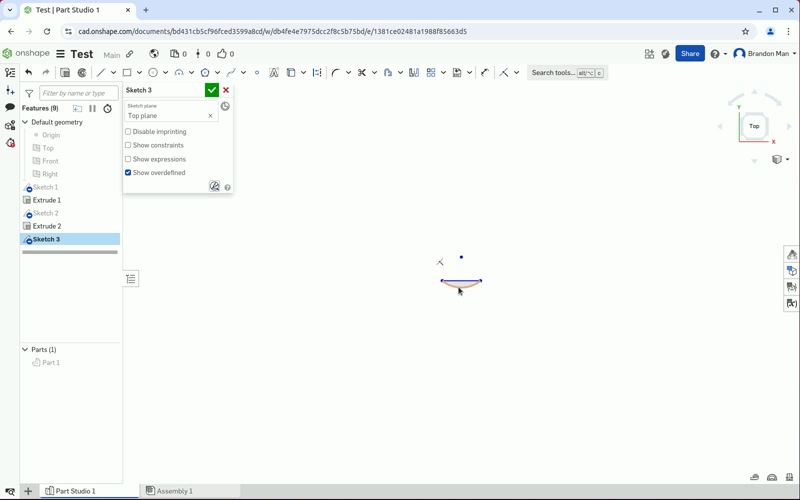
scroll(6)
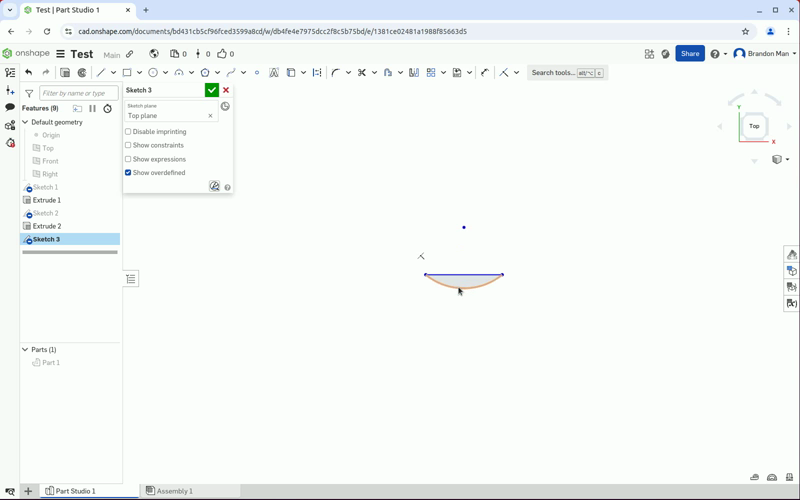
scroll(6)
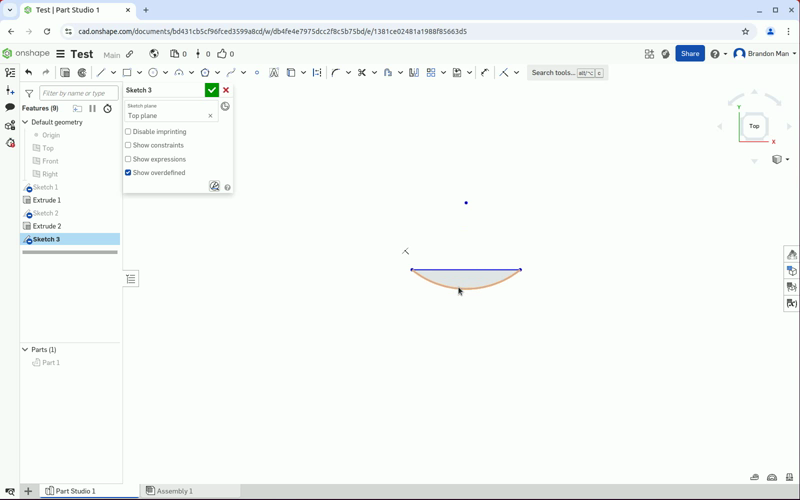
scroll(6)
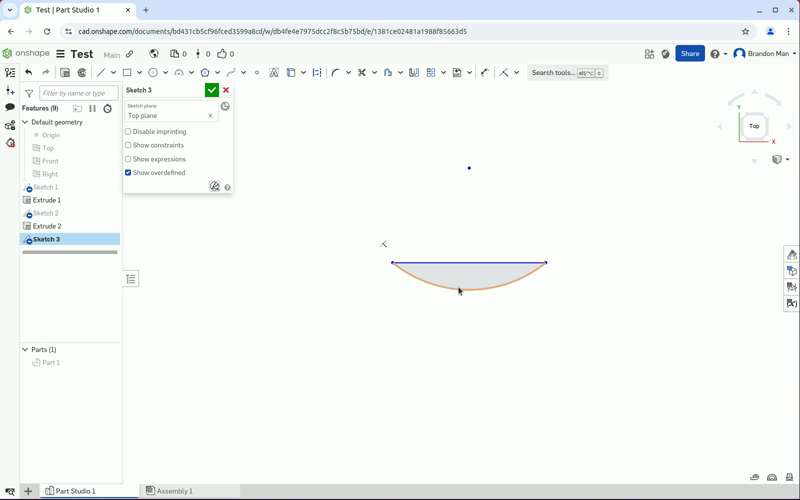
scroll(6)
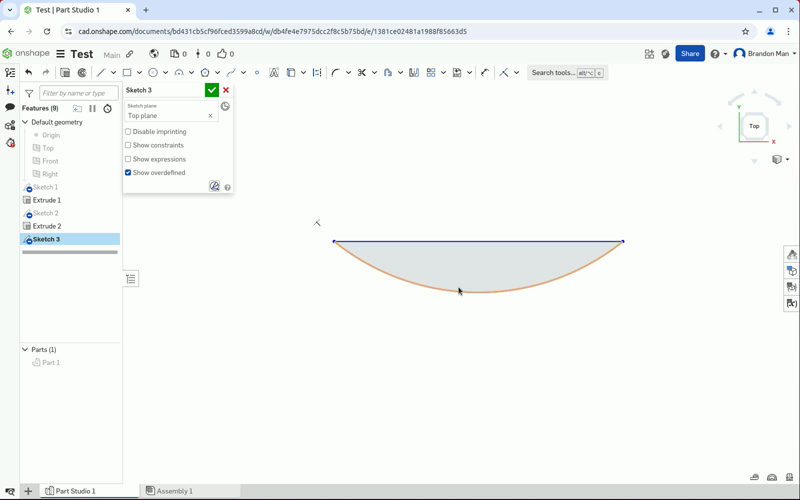
click(458, 286)
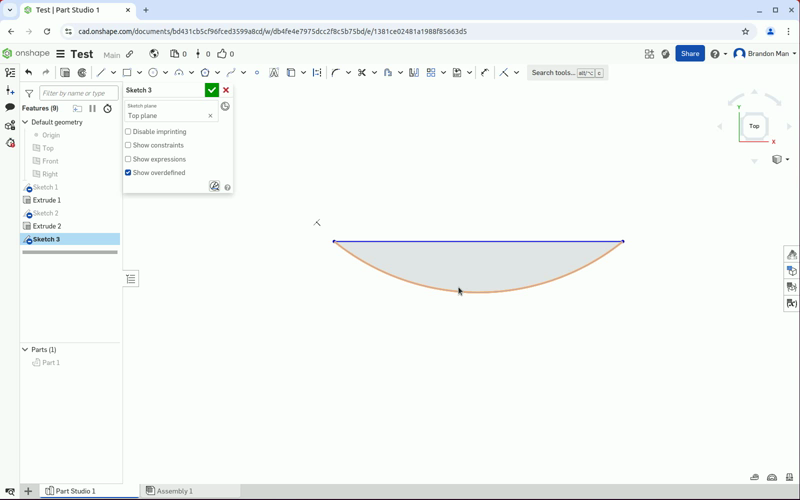
scroll(-6)
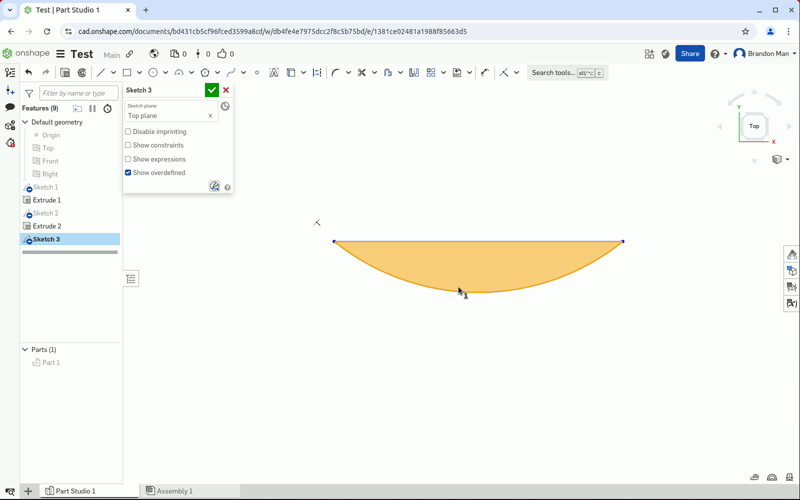
scroll(-6)
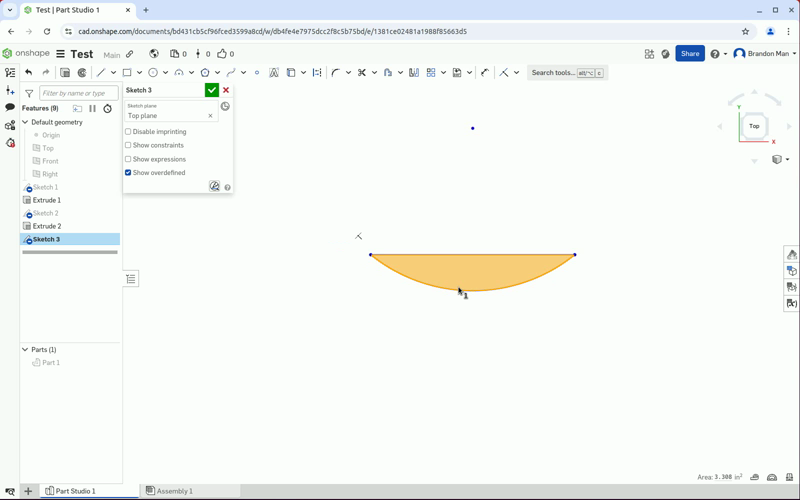
scroll(-6)
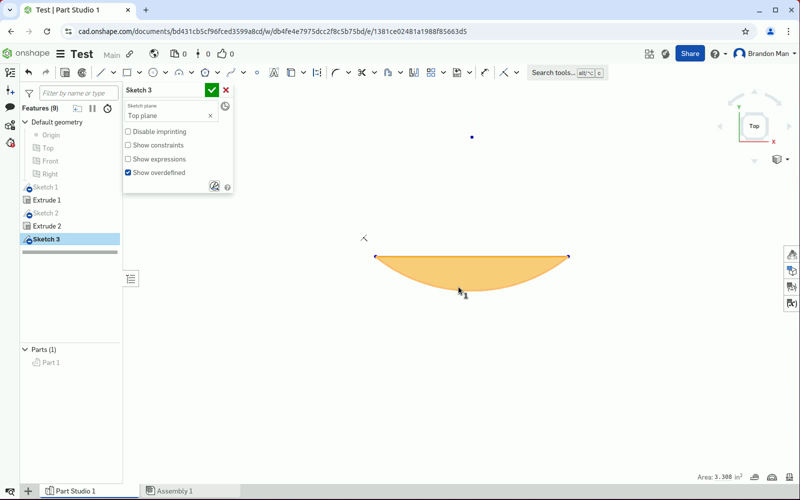
scroll(-6)
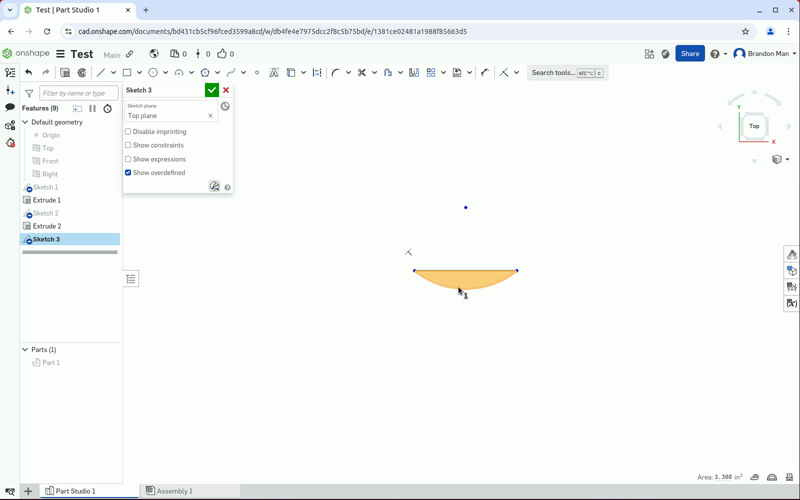
scroll(-6)
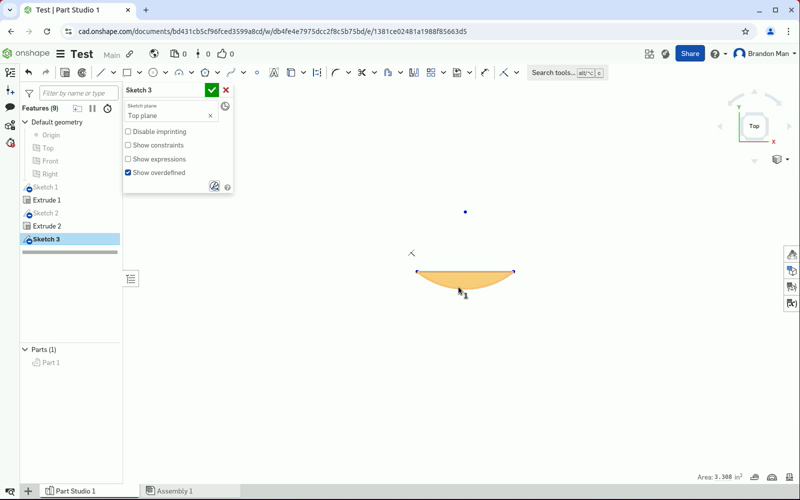
scroll(-6)
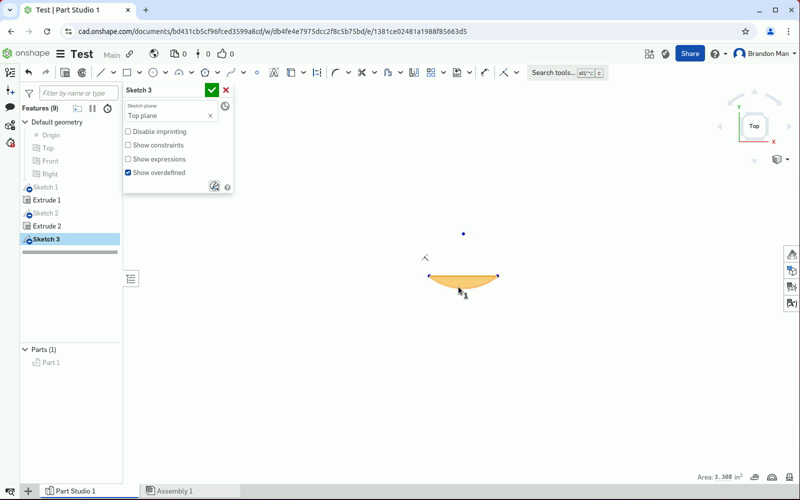
scroll(-6)
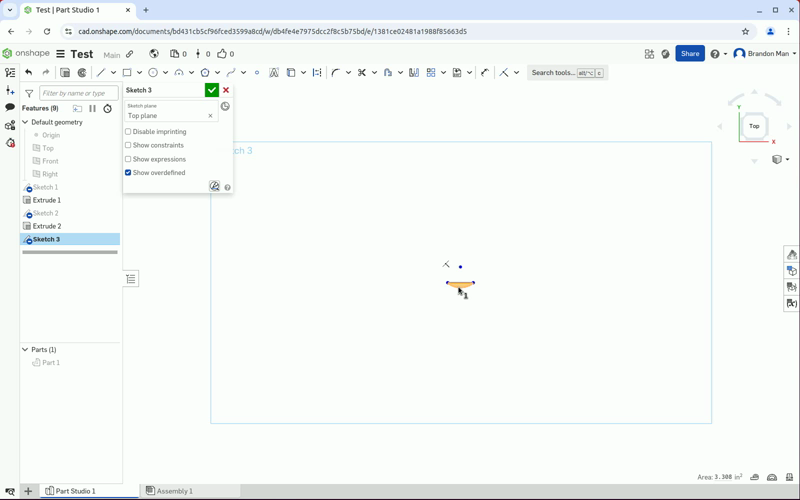
mouse_move(73, 352)
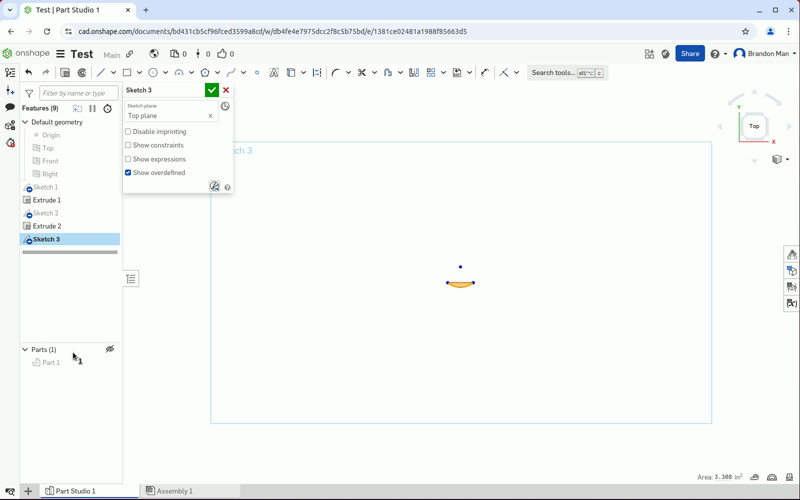
key(shift+y)
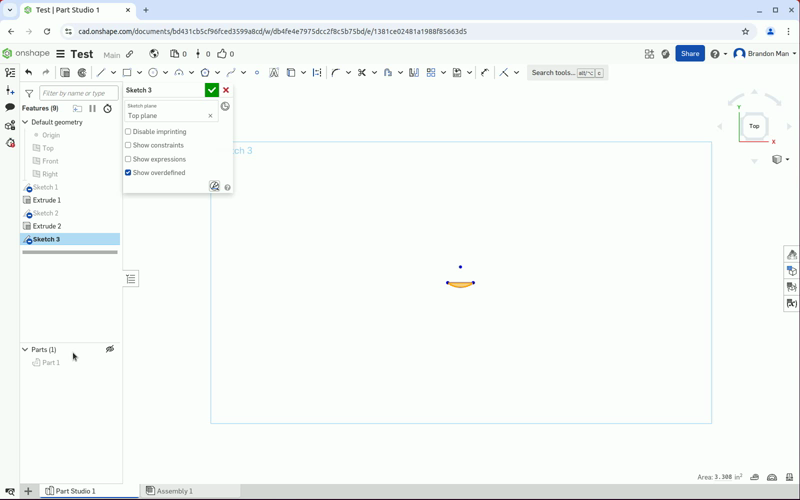
key(shift+e)
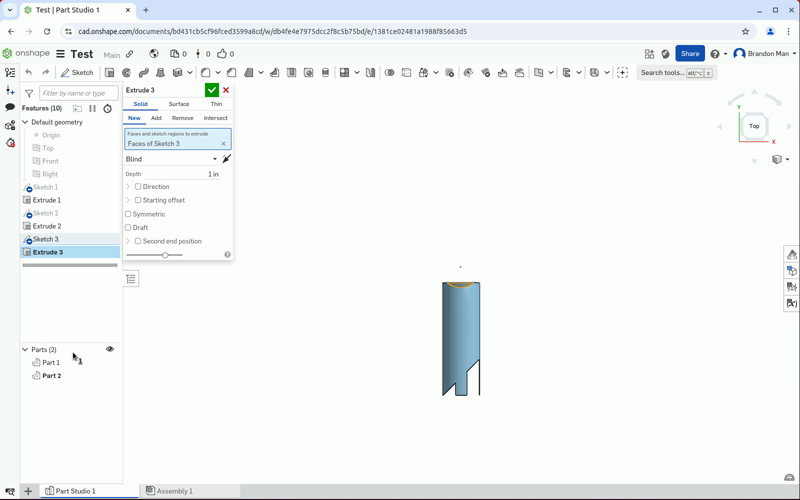
mouse_move(143, 106)
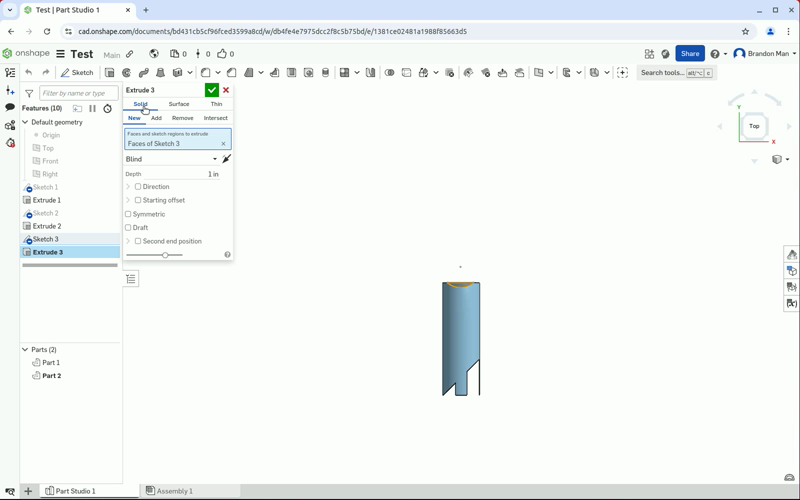
click(143, 106)
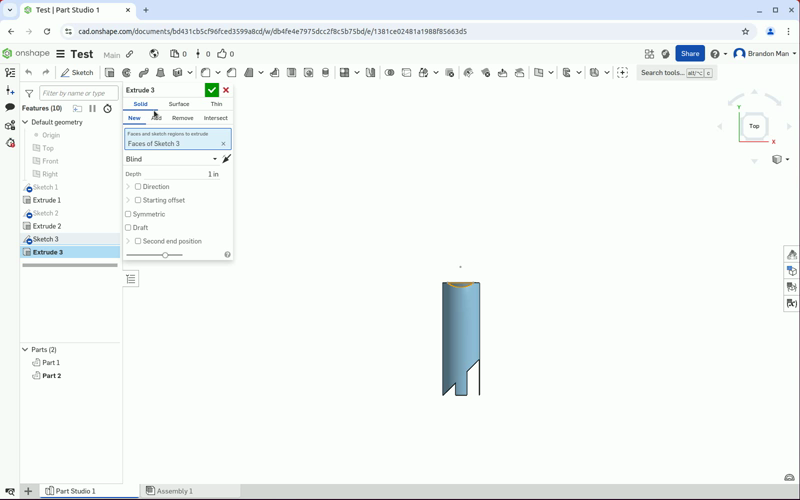
mouse_move(186, 120)
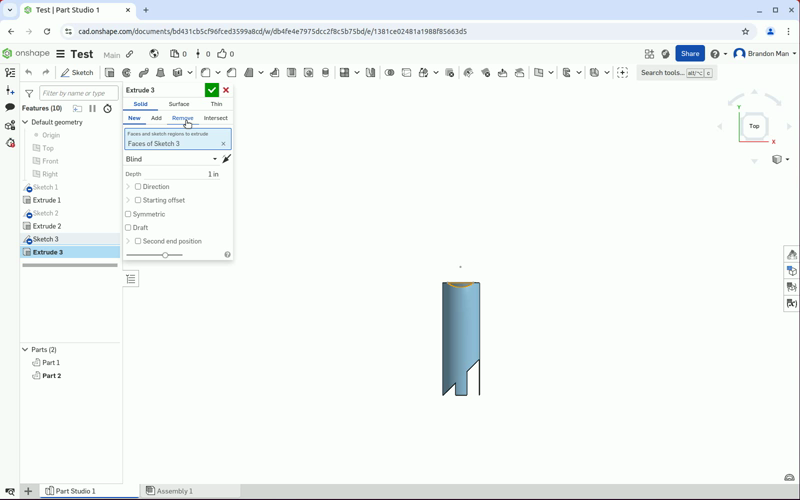
click(186, 120)
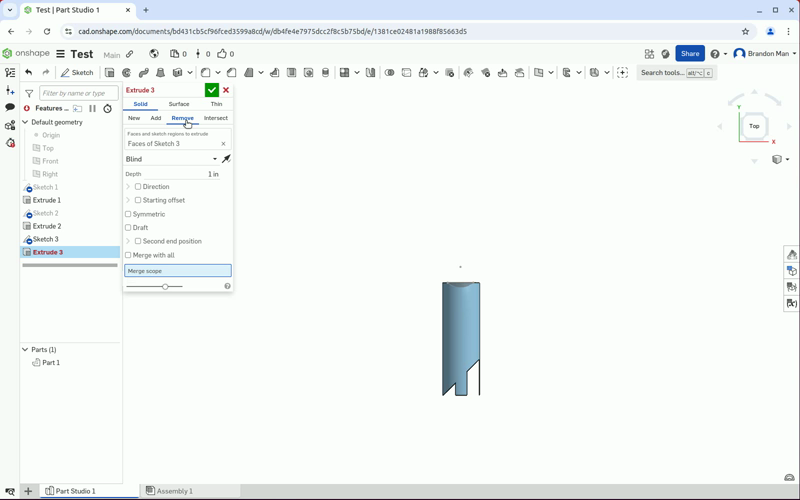
key(tab, 4)
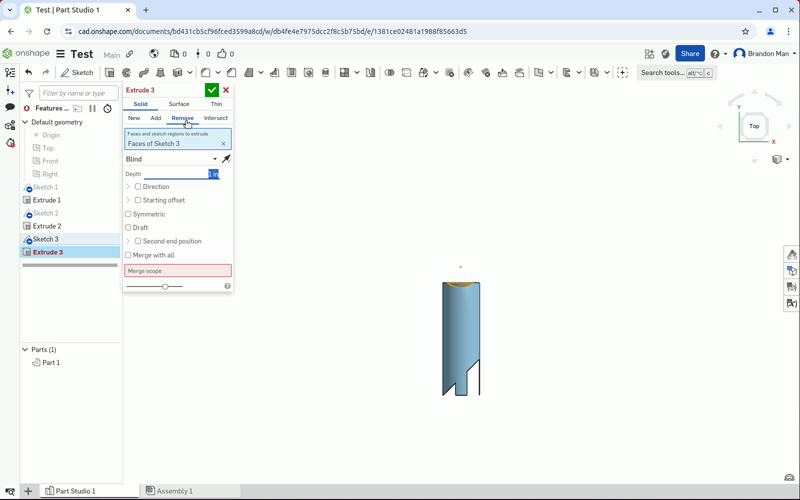
text(14.442)
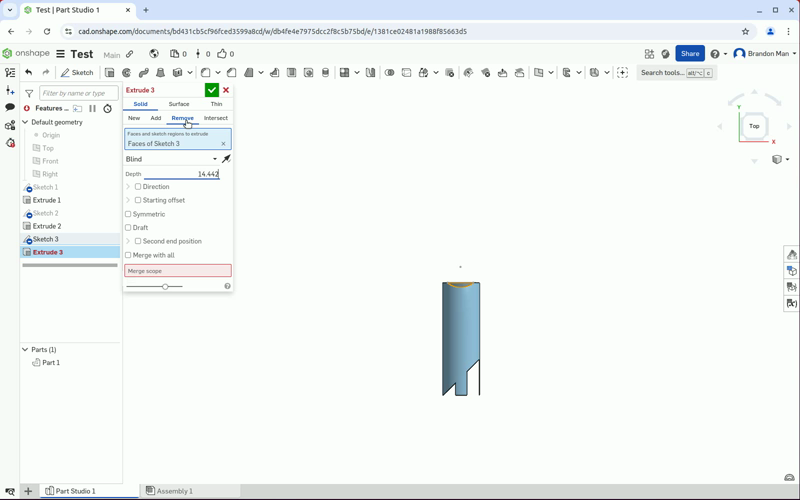
key(tab, 3)
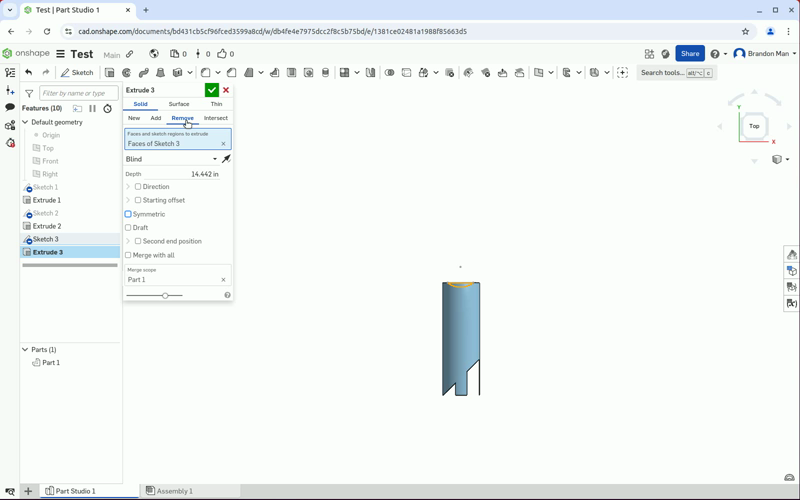
key(space)
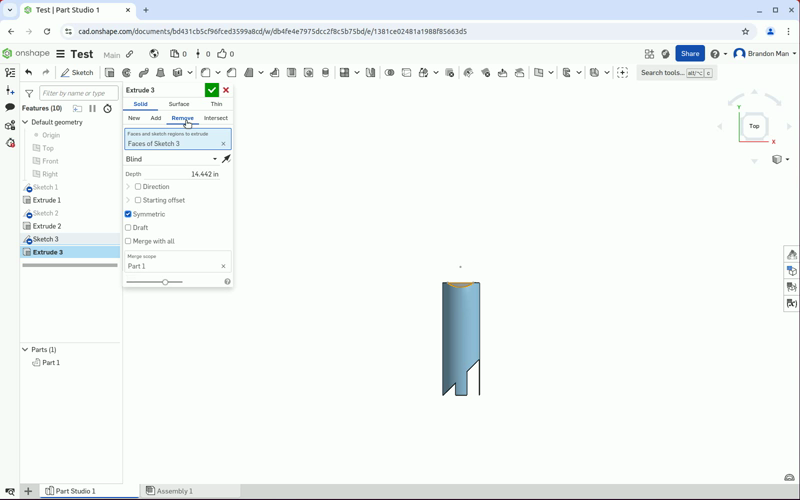
key(tab, 2)
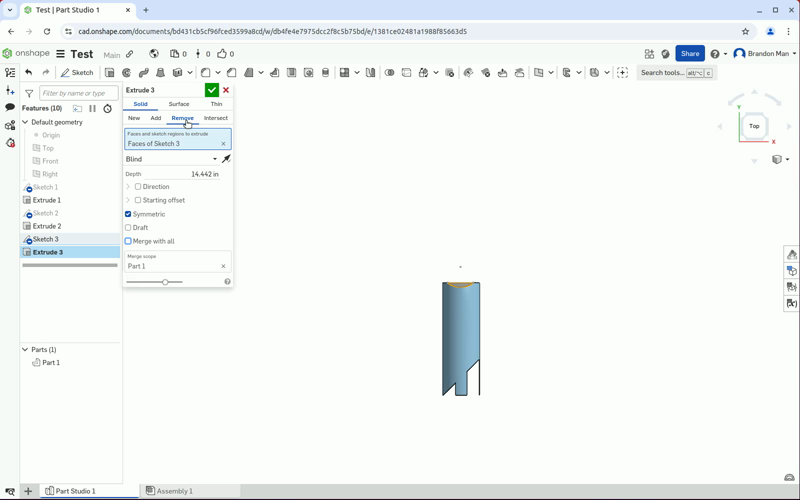
key(space)
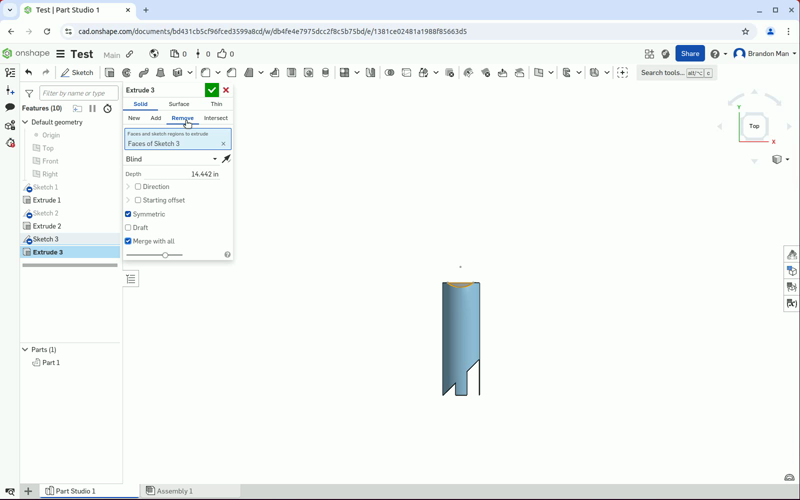
key(enter)
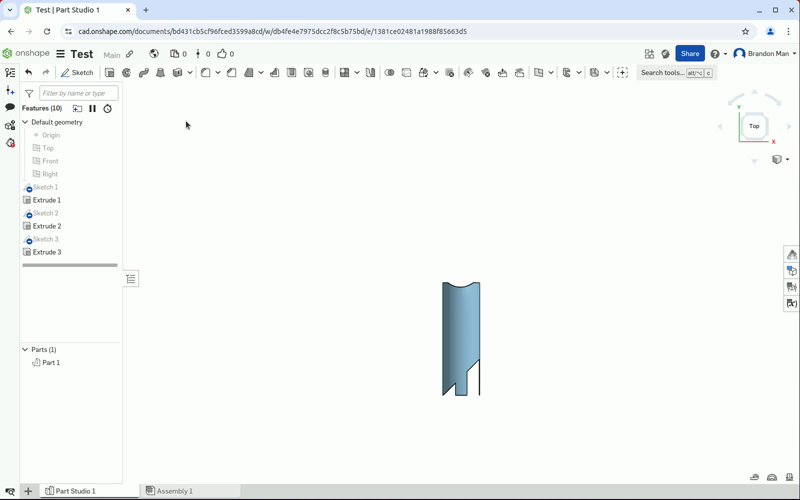
key(shift+h)
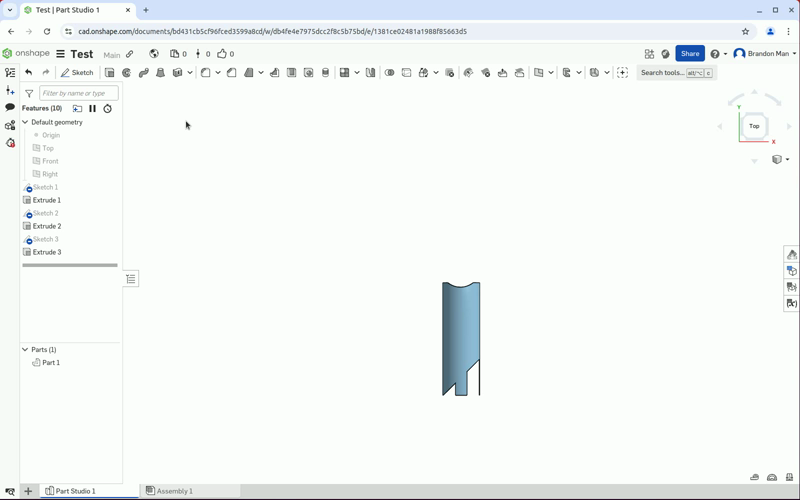
key(shift+h)
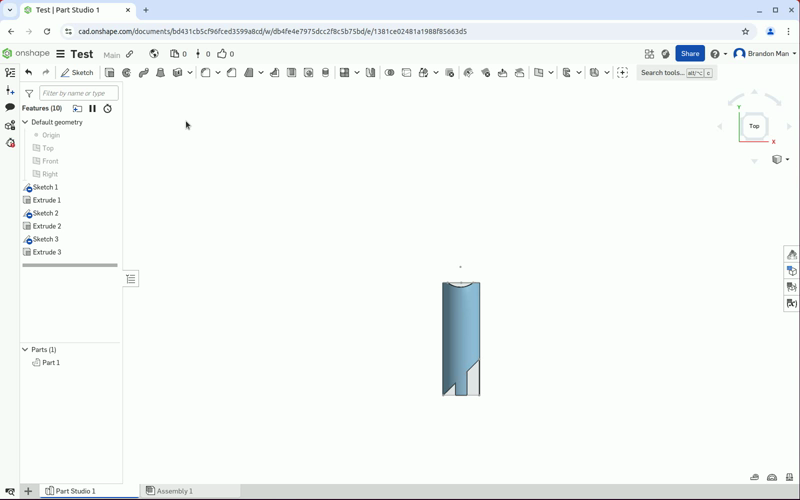
key(shift+7)
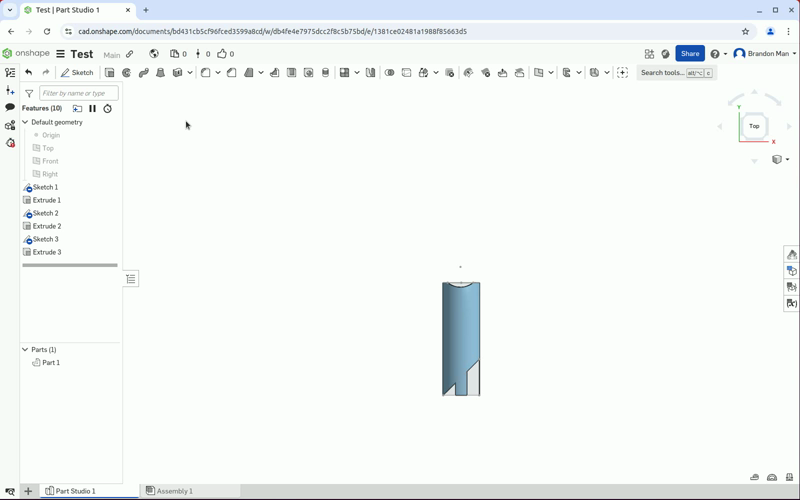
key(up, 3)
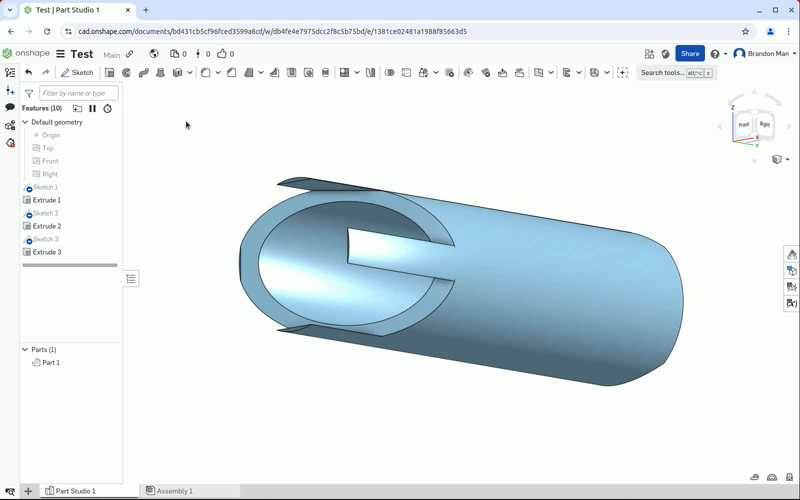
key(left, 3)
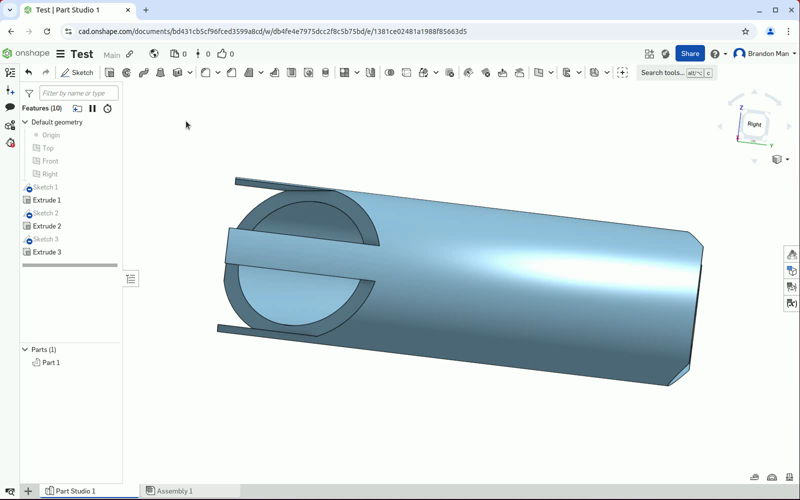
key(right, 3)
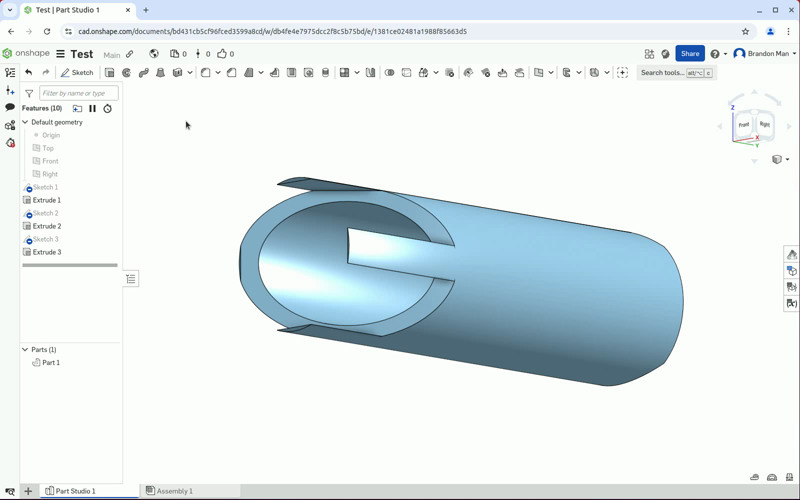
key(down, 3)
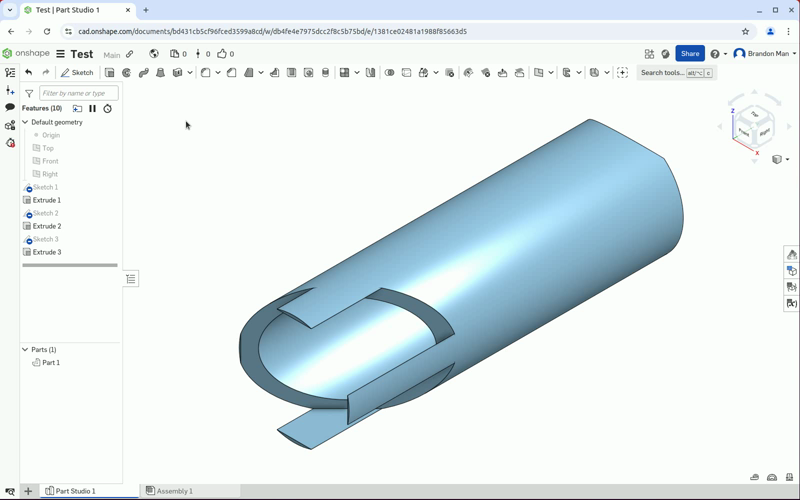
mouse_move(73, 189)
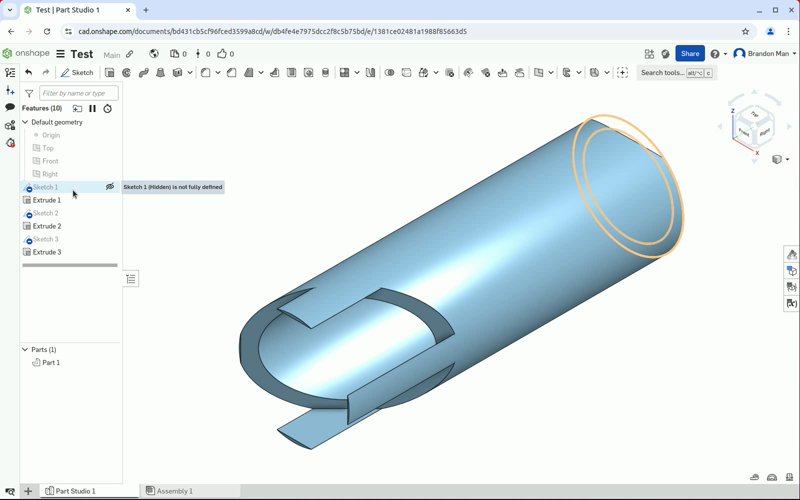
click(73, 189)